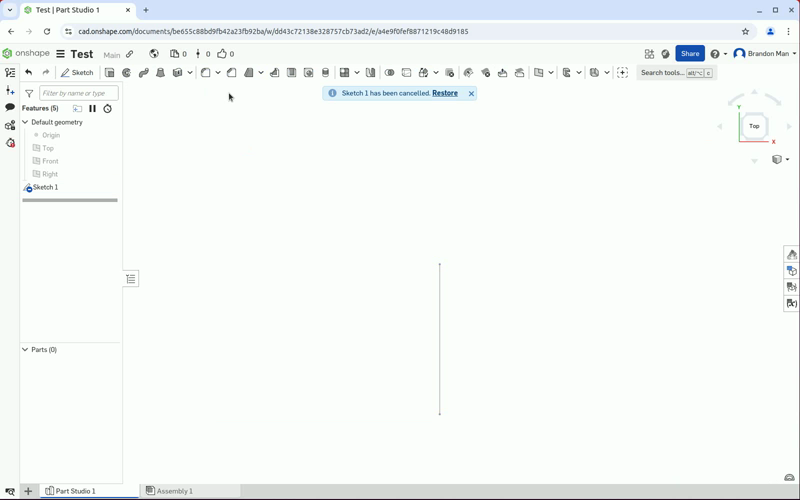
key(shift+h)
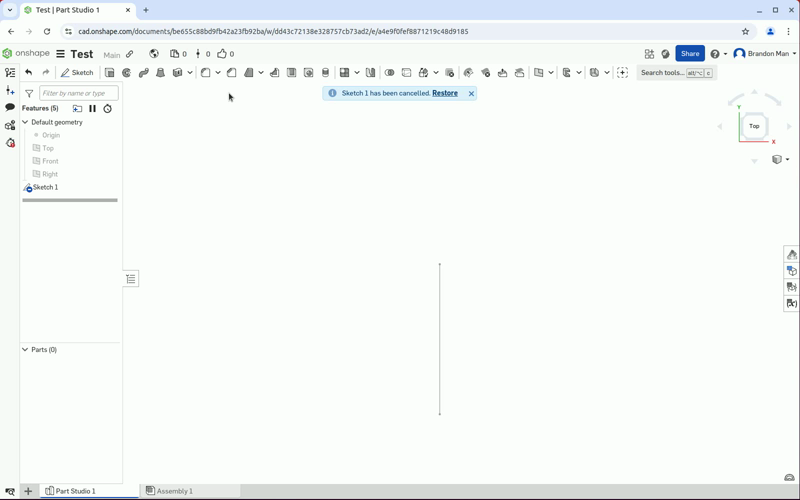
key(shift+s)
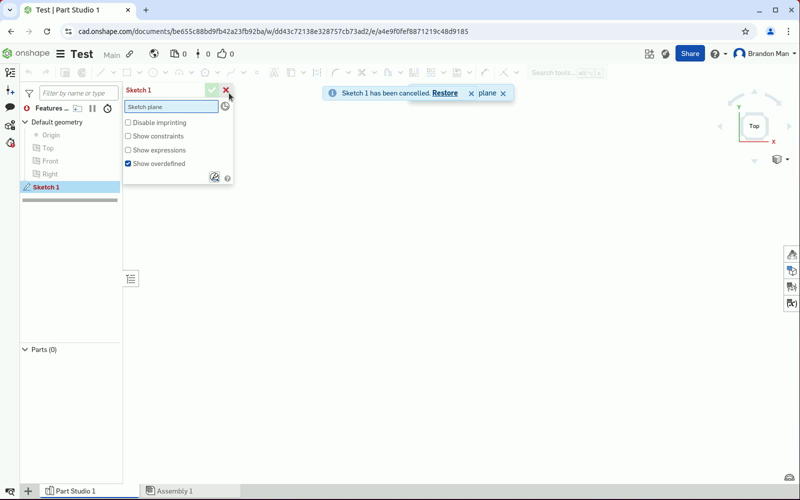
mouse_move(73, 150)
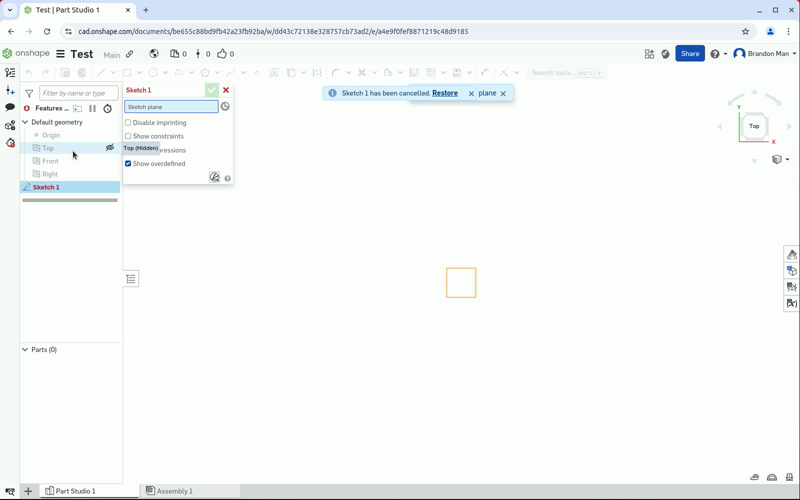
click(73, 150)
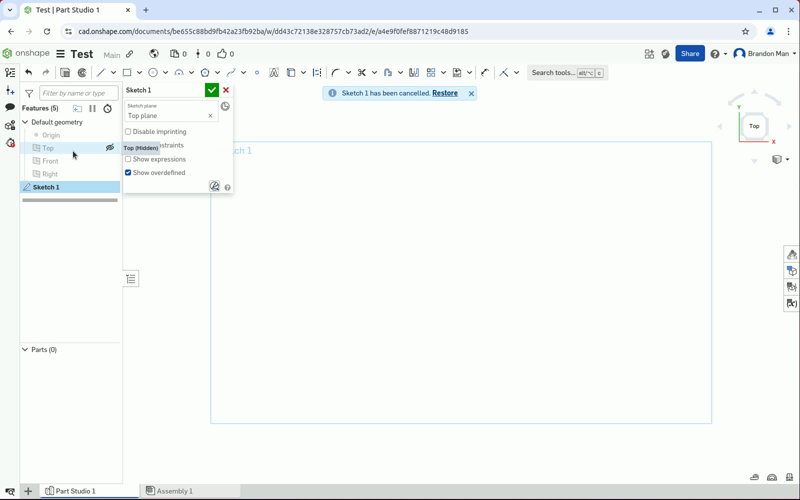
mouse_move(73, 352)
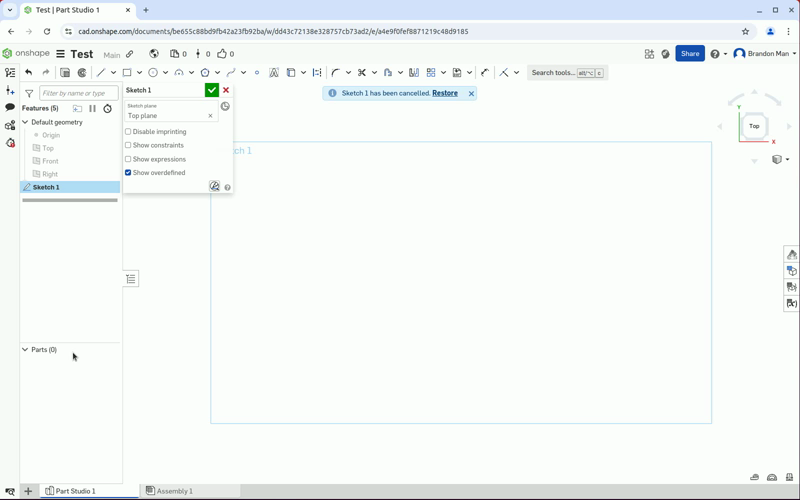
key(y)
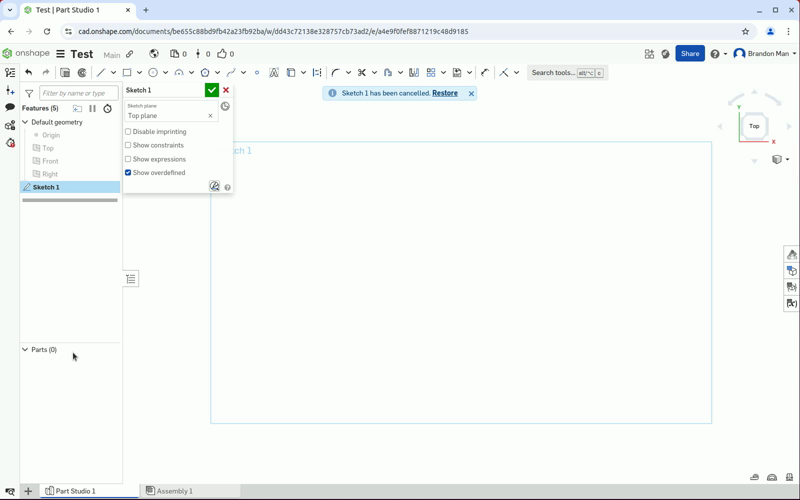
key(c)
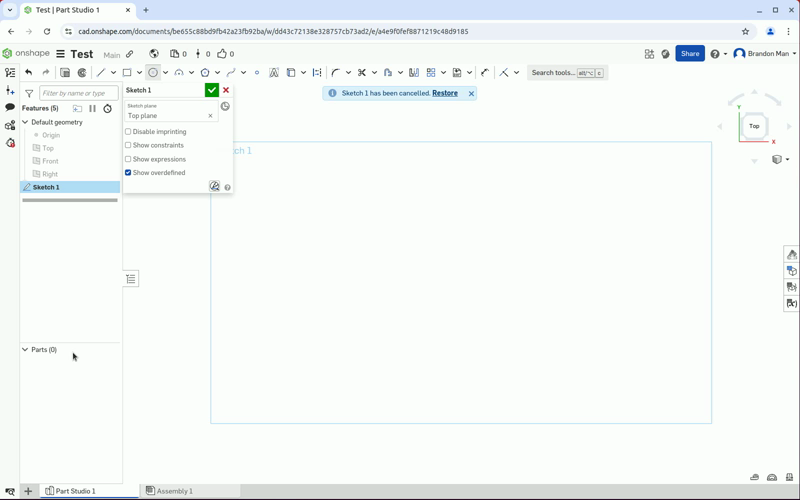
key_down(shift)
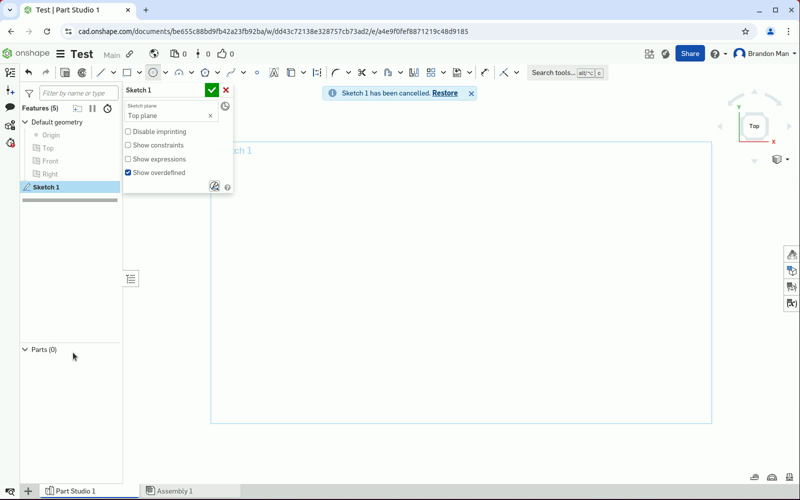
mouse_move(461, 282)
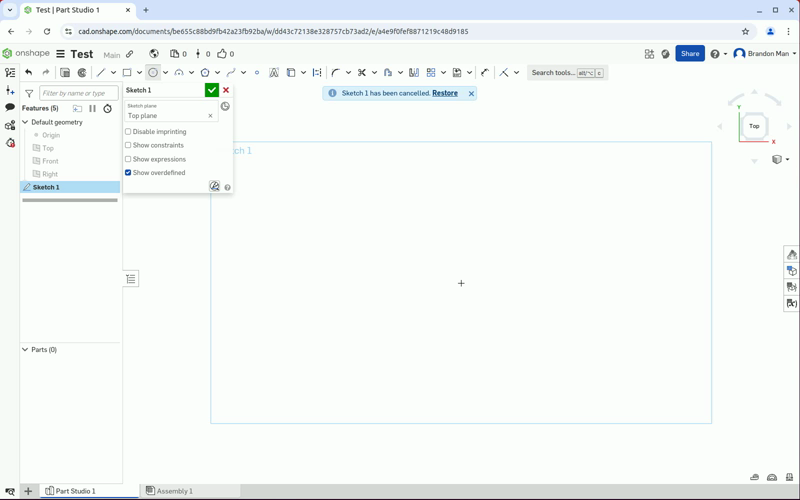
click(461, 282)
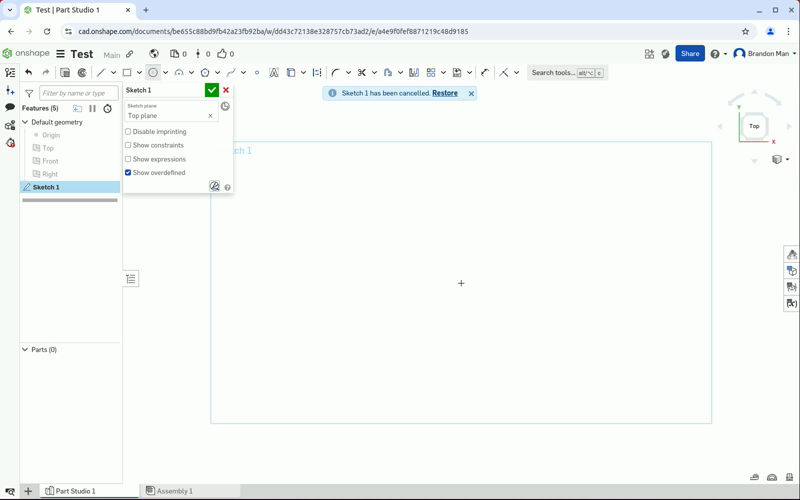
key_up(shift)
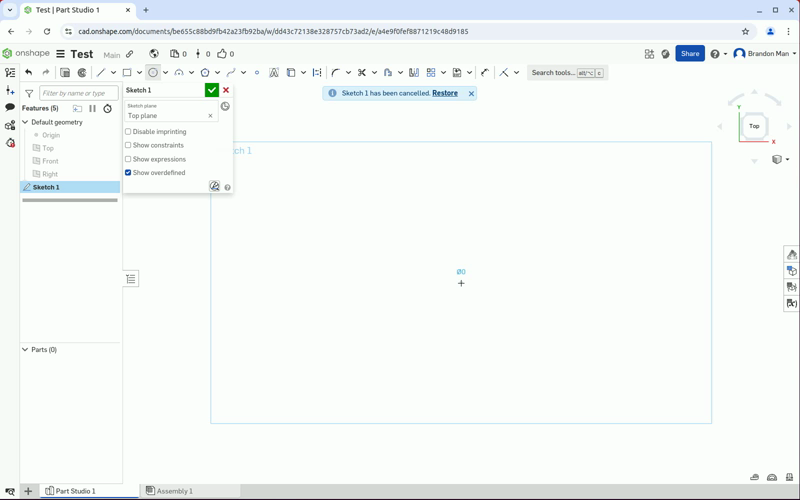
mouse_move(574, 282)
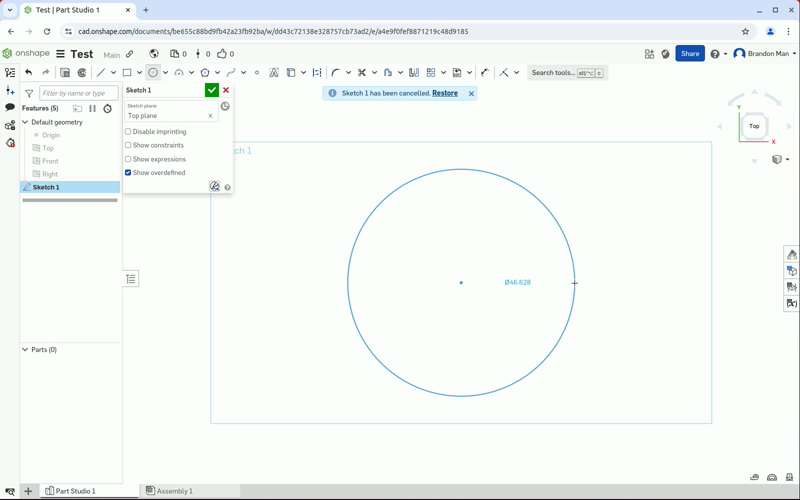
click(574, 282)
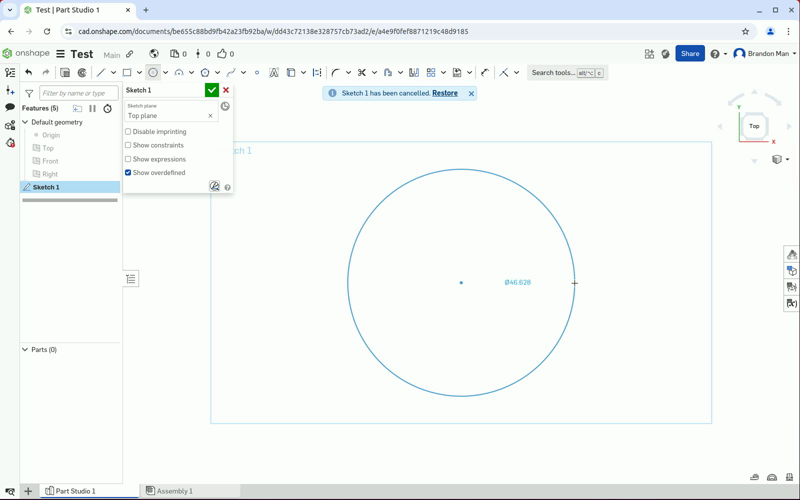
key(esc)
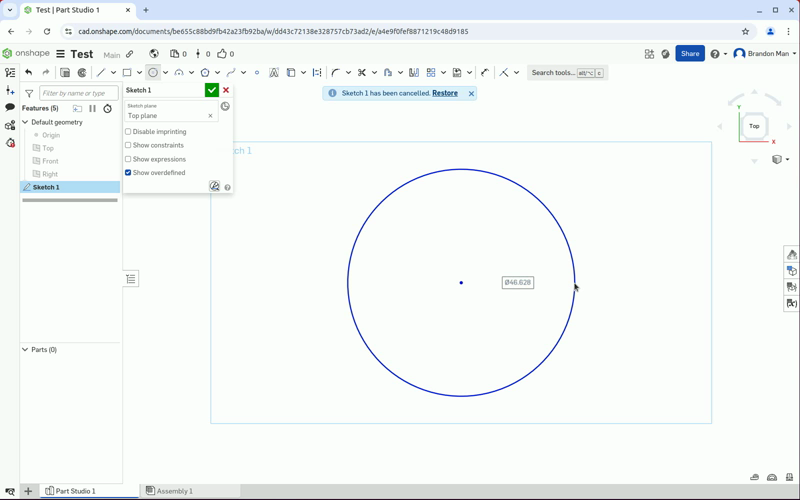
key(c)
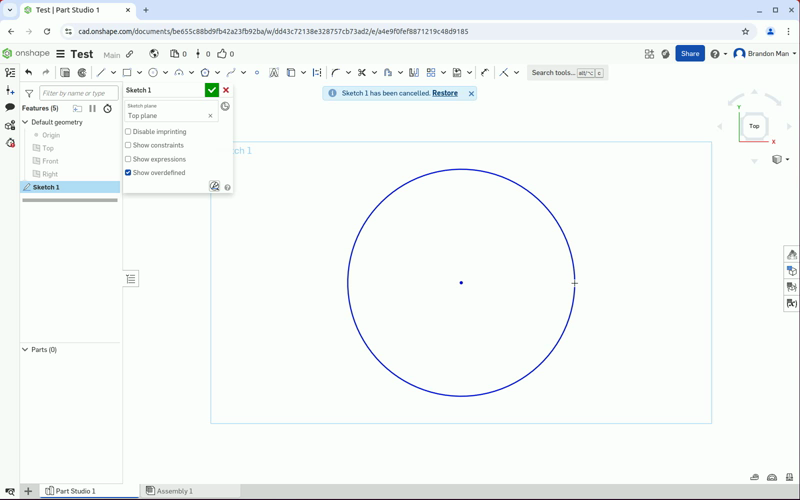
key_down(shift)
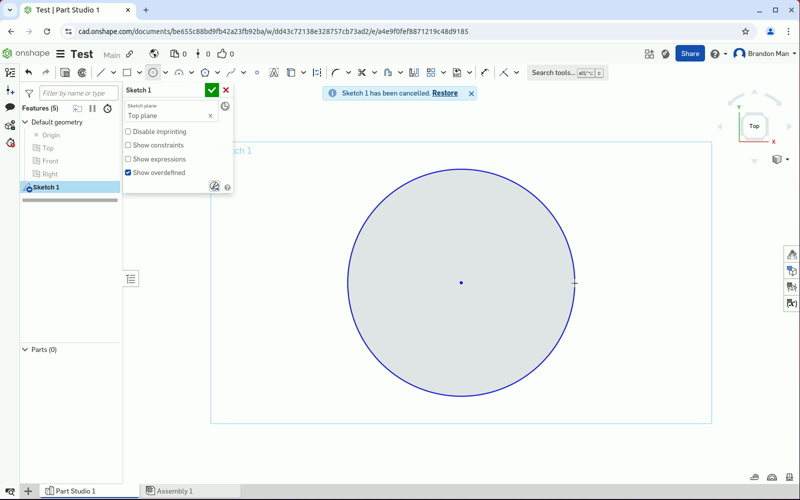
mouse_move(461, 282)
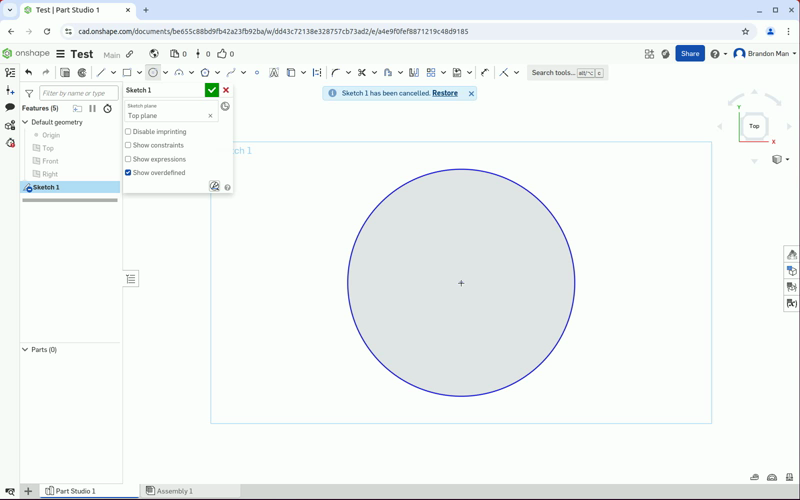
click(461, 282)
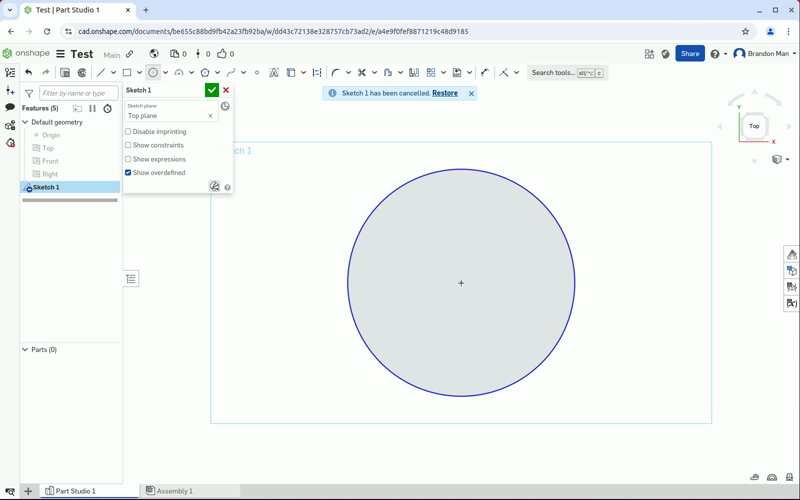
key_up(shift)
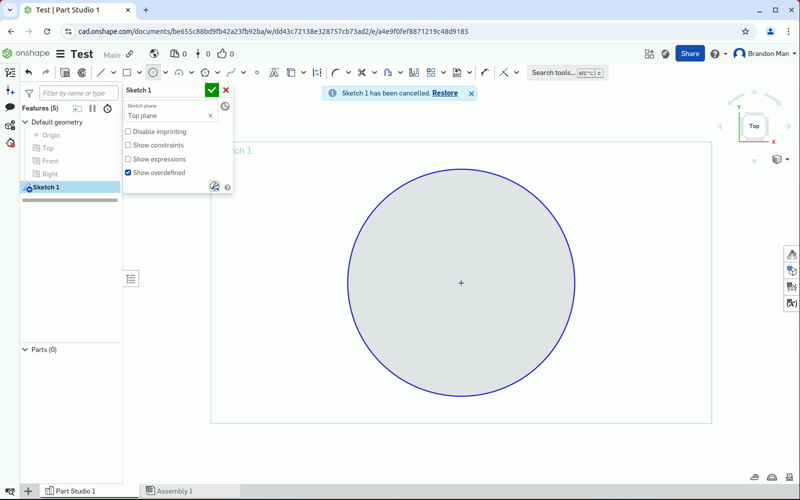
mouse_move(529, 282)
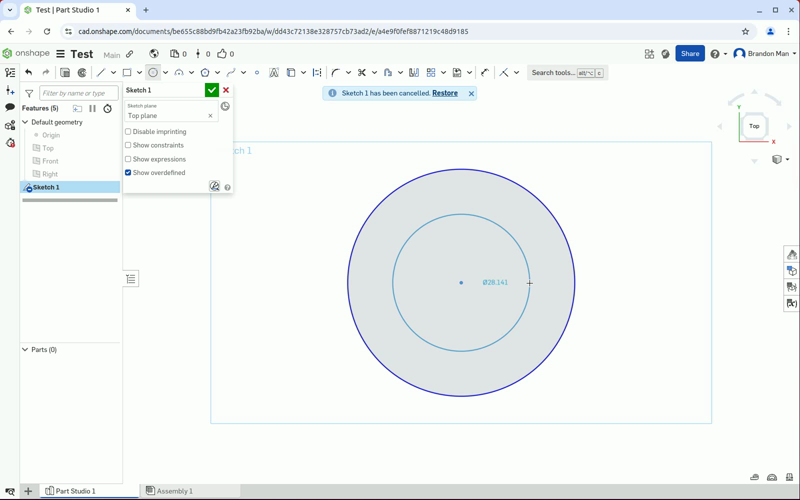
click(529, 282)
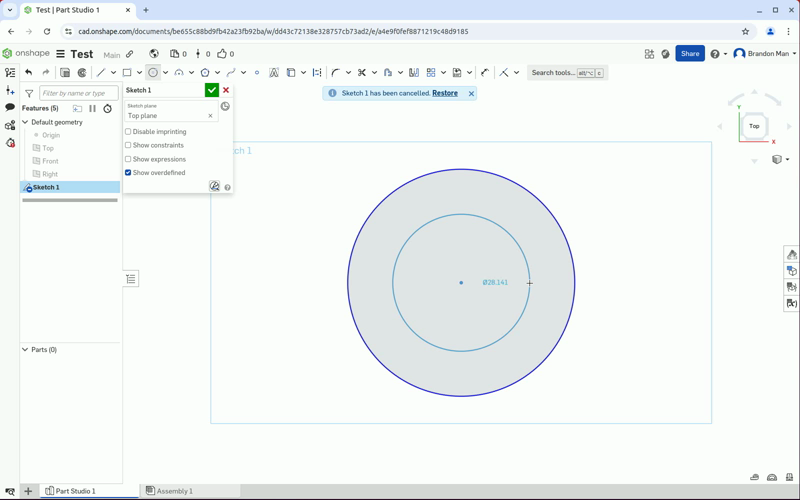
key(esc)
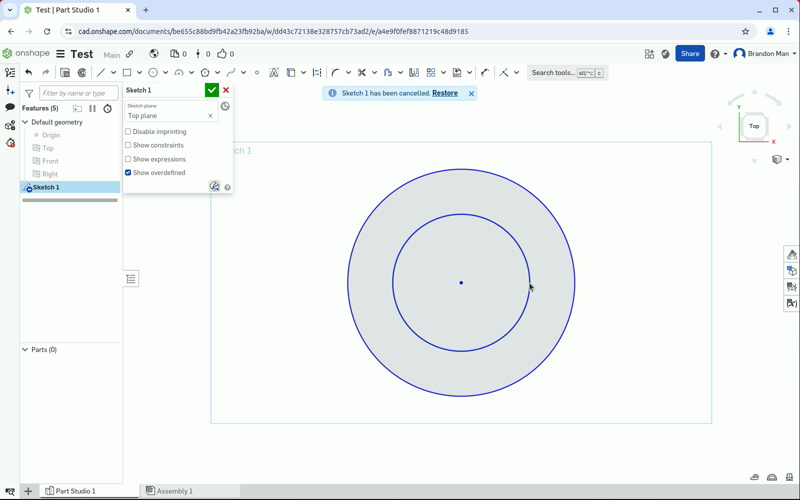
mouse_move(445, 197)
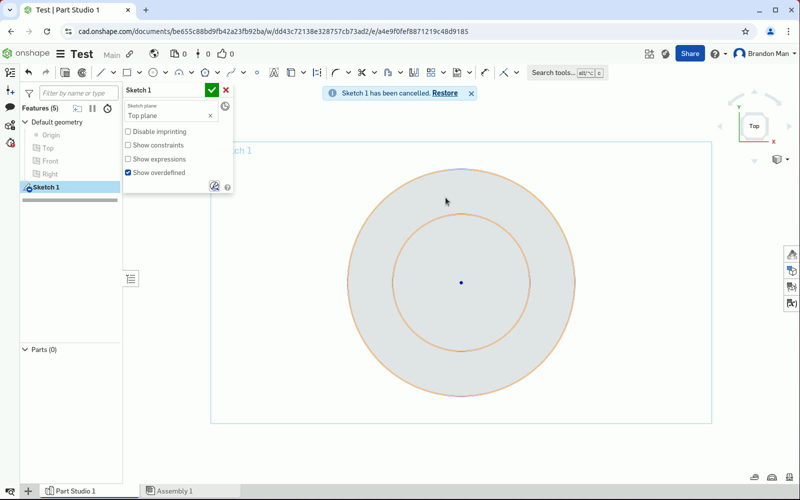
click(445, 197)
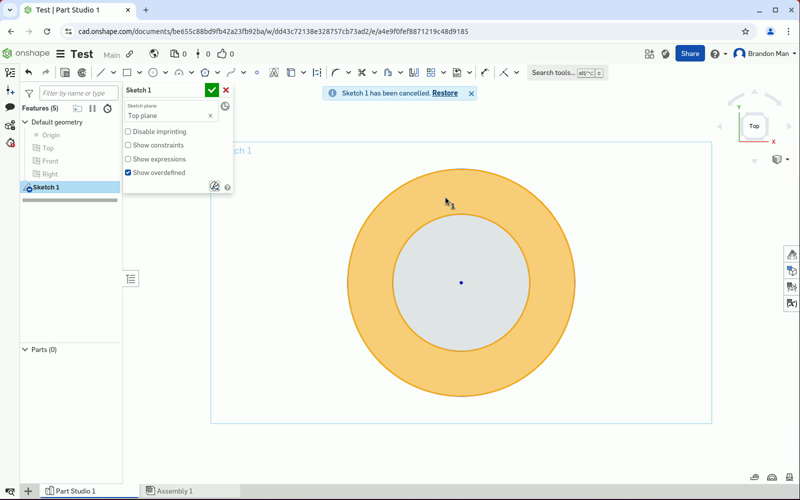
mouse_move(73, 352)
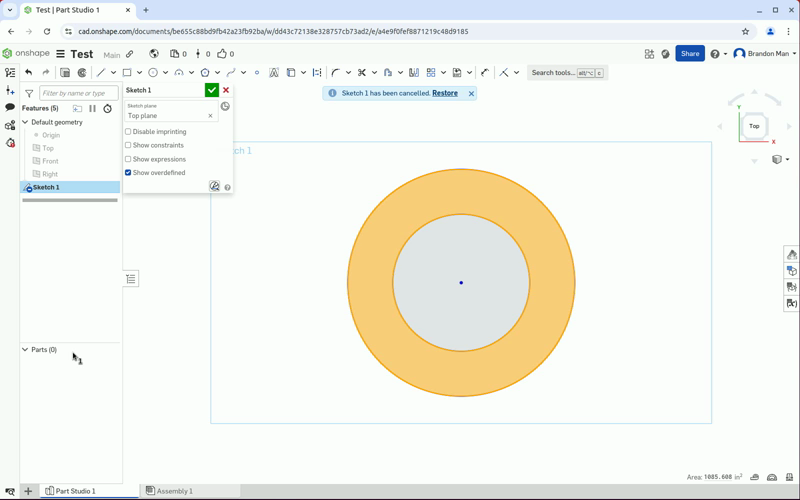
key(shift+y)
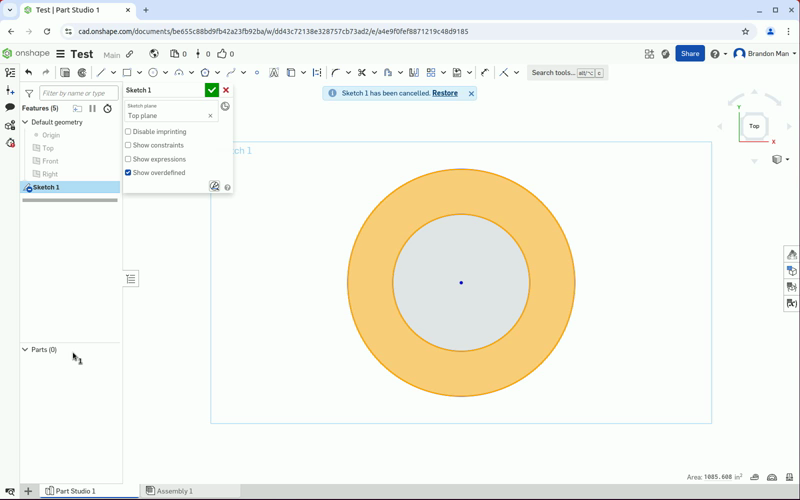
key(shift+e)
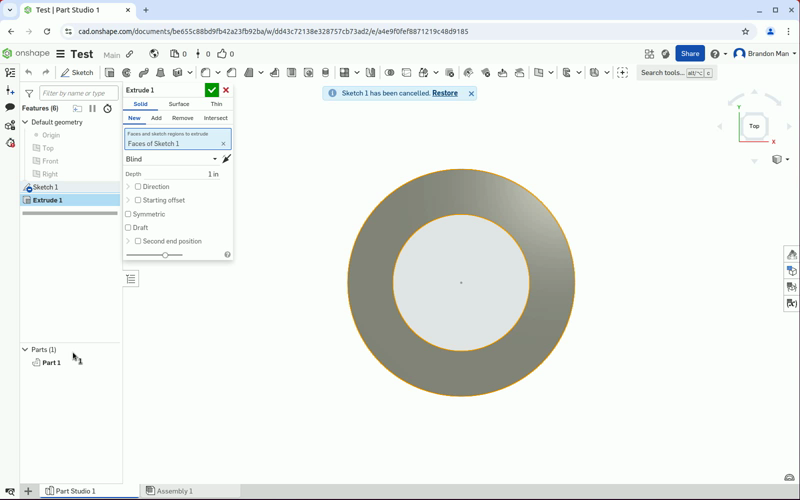
mouse_move(143, 106)
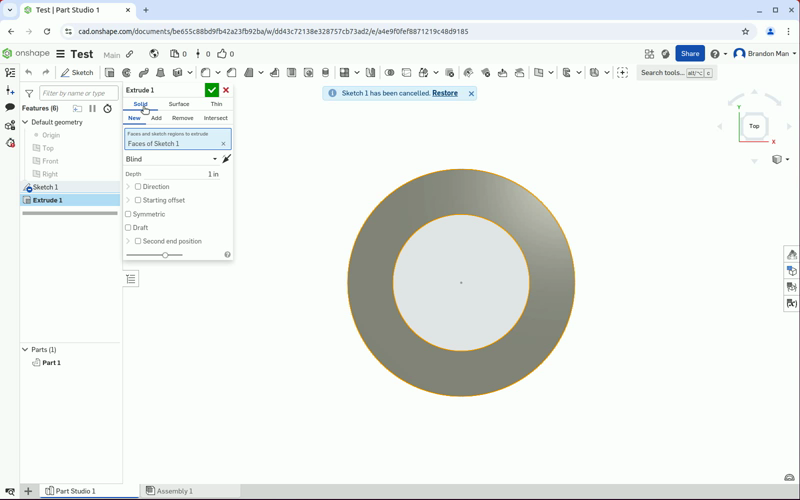
click(143, 106)
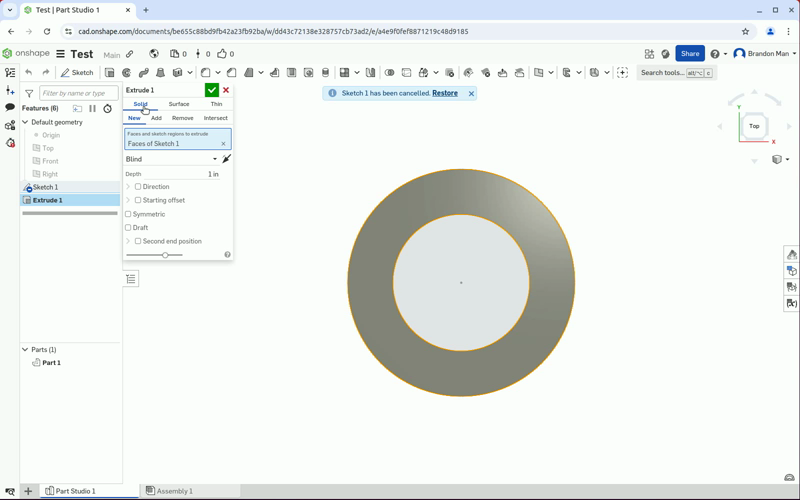
mouse_move(137, 120)
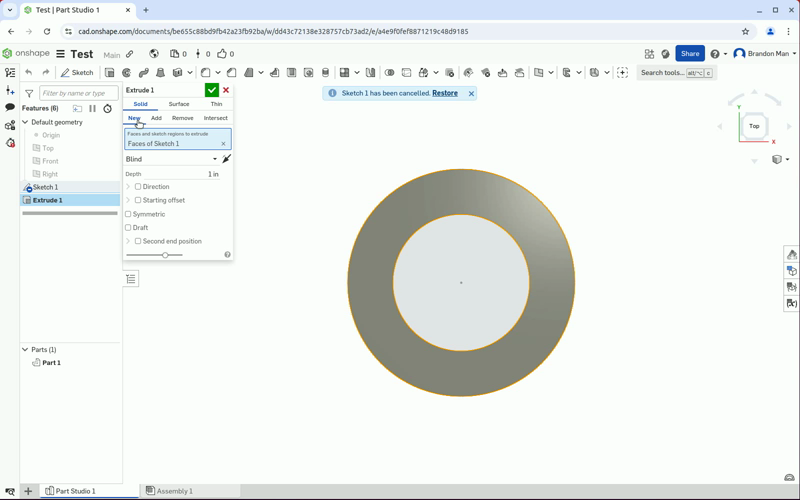
click(137, 120)
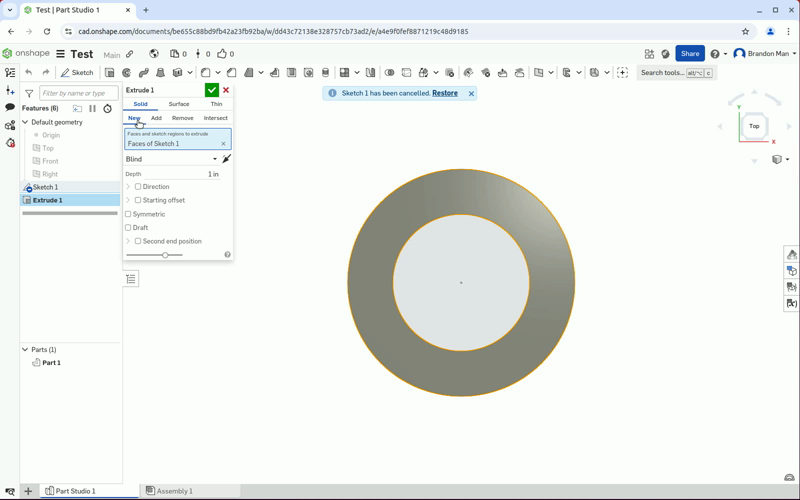
key(tab, 4)
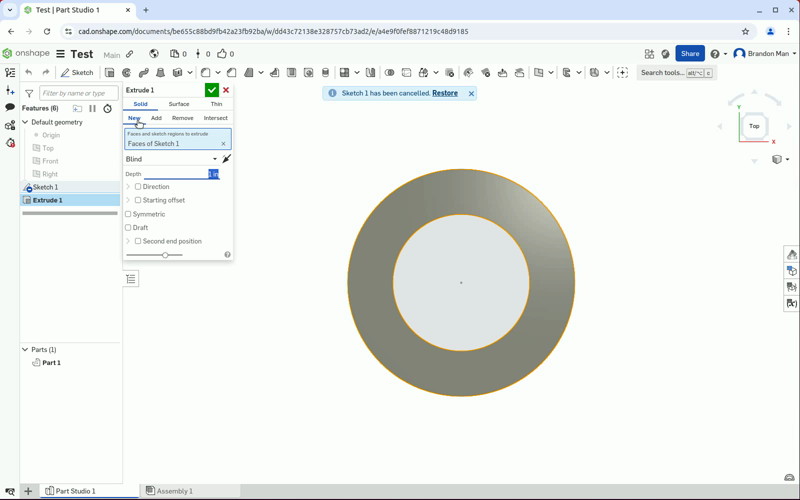
text(1.685)
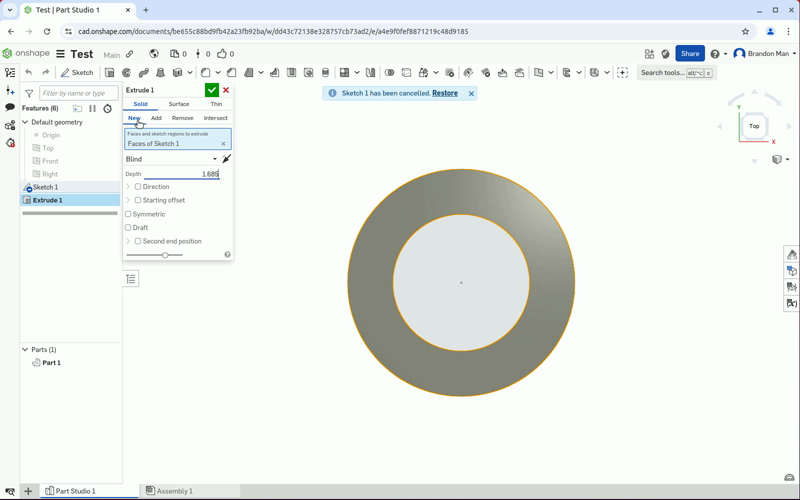
key(enter)
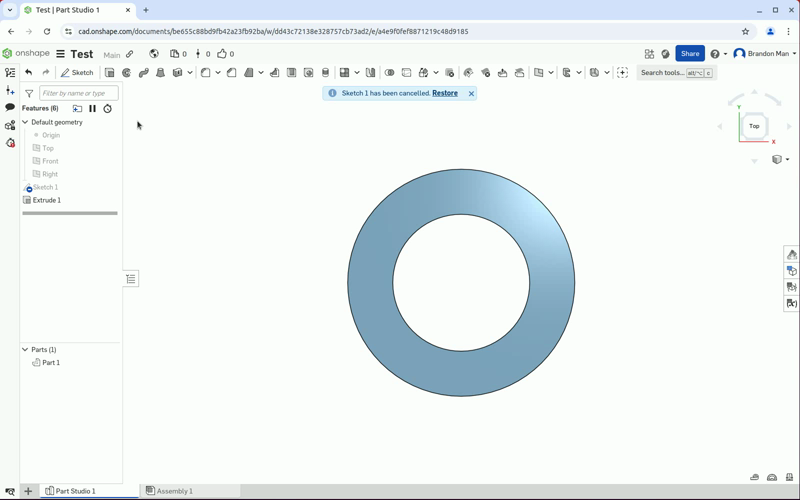
key(shift+h)
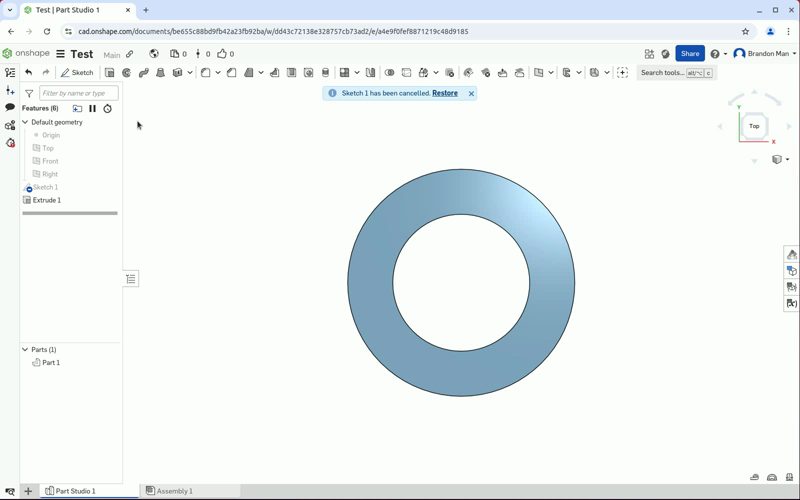
key(shift+h)
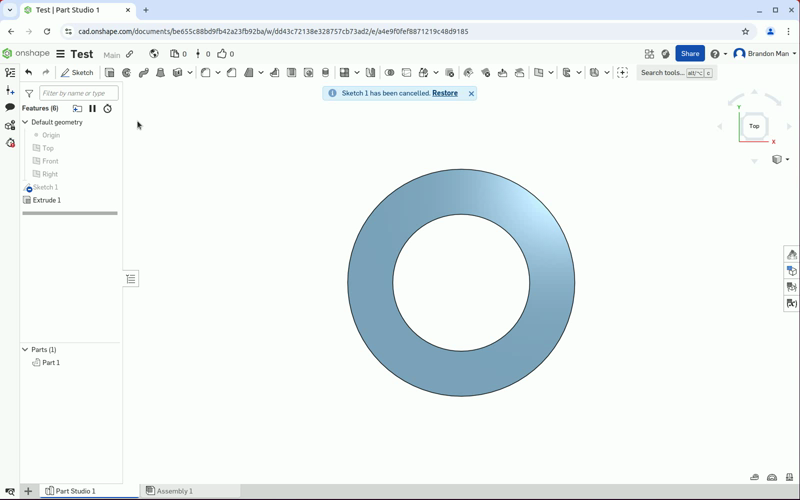
mouse_move(73, 189)
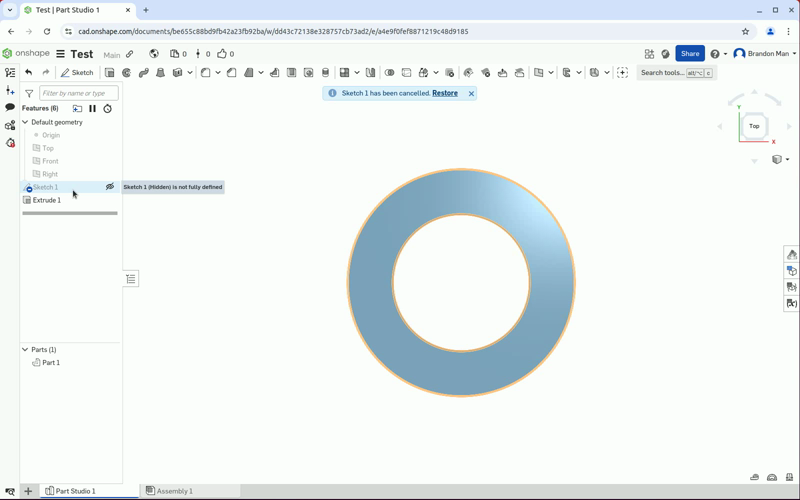
click(73, 189)
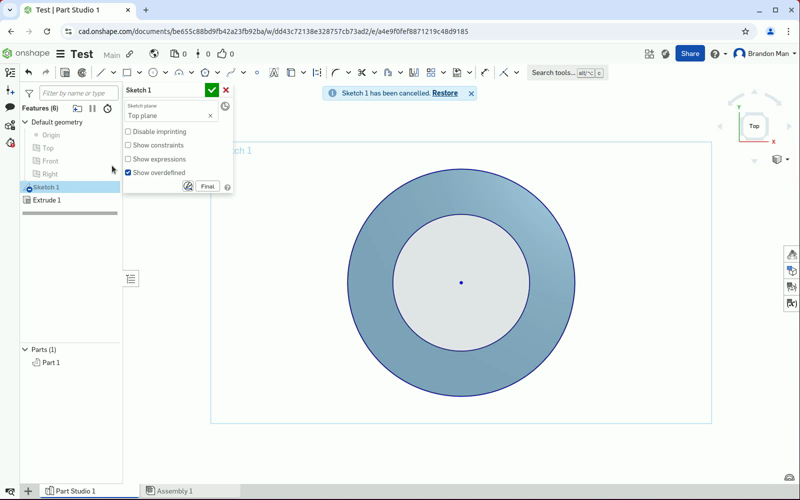
mouse_move(229, 92)
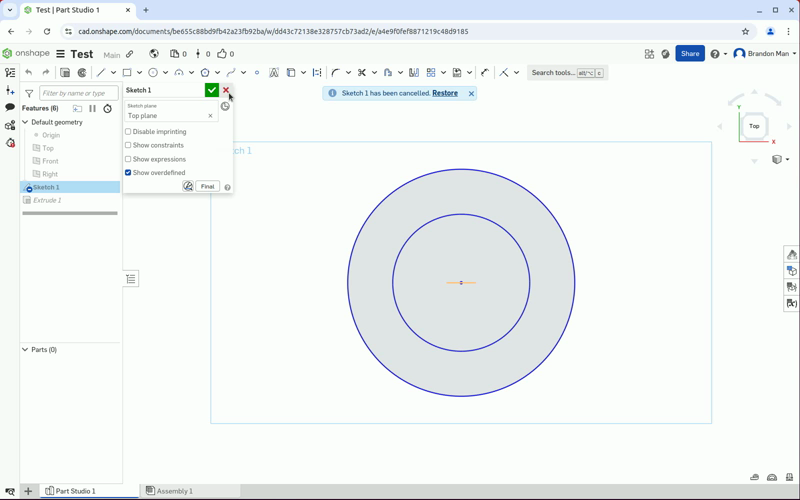
click(229, 92)
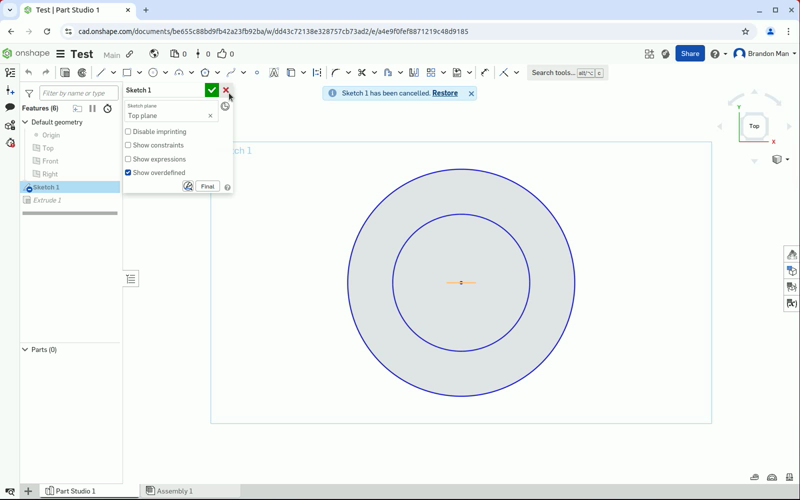
key(shift+s)
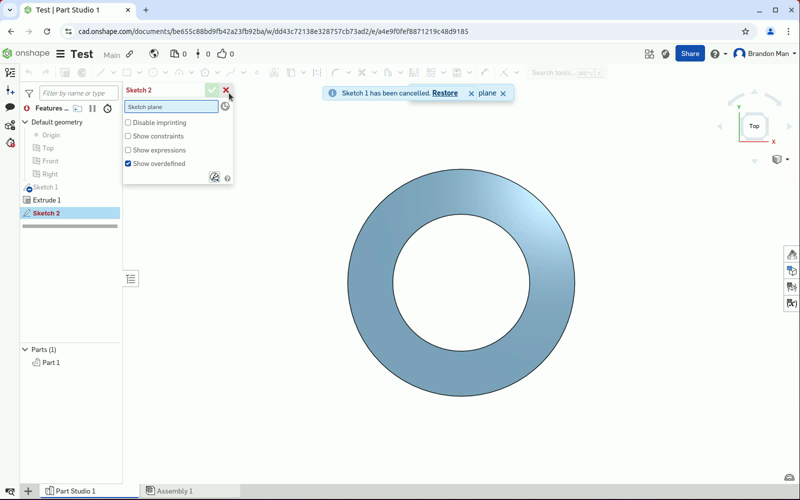
mouse_move(73, 150)
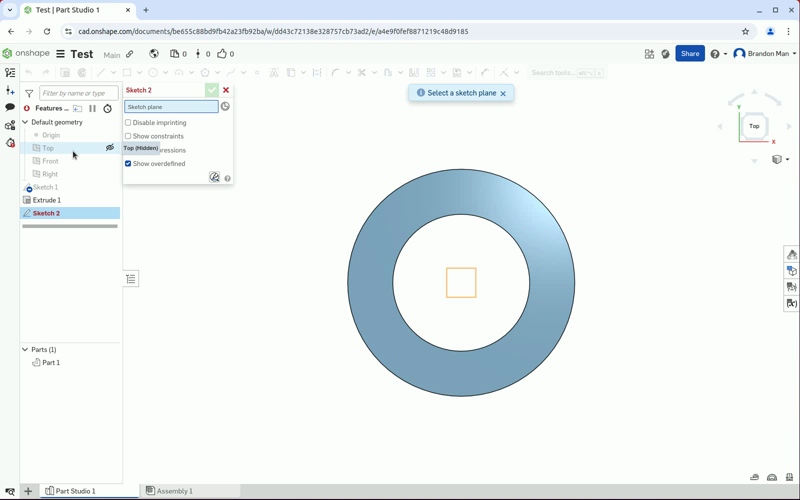
click(73, 150)
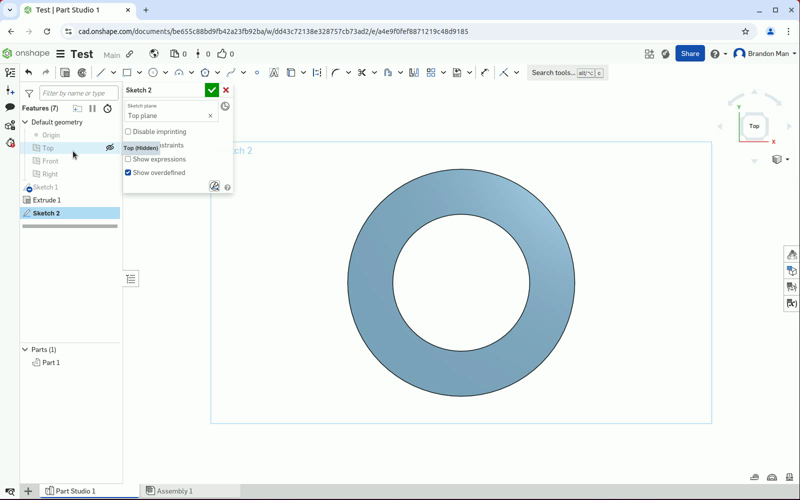
mouse_move(73, 352)
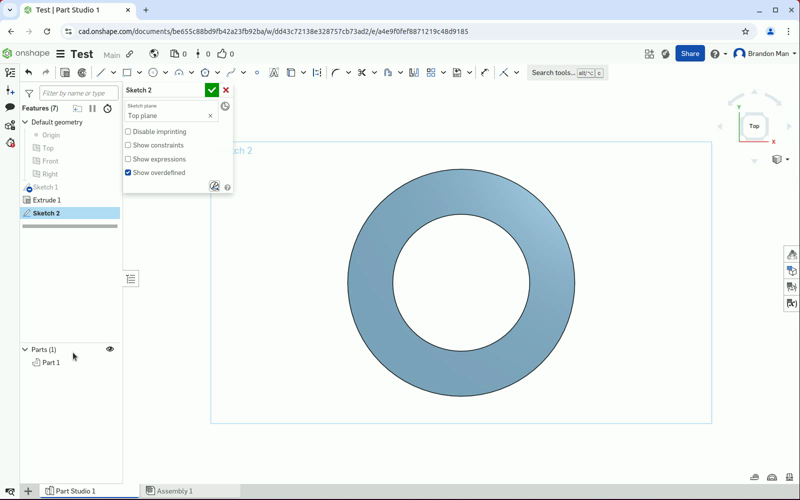
key(y)
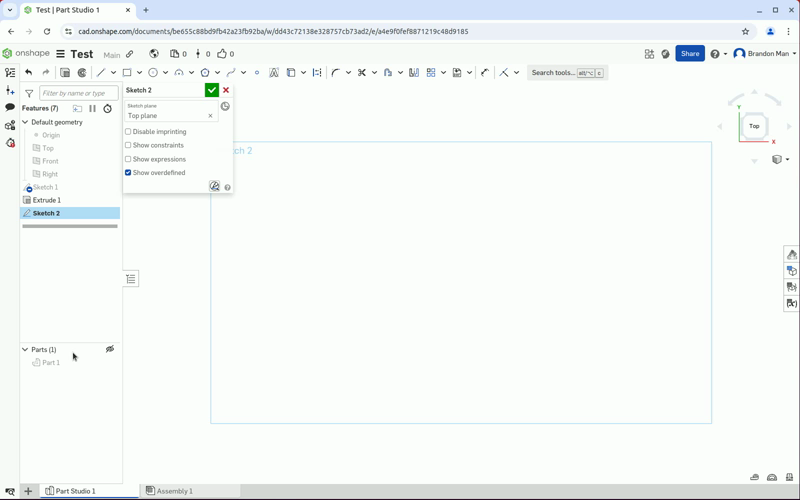
key(c)
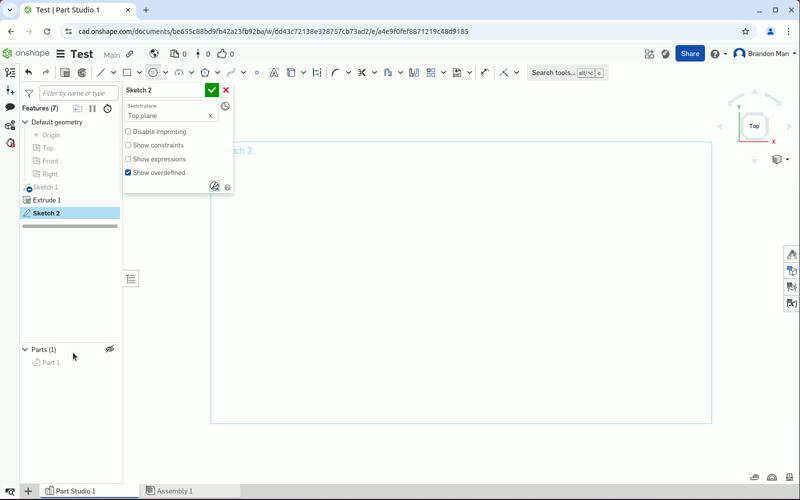
key_down(shift)
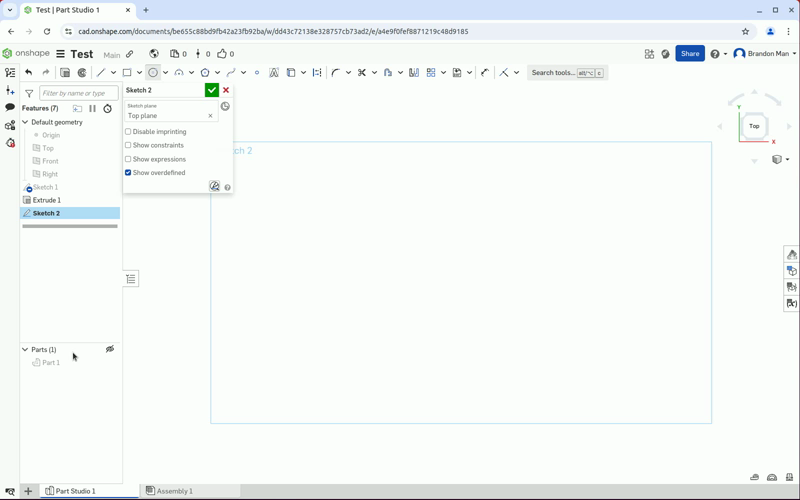
mouse_move(461, 282)
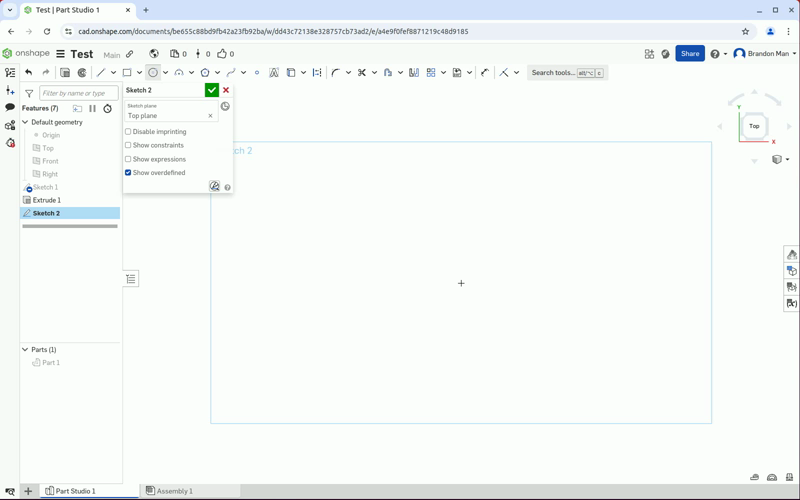
click(461, 282)
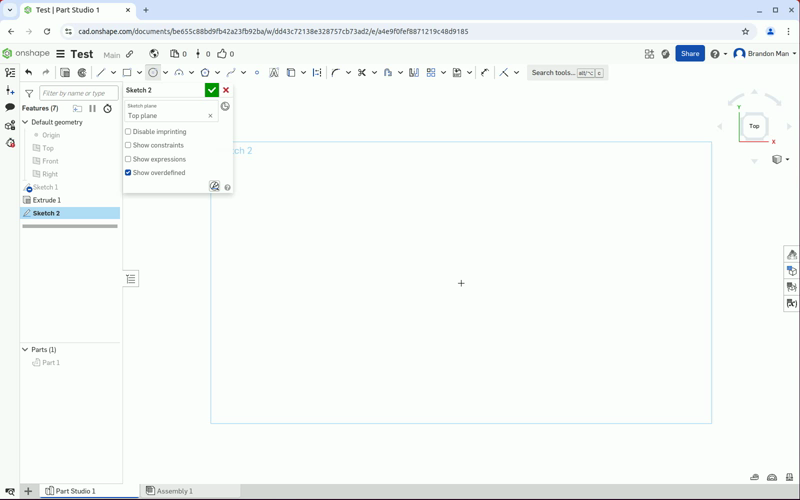
key_up(shift)
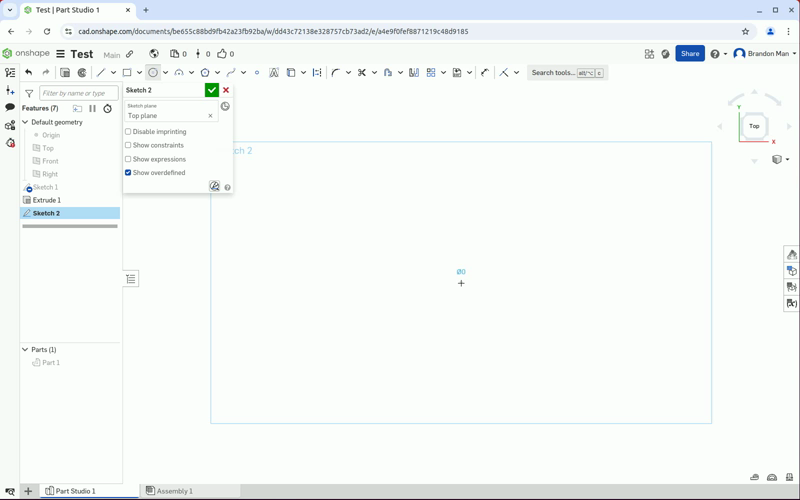
mouse_move(522, 282)
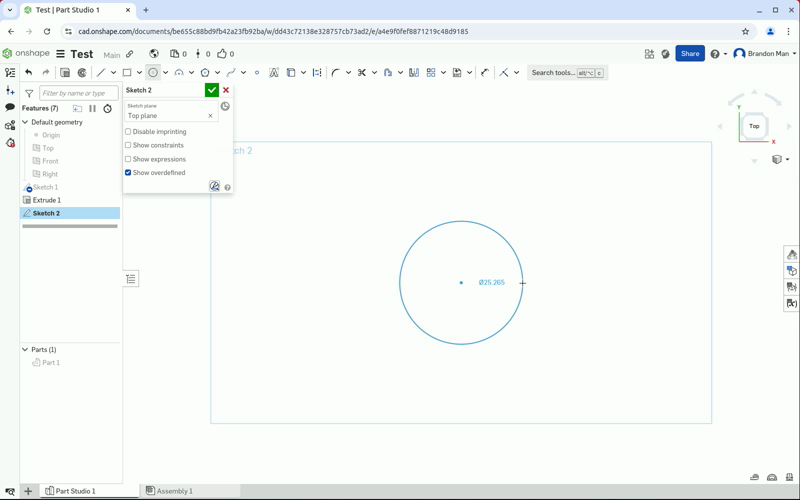
click(522, 282)
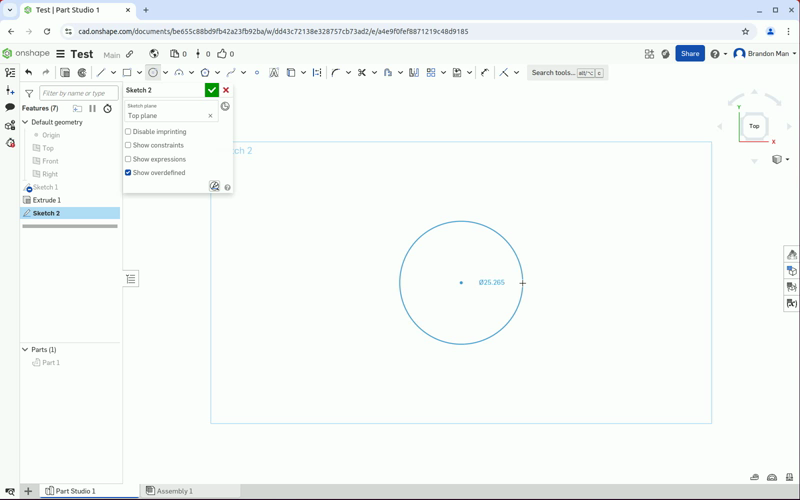
key(esc)
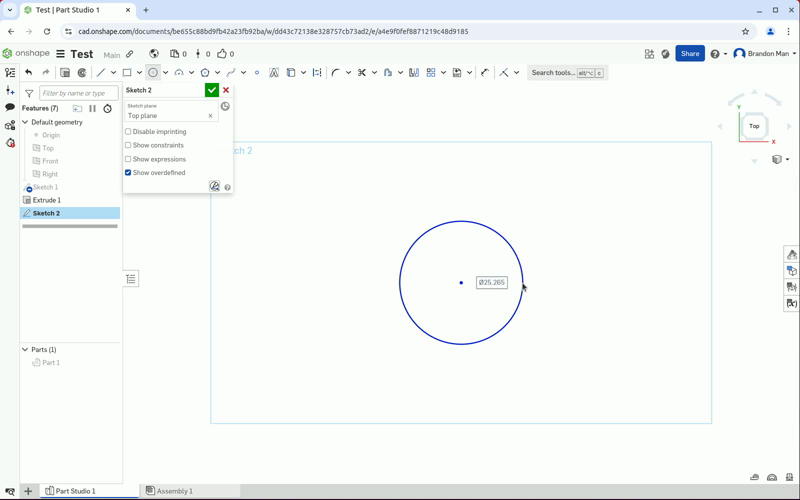
key(c)
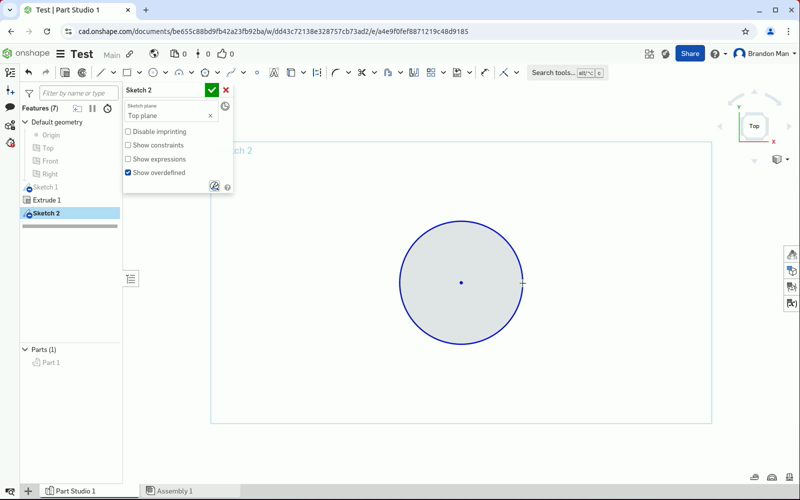
key_down(shift)
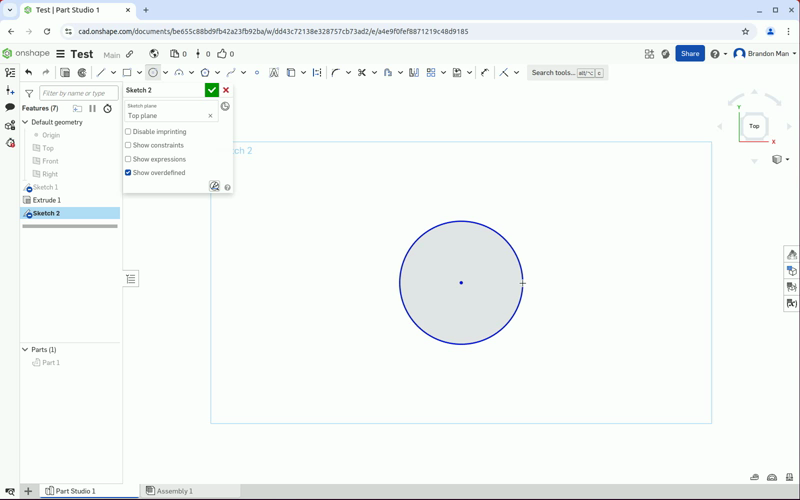
mouse_move(461, 282)
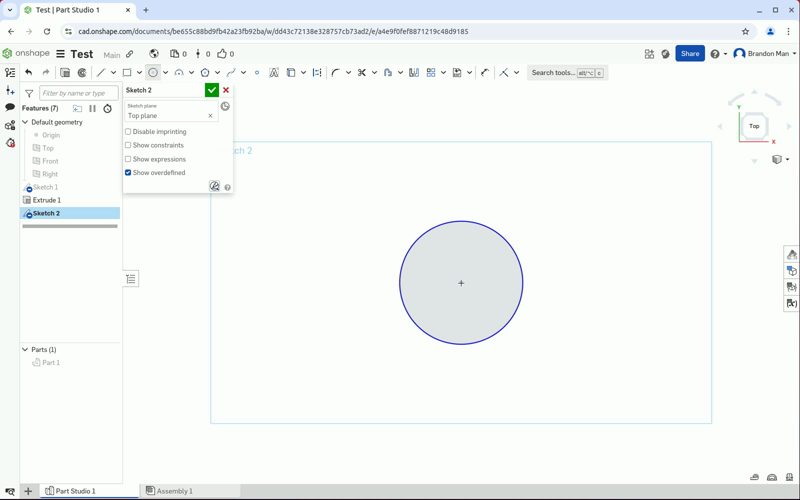
click(461, 282)
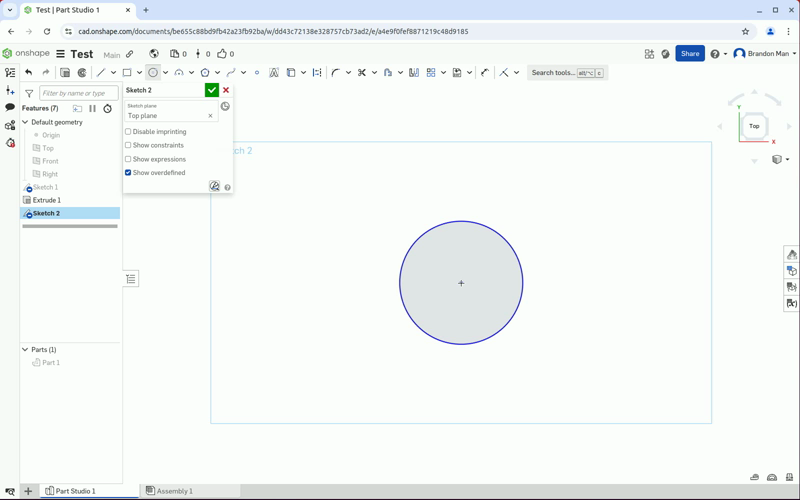
key_up(shift)
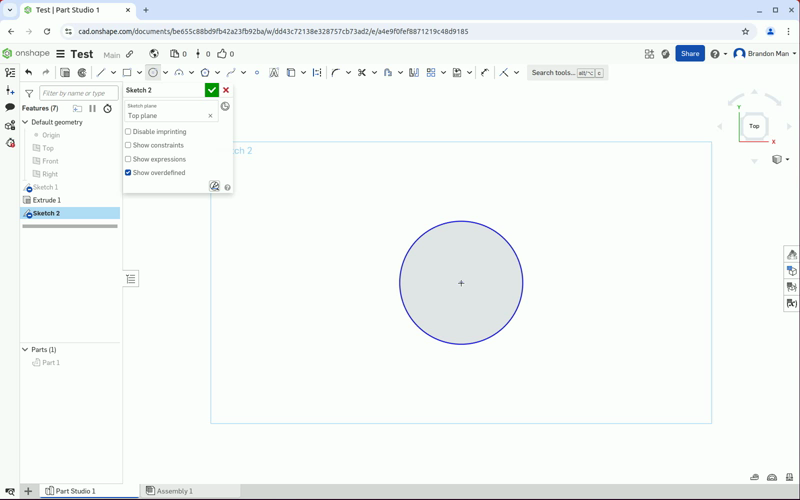
mouse_move(467, 282)
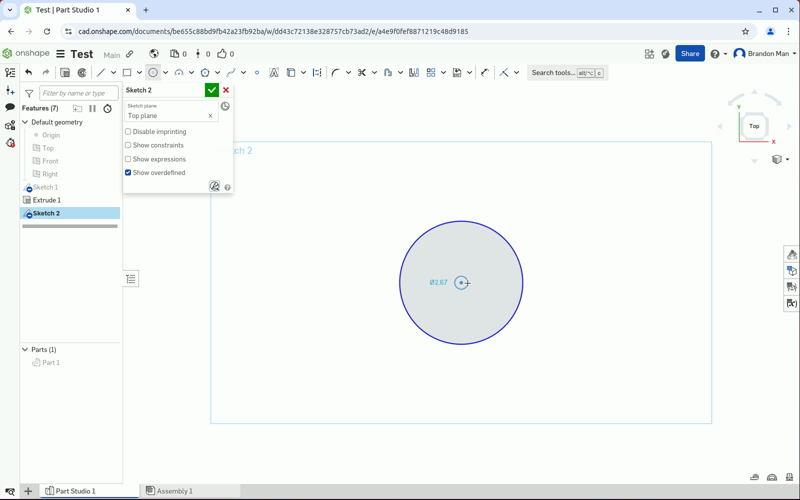
click(467, 282)
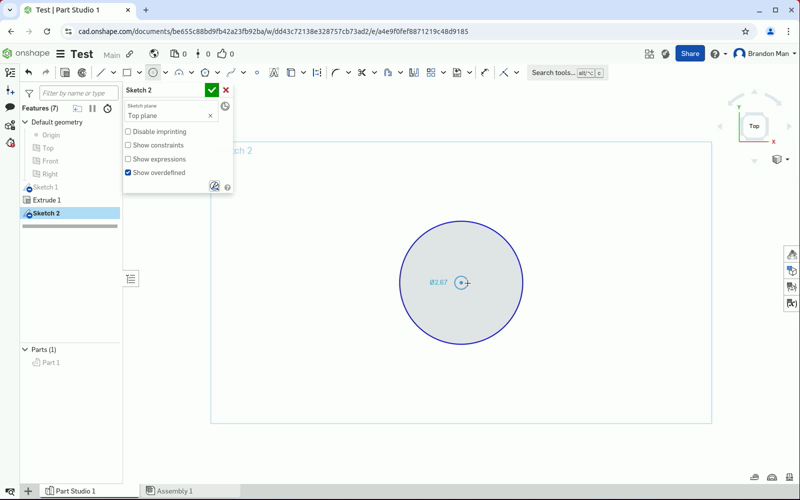
key(esc)
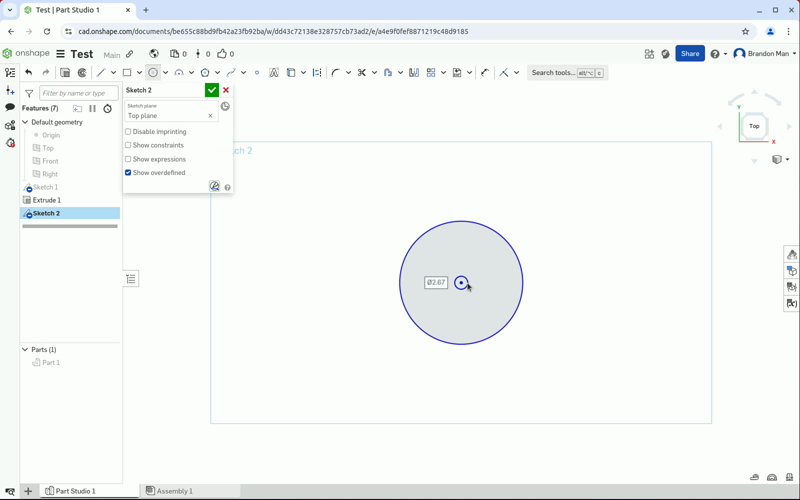
mouse_move(440, 330)
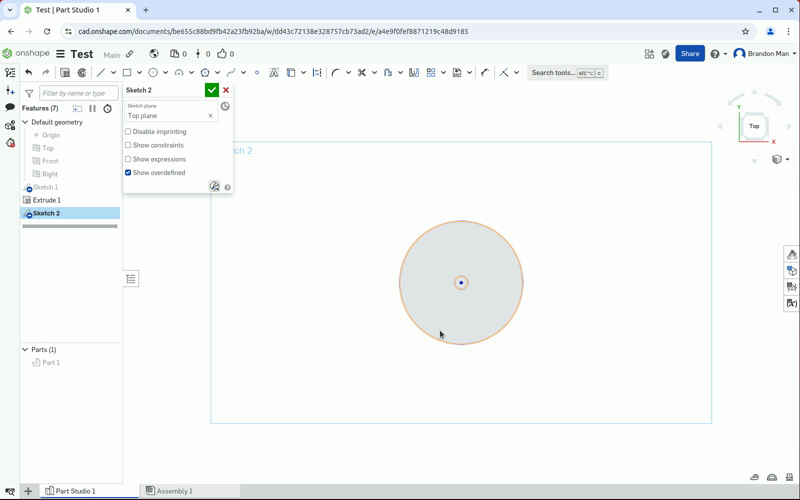
click(440, 330)
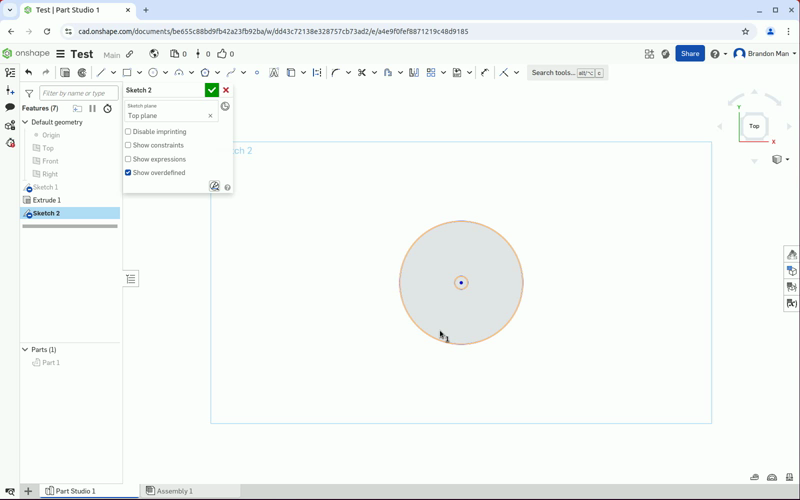
mouse_move(73, 352)
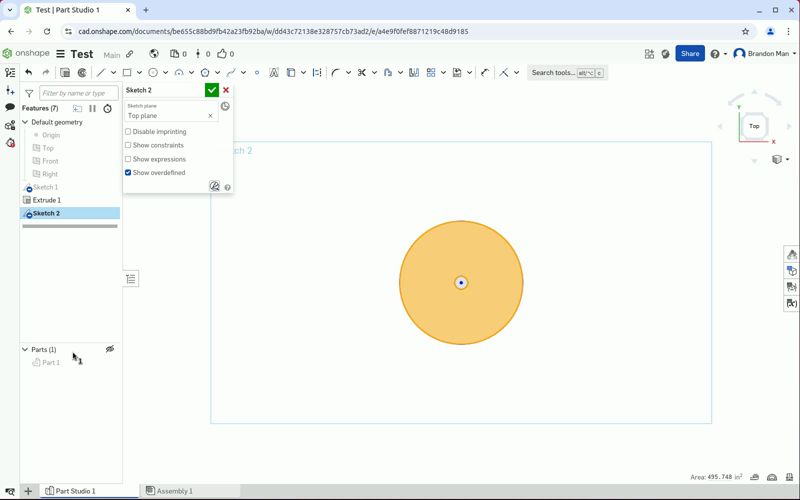
key(shift+y)
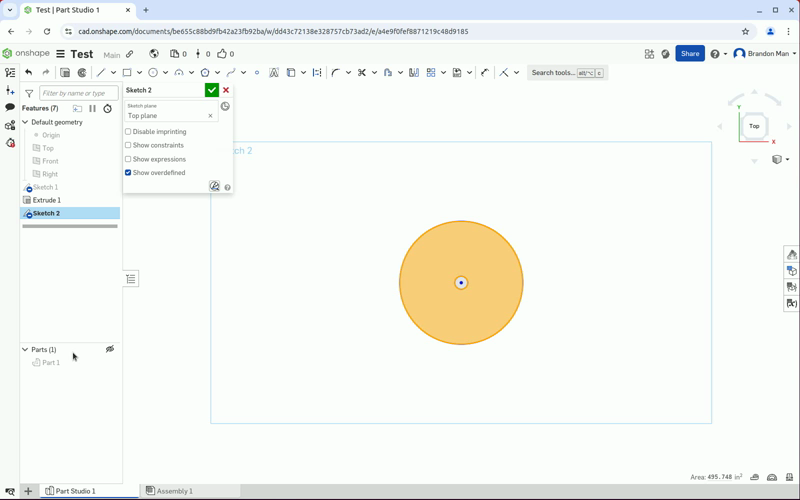
key(shift+e)
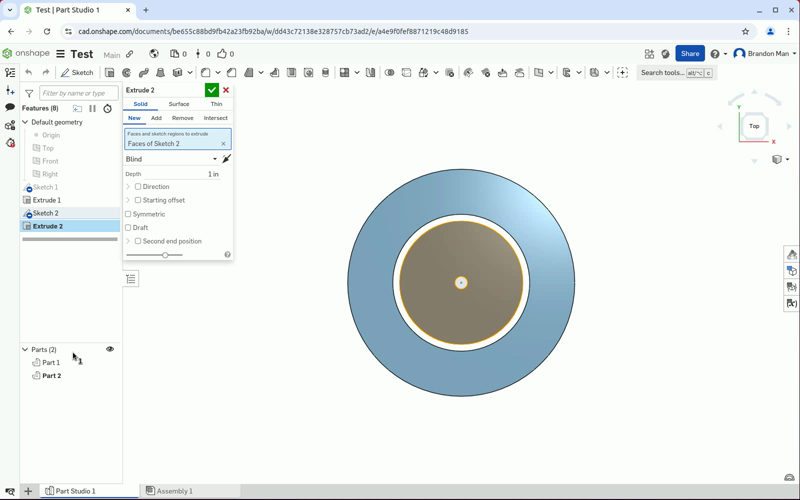
mouse_move(143, 106)
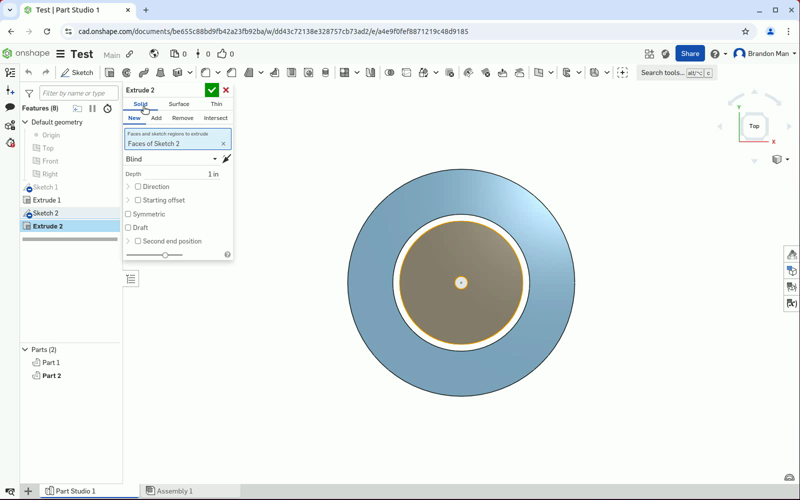
click(143, 106)
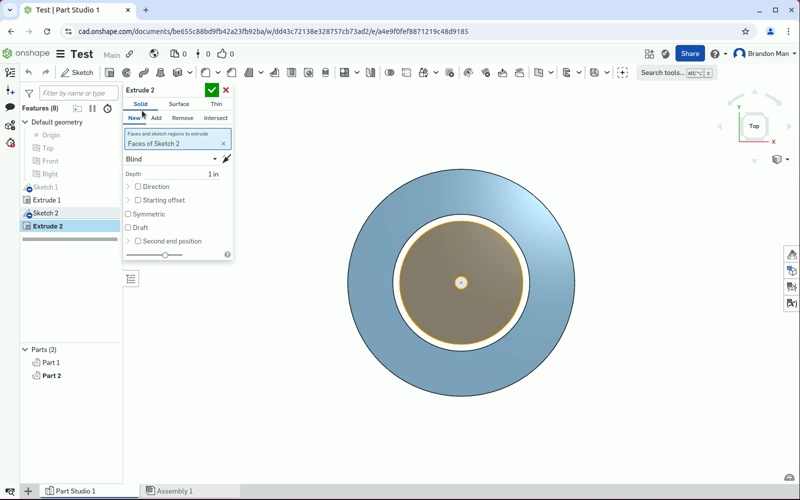
mouse_move(137, 120)
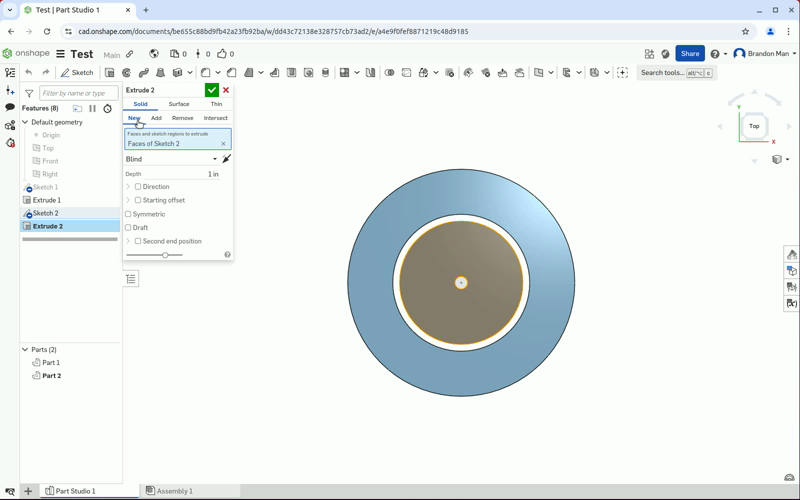
click(137, 120)
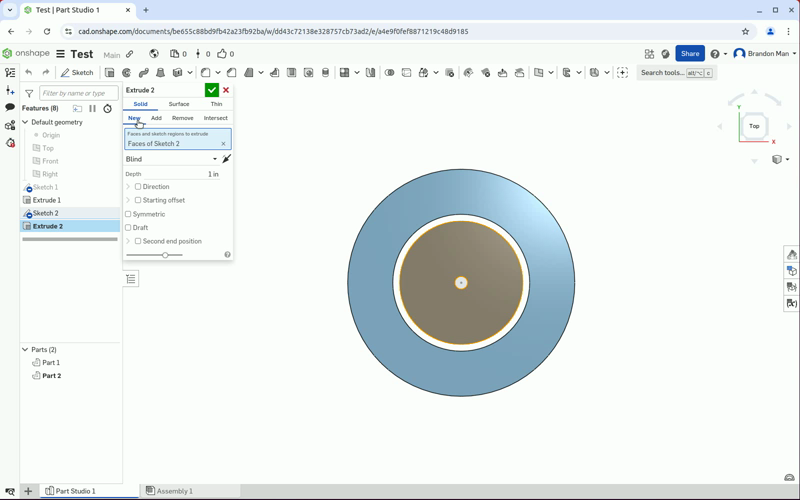
key(tab, 4)
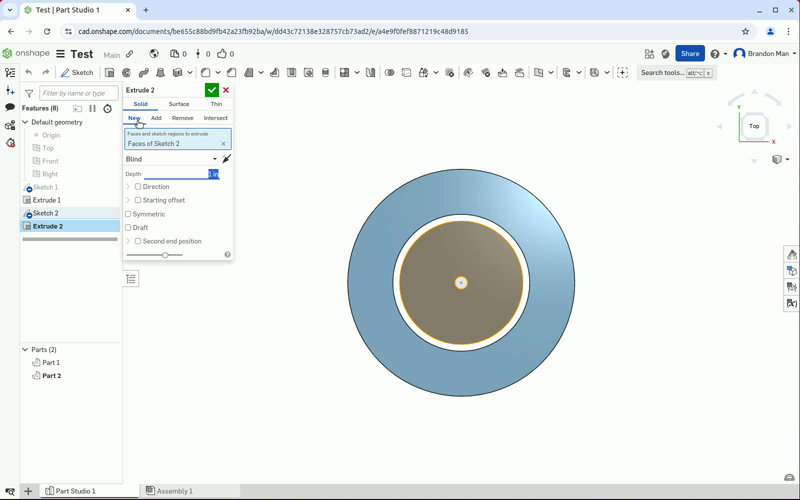
text(1.685)
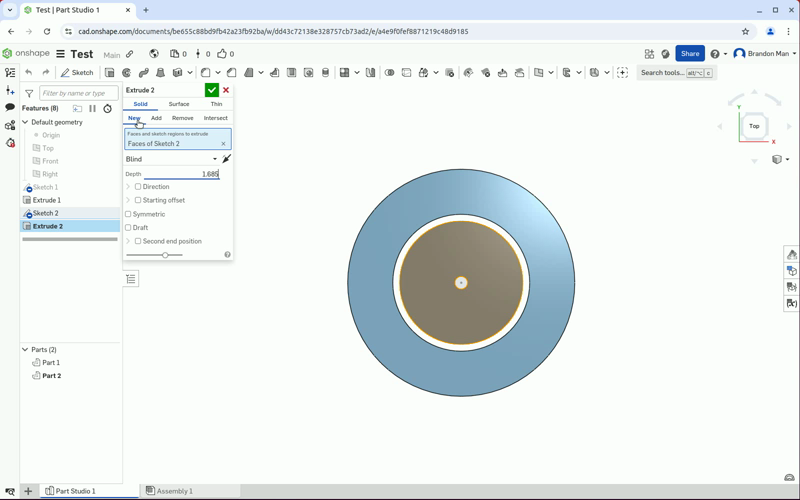
key(enter)
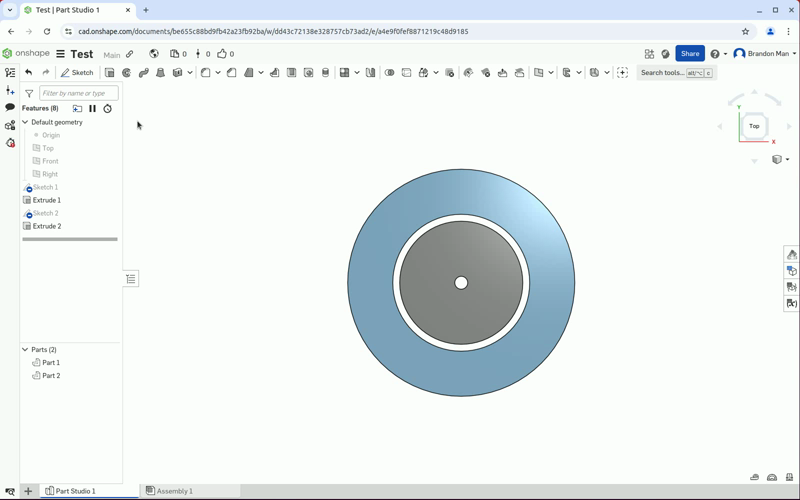
key(shift+h)
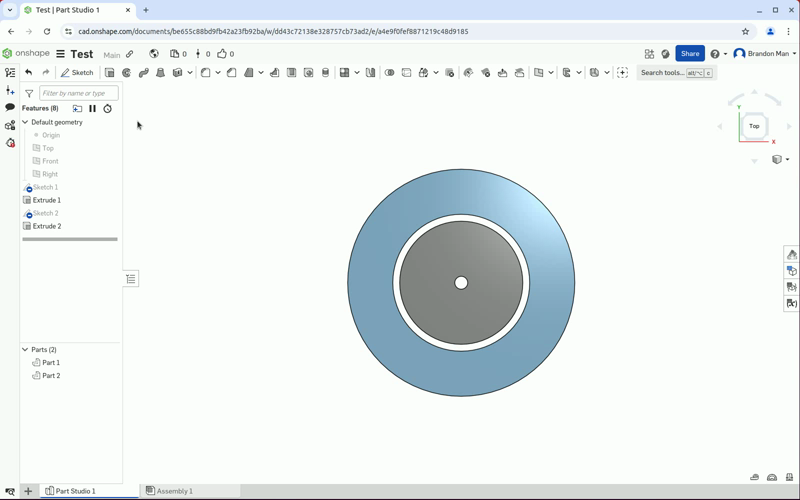
key(shift+h)
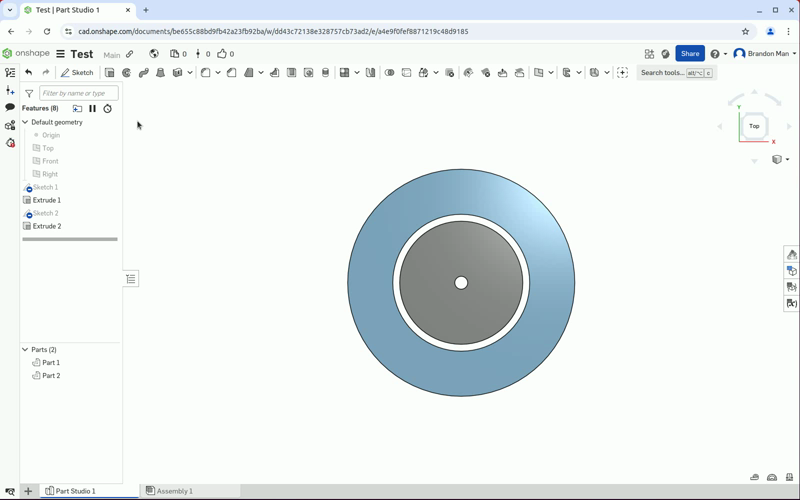
mouse_move(73, 189)
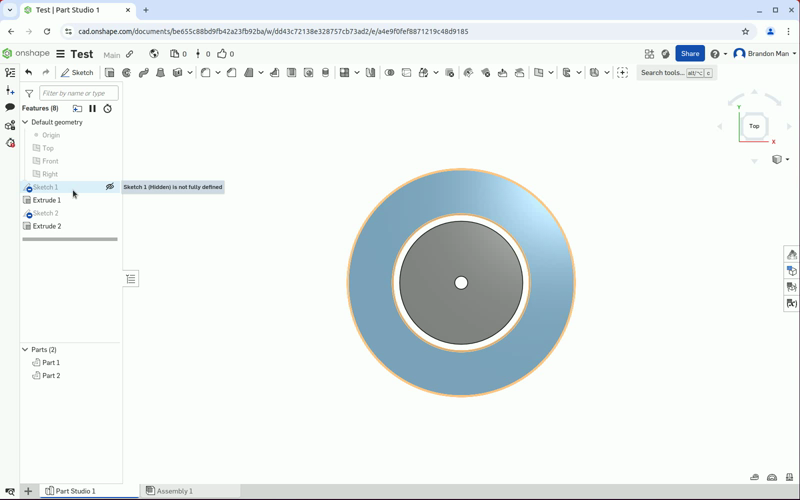
click(73, 189)
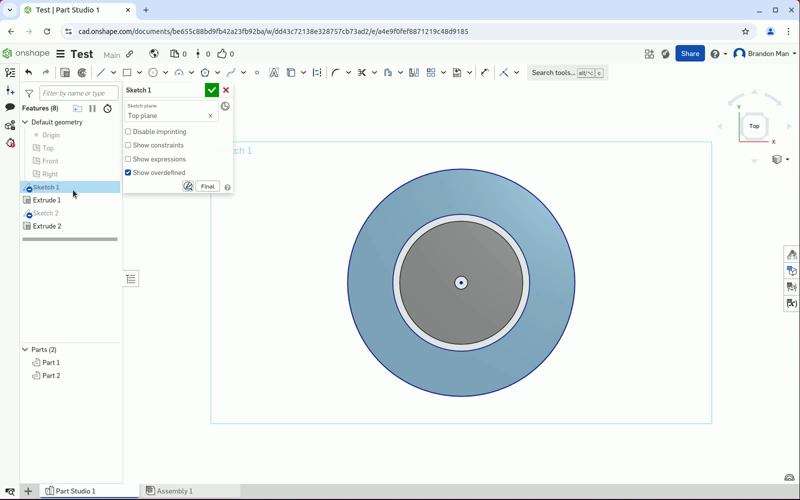
mouse_move(229, 92)
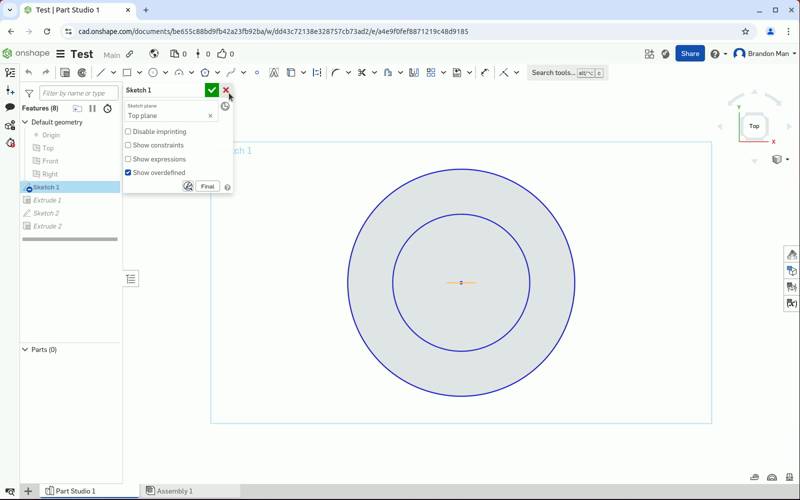
click(229, 92)
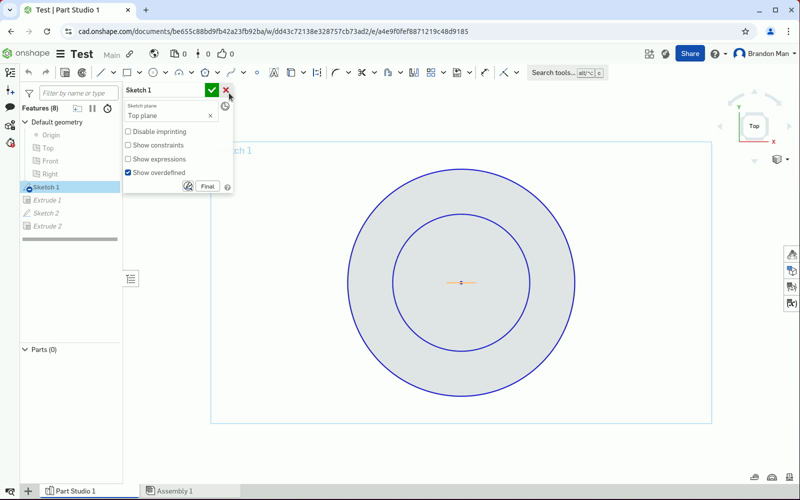
key(shift+s)
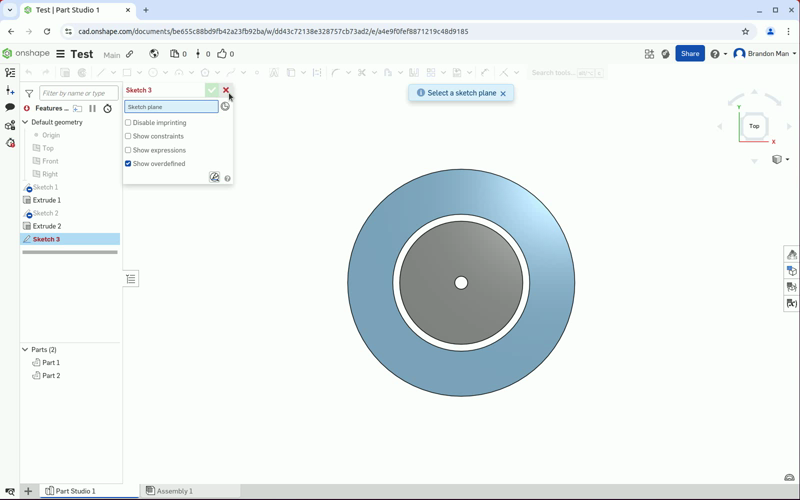
mouse_move(73, 150)
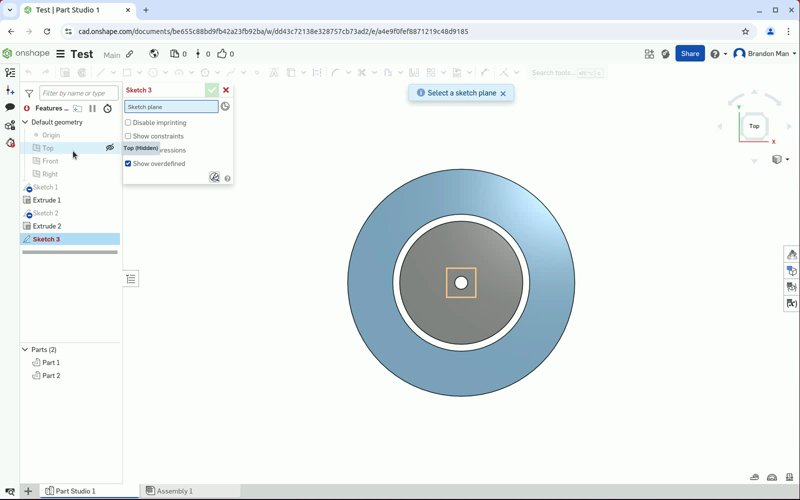
click(73, 150)
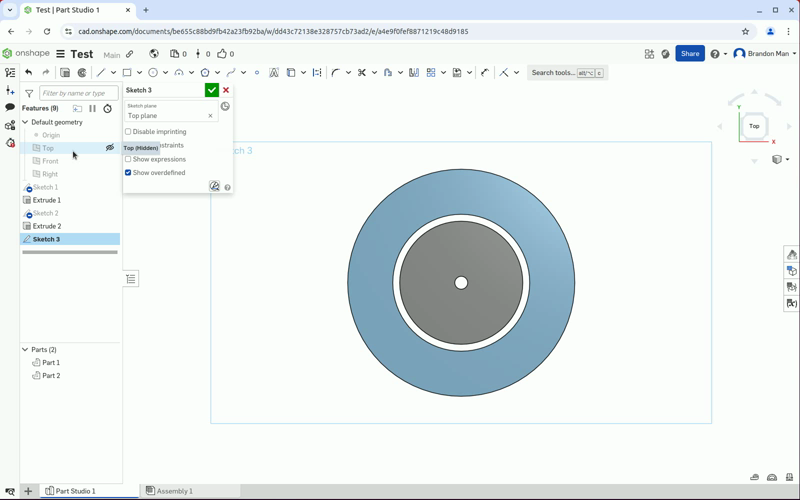
mouse_move(73, 352)
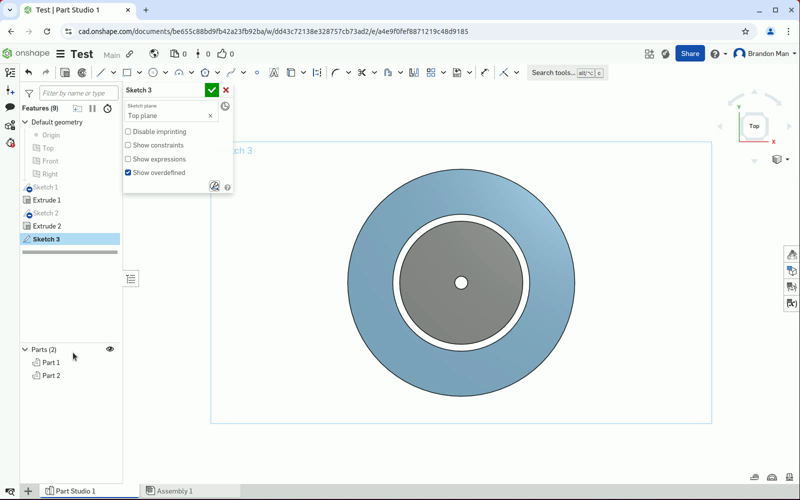
key(y)
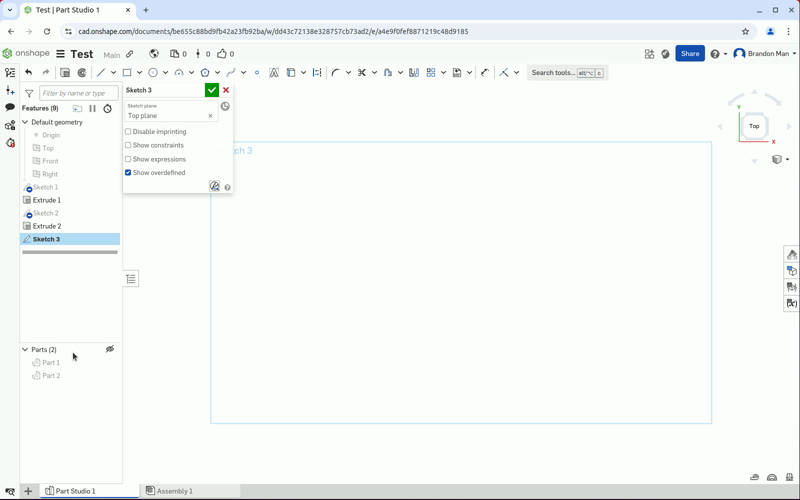
key(c)
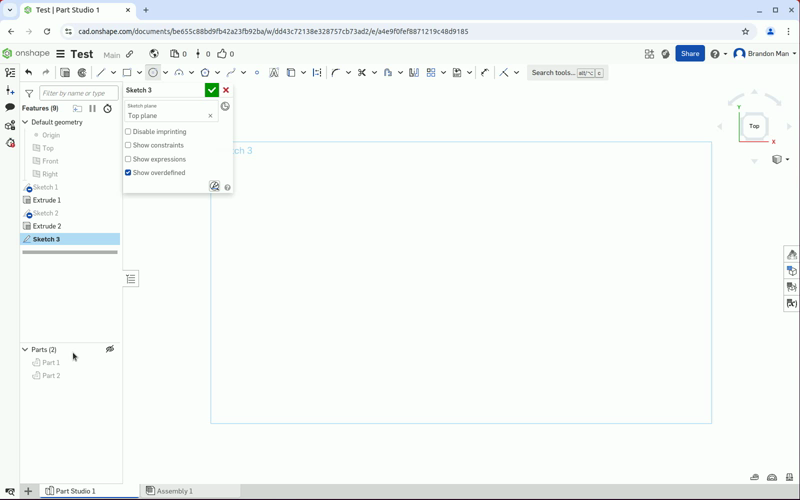
key_down(shift)
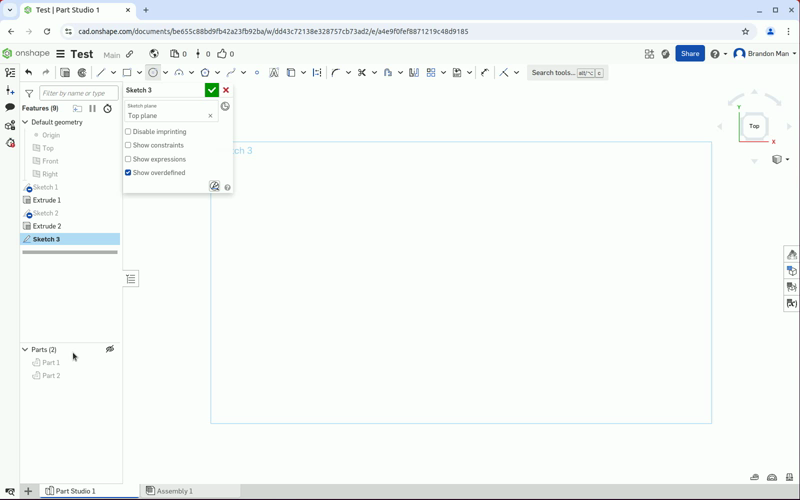
mouse_move(461, 282)
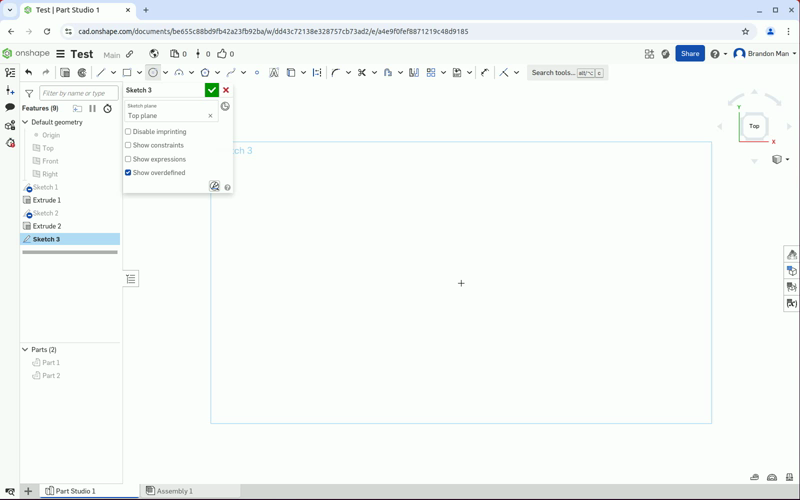
click(461, 282)
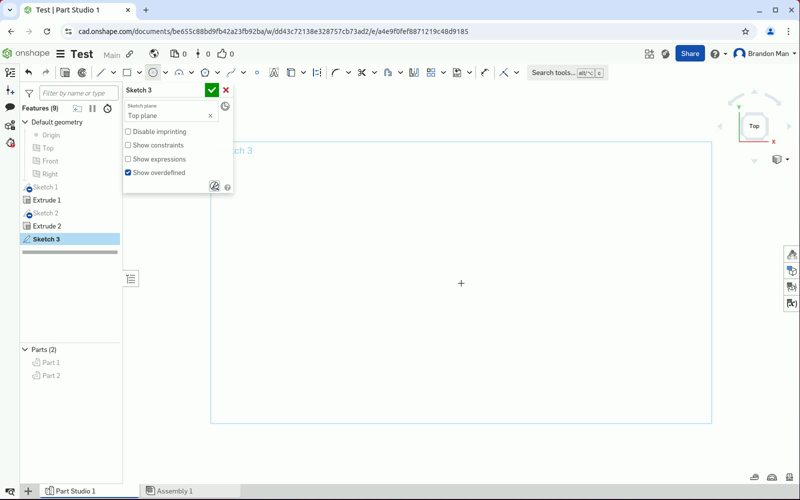
key_up(shift)
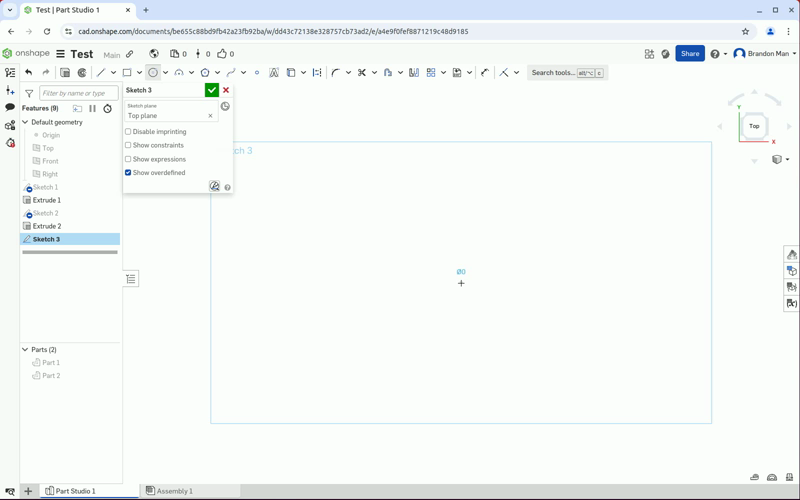
mouse_move(531, 282)
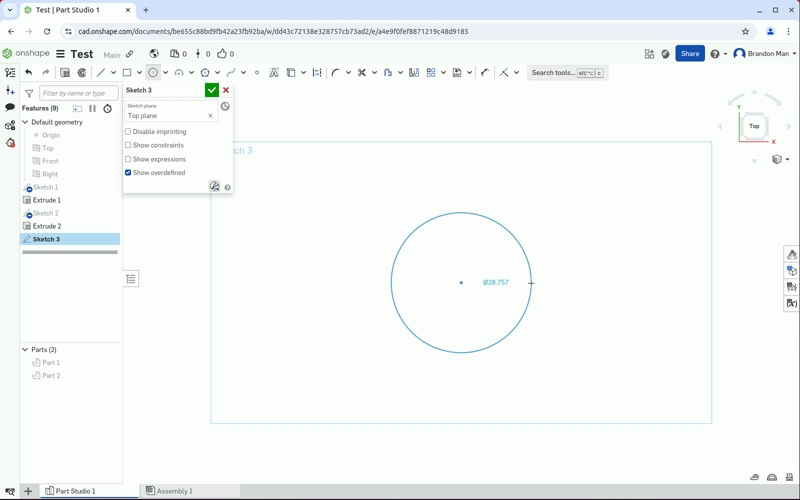
click(531, 282)
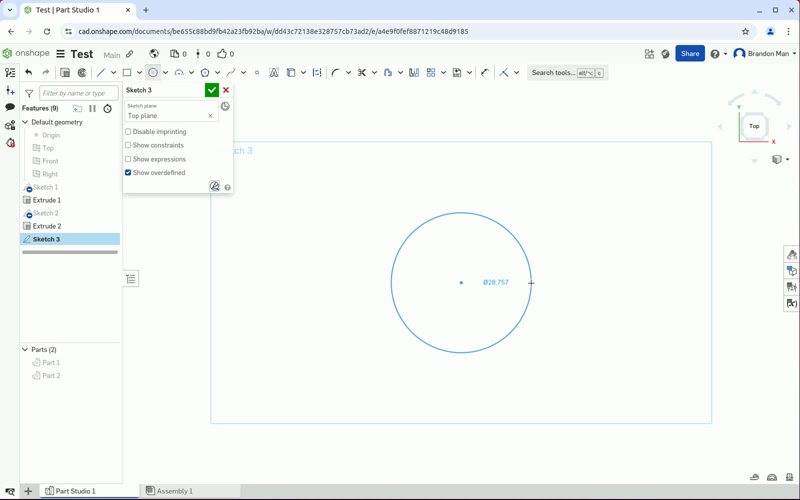
key(esc)
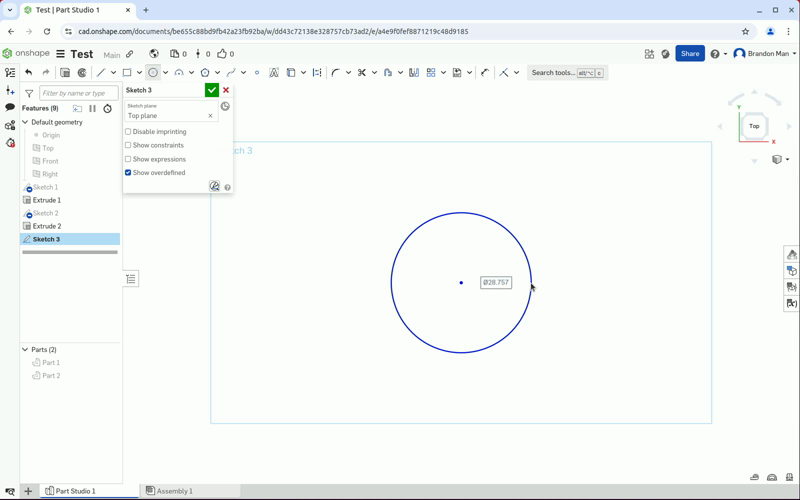
key(c)
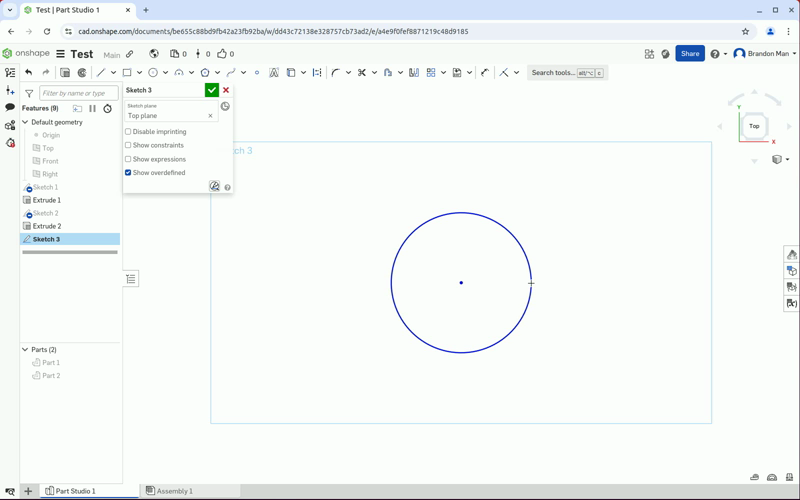
key_down(shift)
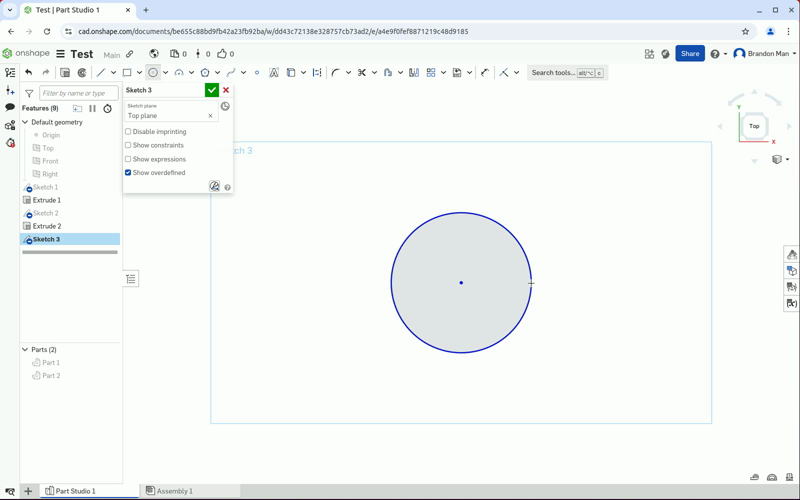
mouse_move(461, 282)
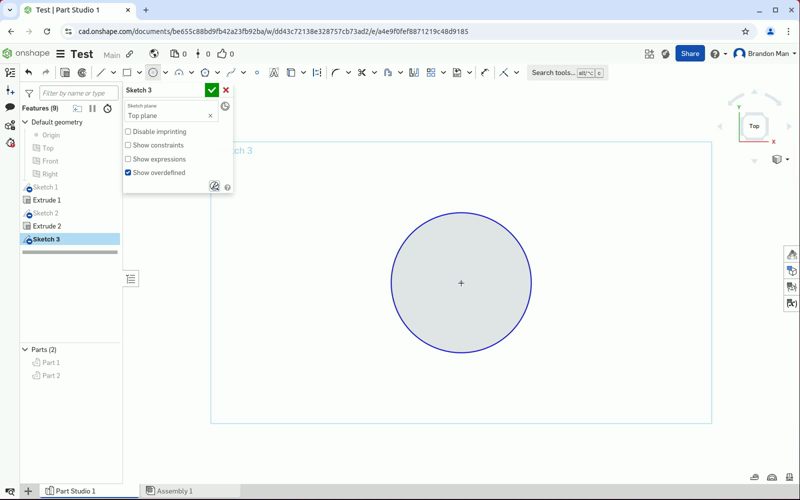
click(461, 282)
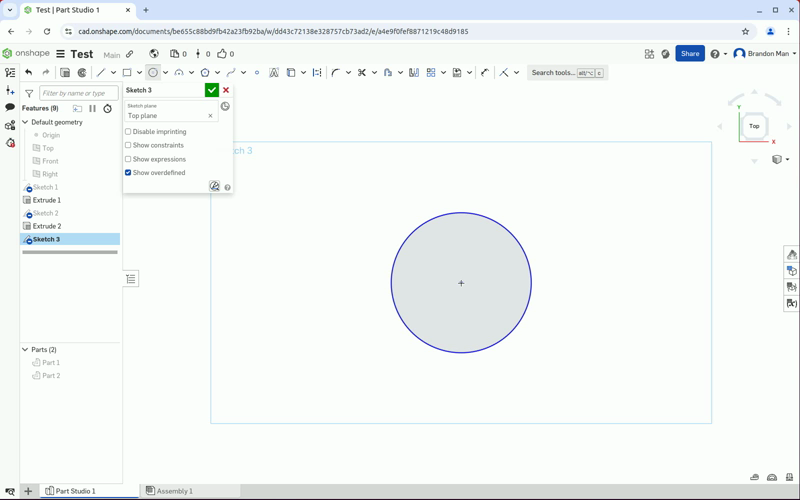
key_up(shift)
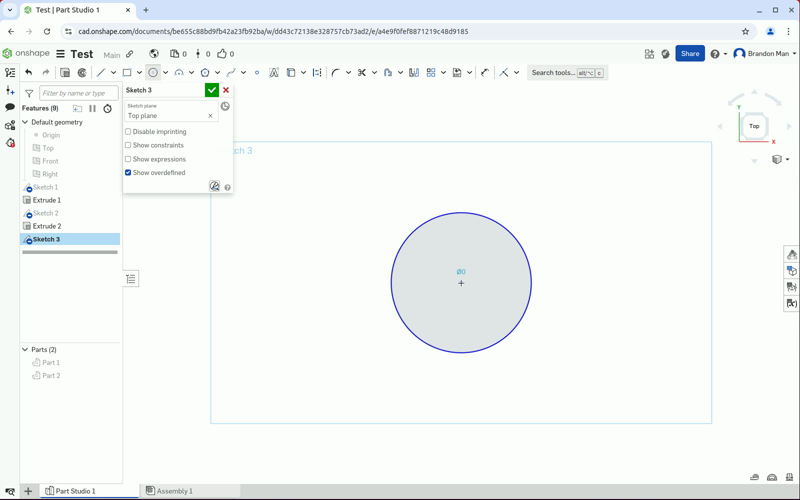
mouse_move(523, 282)
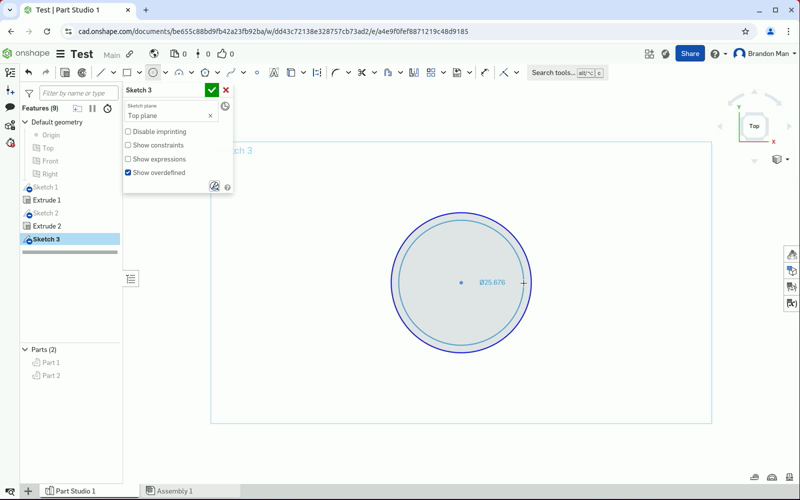
click(523, 282)
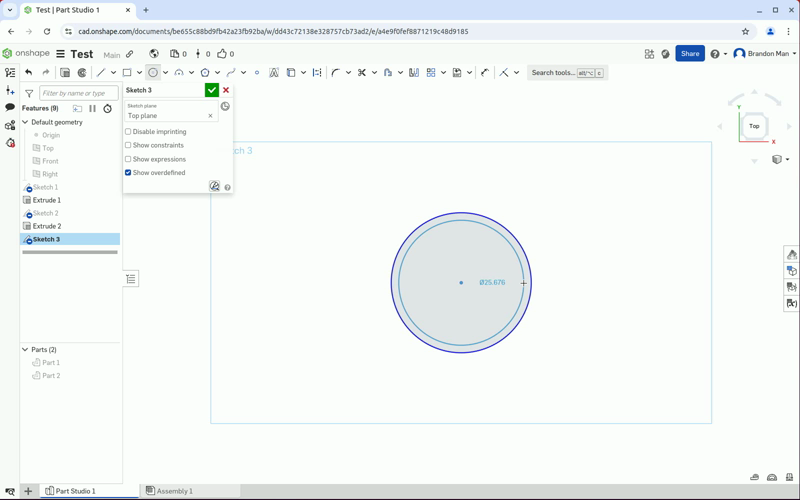
key(esc)
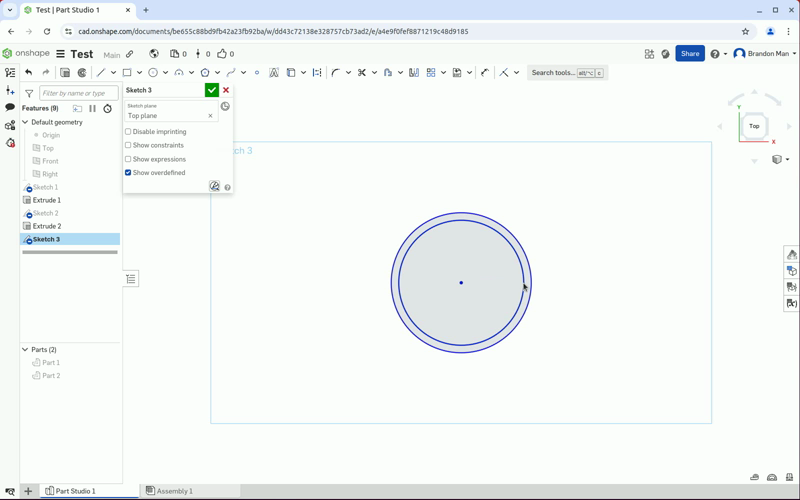
mouse_move(504, 233)
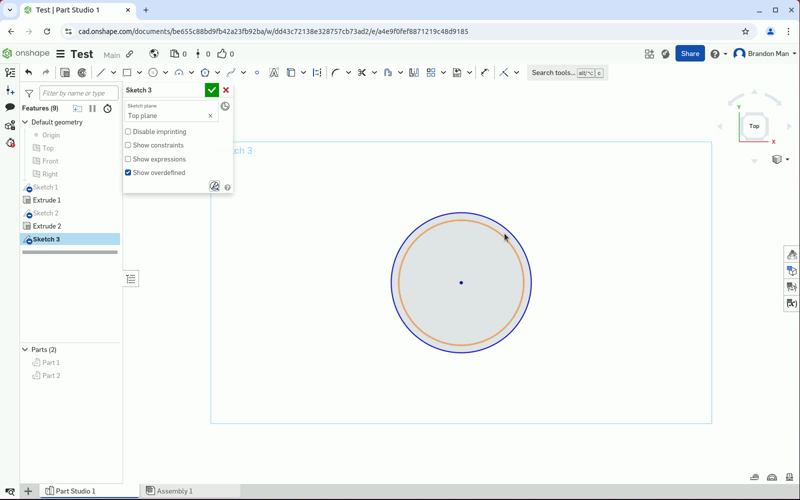
click(504, 233)
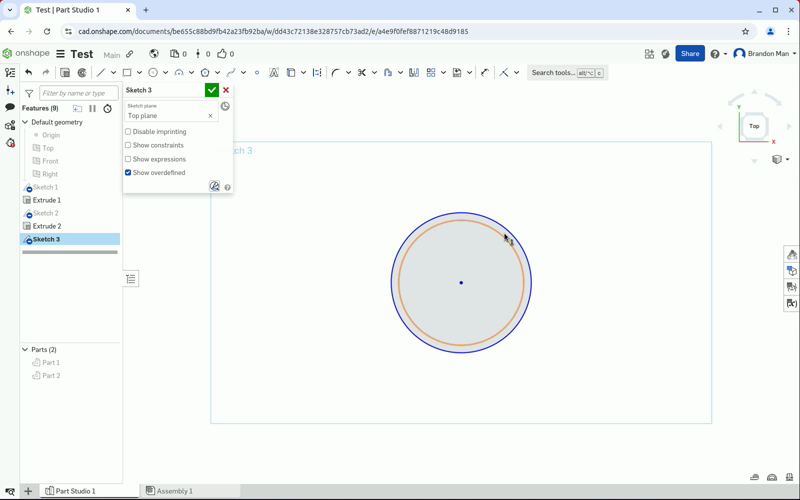
mouse_move(73, 352)
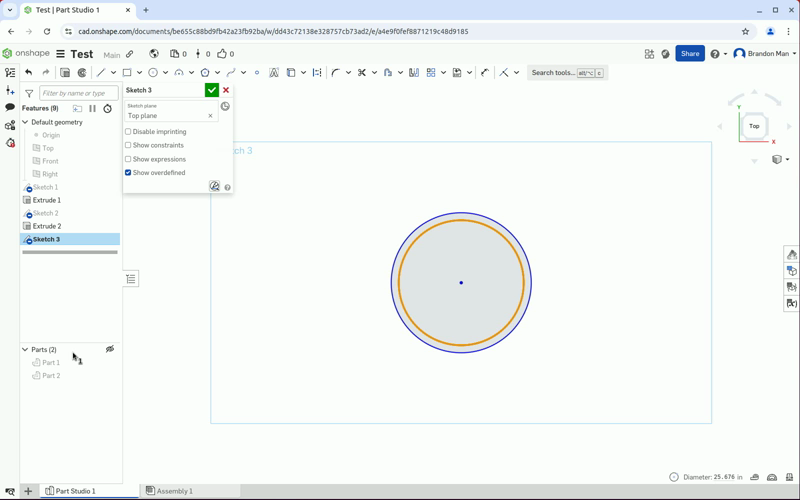
key(shift+y)
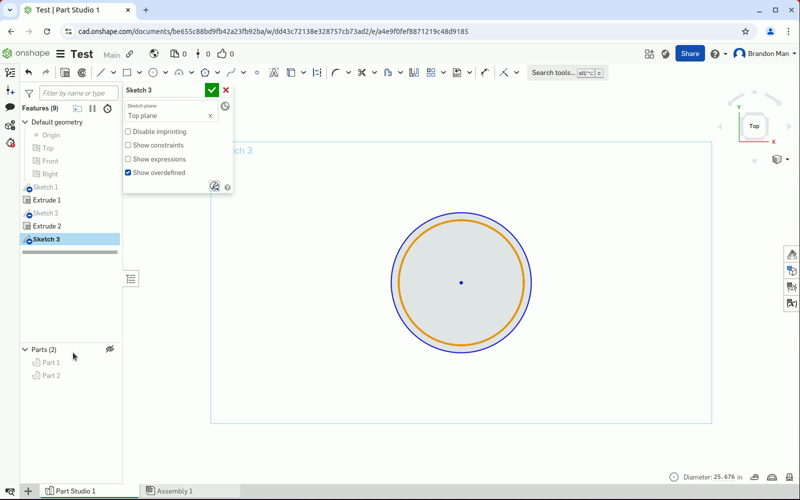
key(shift+e)
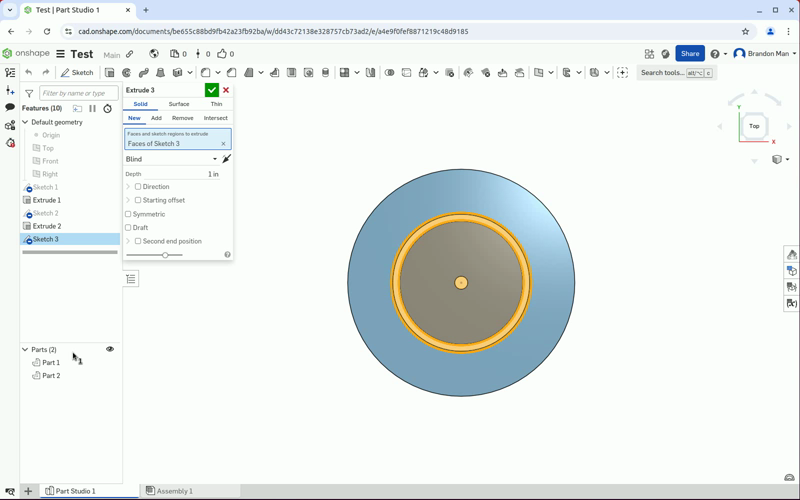
mouse_move(143, 106)
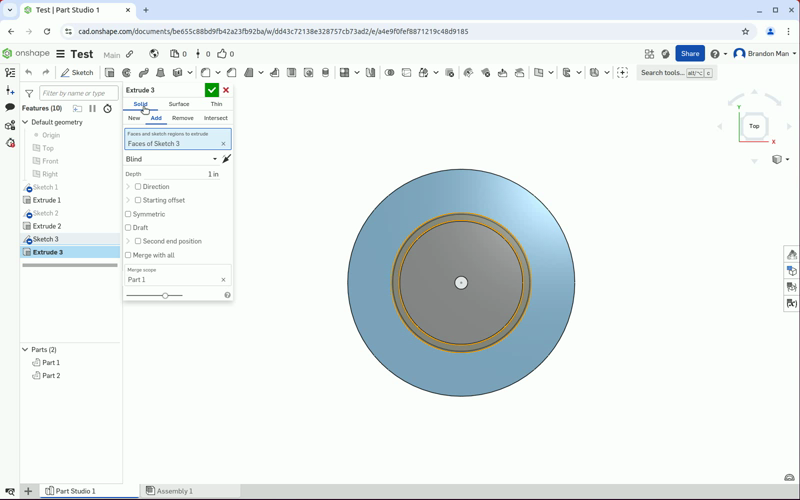
click(143, 106)
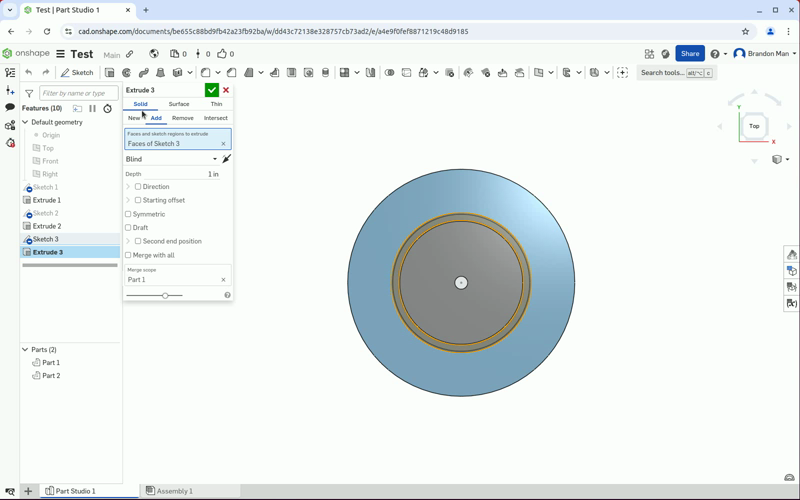
mouse_move(137, 120)
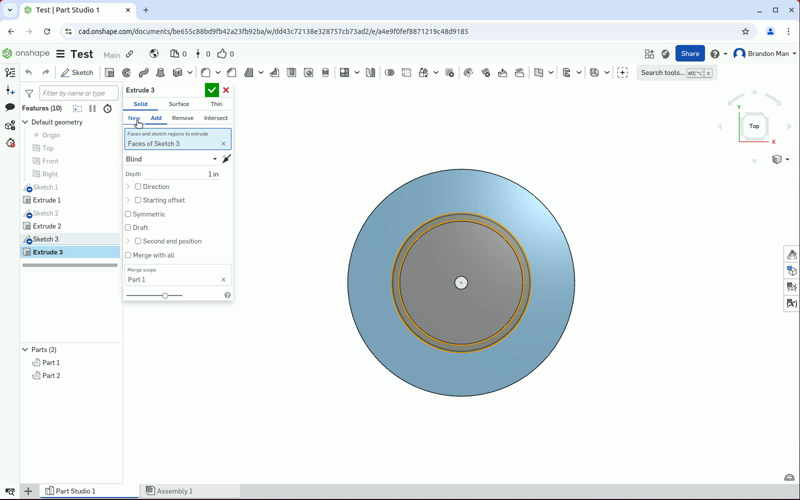
click(137, 120)
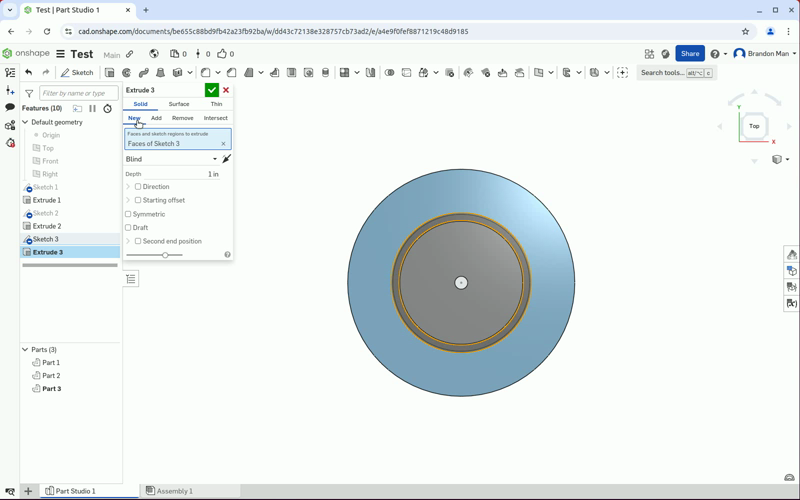
key(tab, 4)
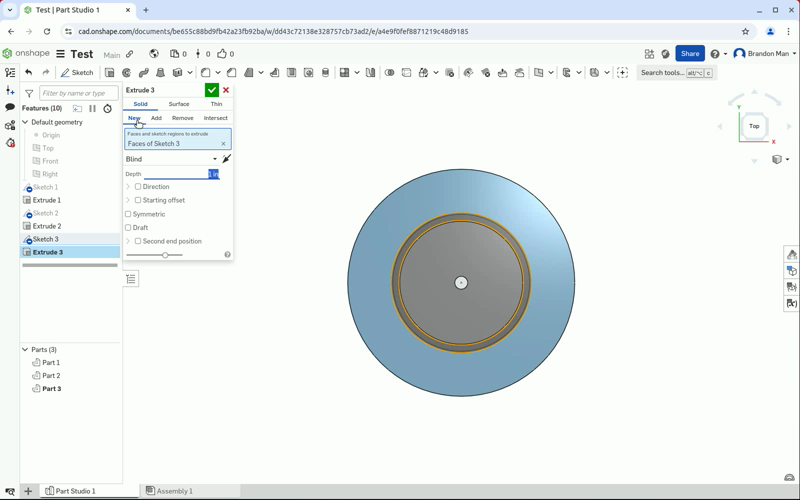
text(1.685)
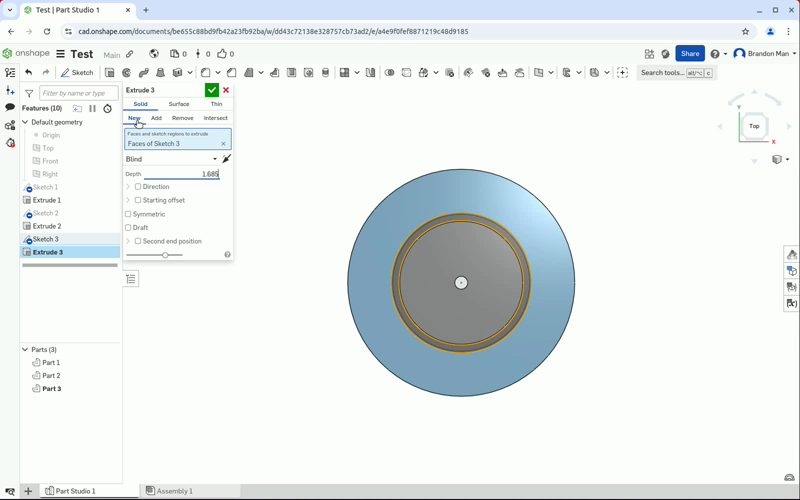
key(enter)
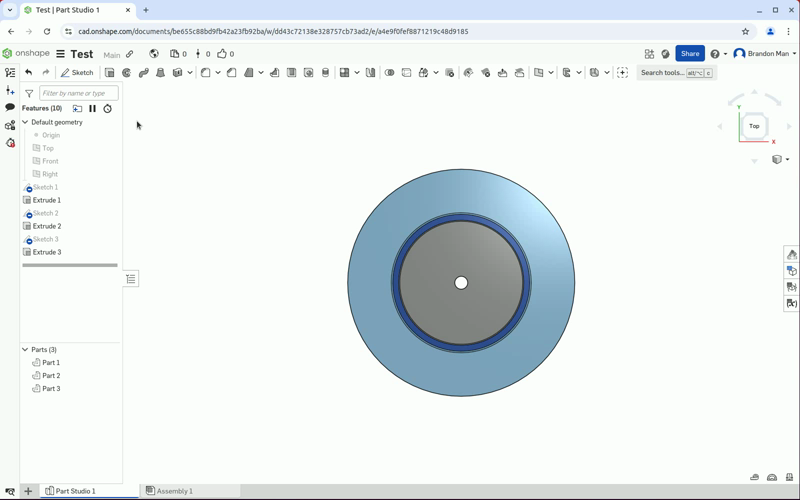
key(shift+h)
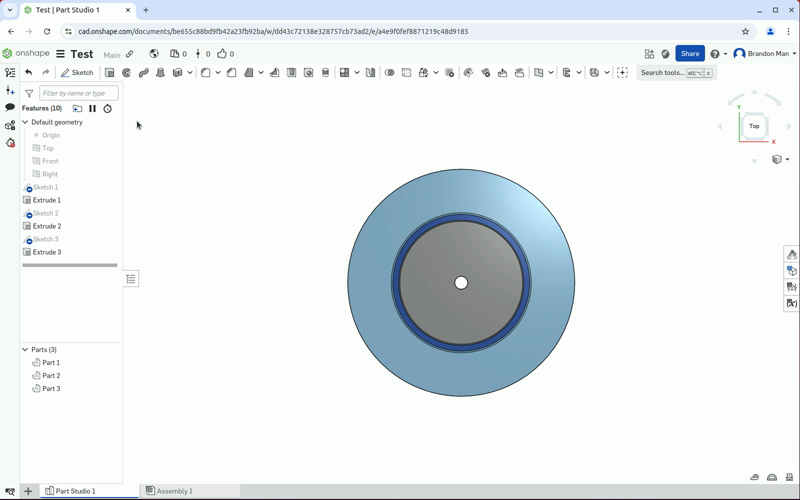
key(shift+h)
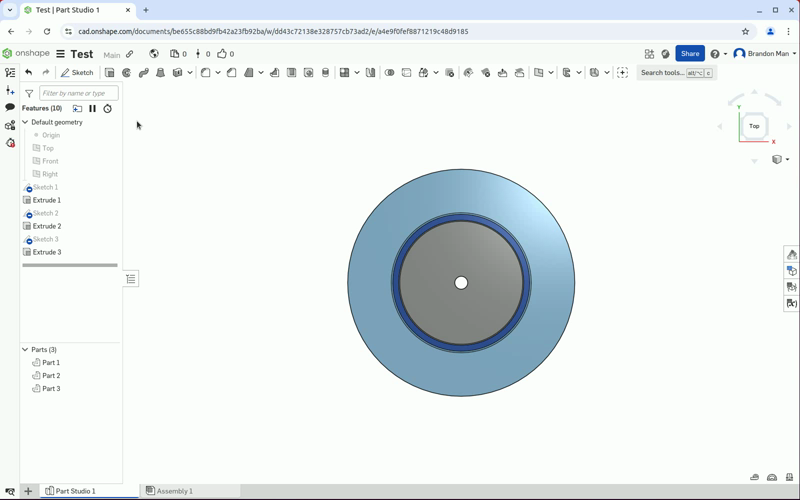
mouse_move(73, 189)
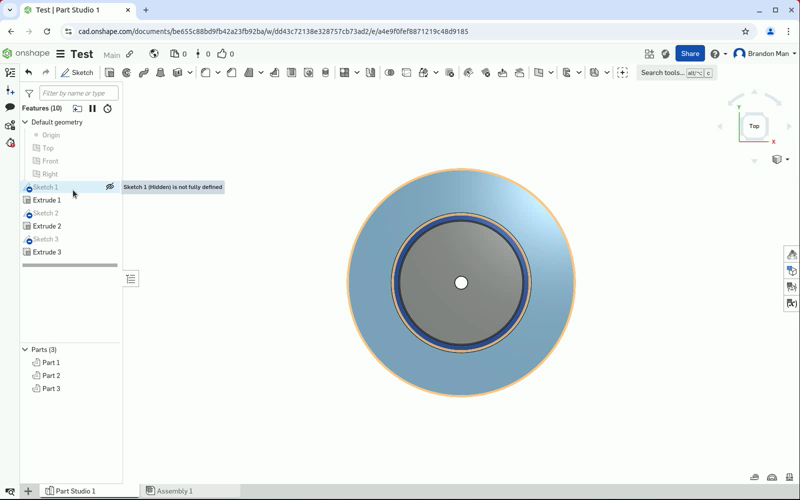
click(73, 189)
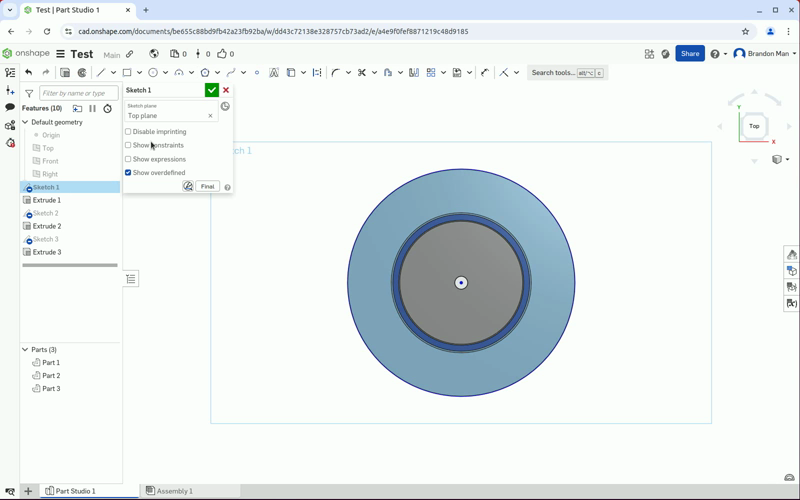
mouse_move(229, 92)
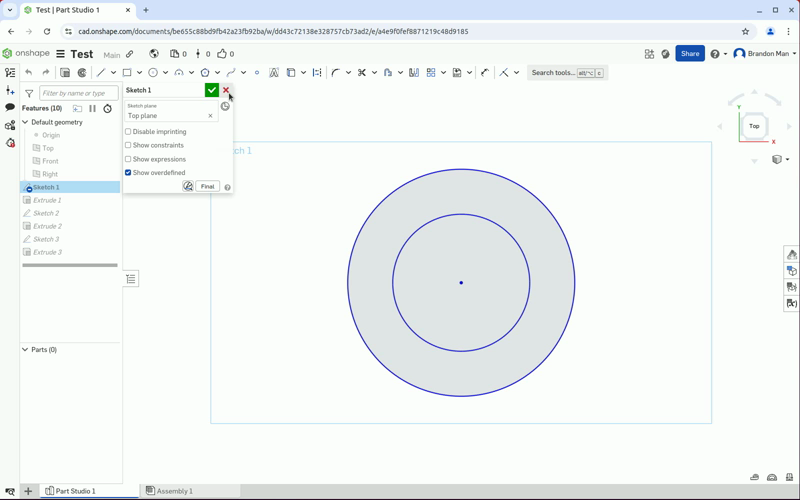
click(229, 92)
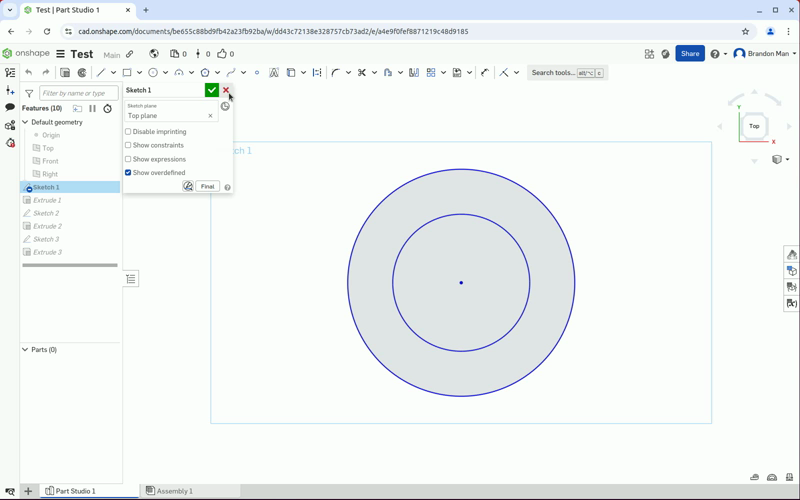
key(shift+s)
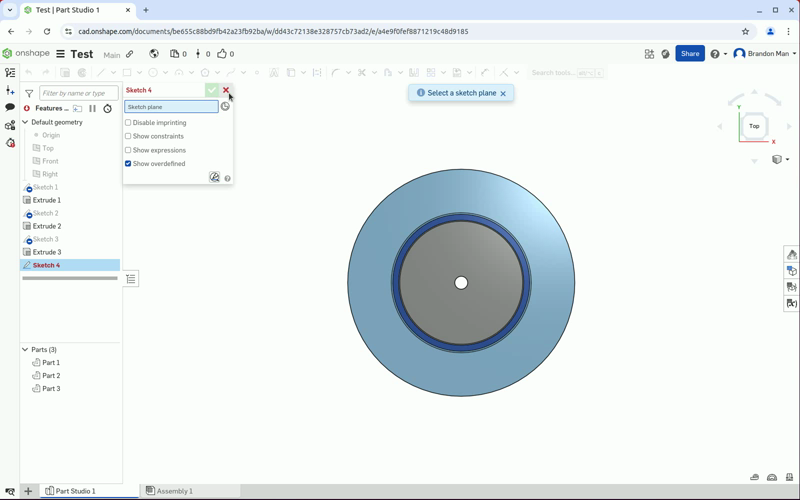
mouse_move(73, 150)
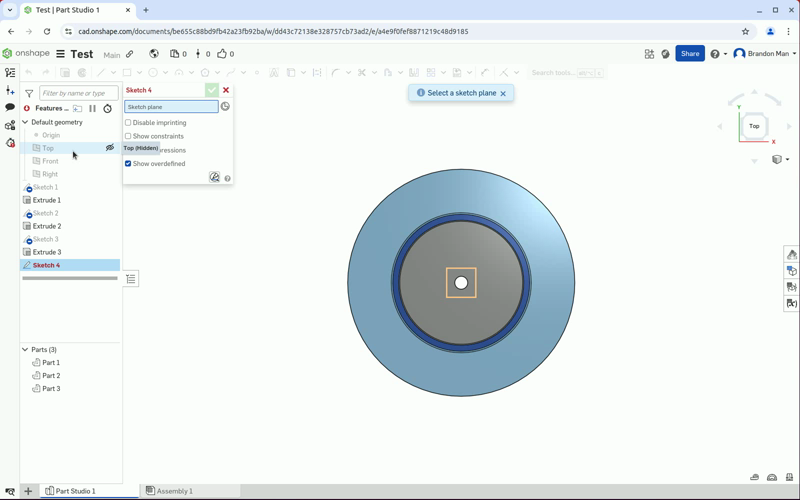
click(73, 150)
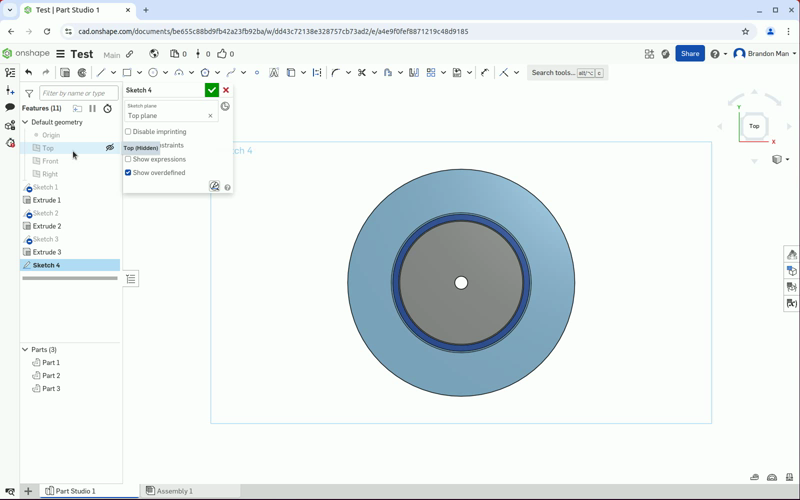
mouse_move(73, 352)
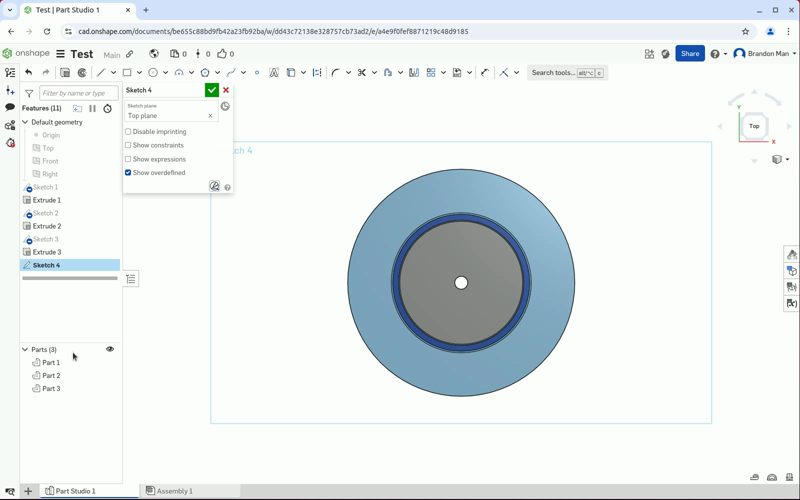
key(y)
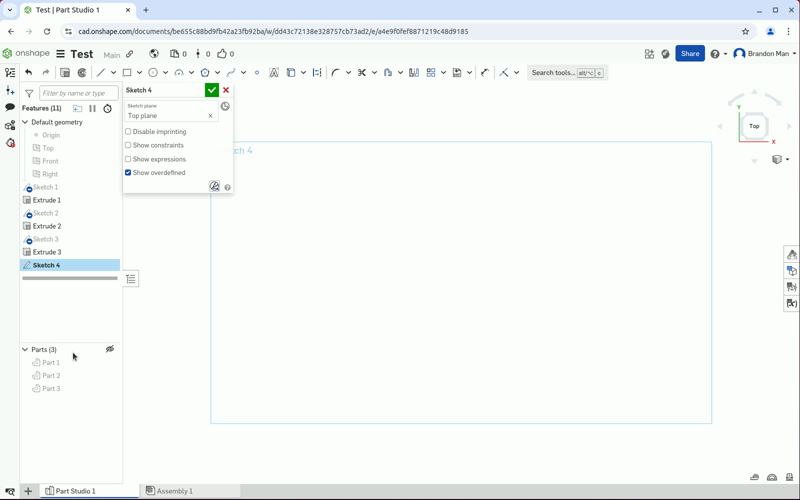
key(c)
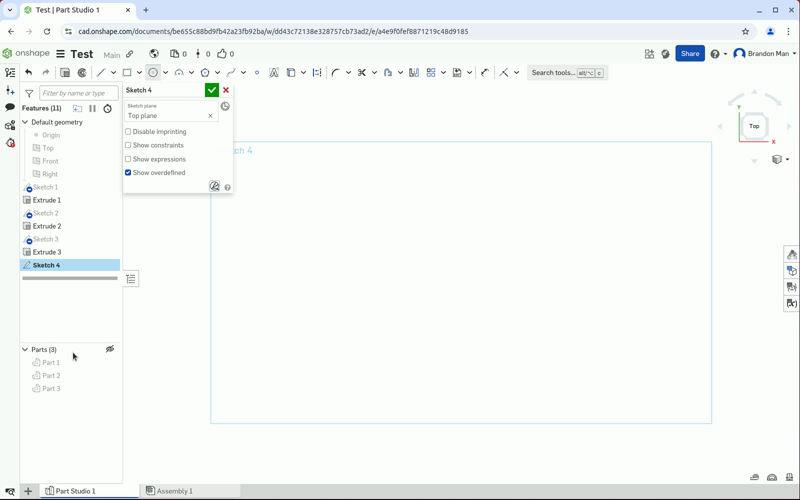
key_down(shift)
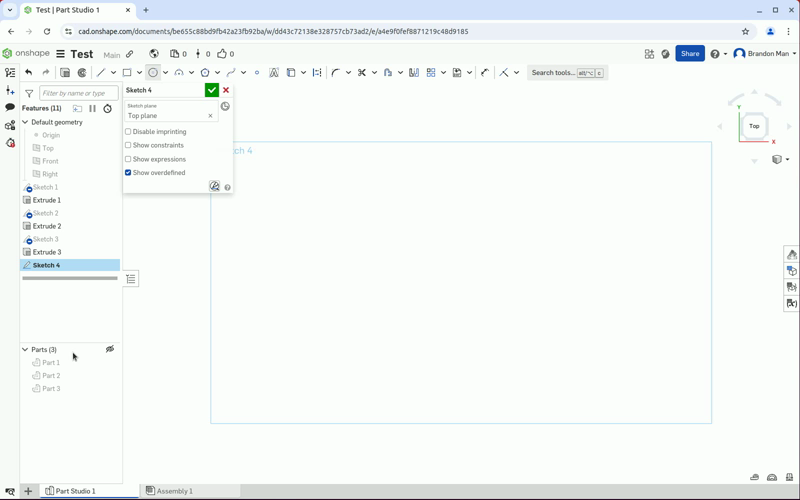
mouse_move(461, 282)
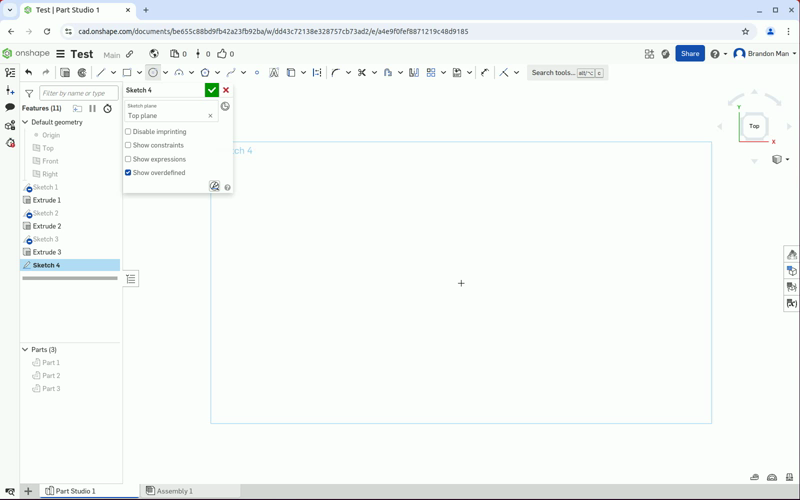
click(461, 282)
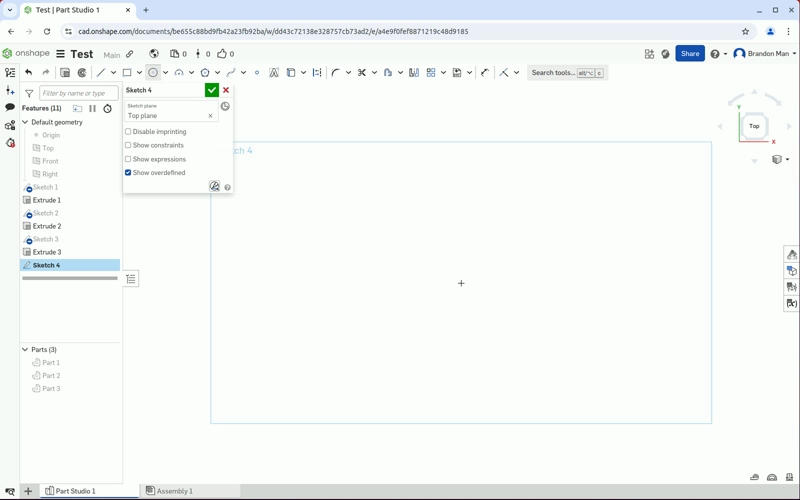
key_up(shift)
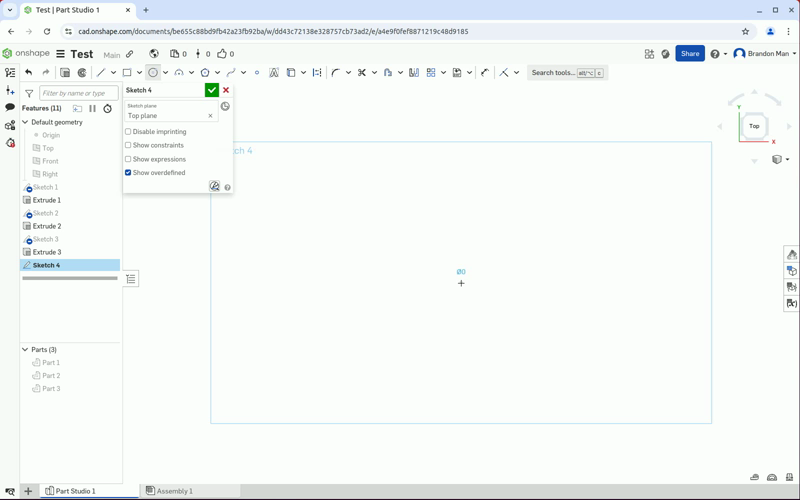
mouse_move(531, 282)
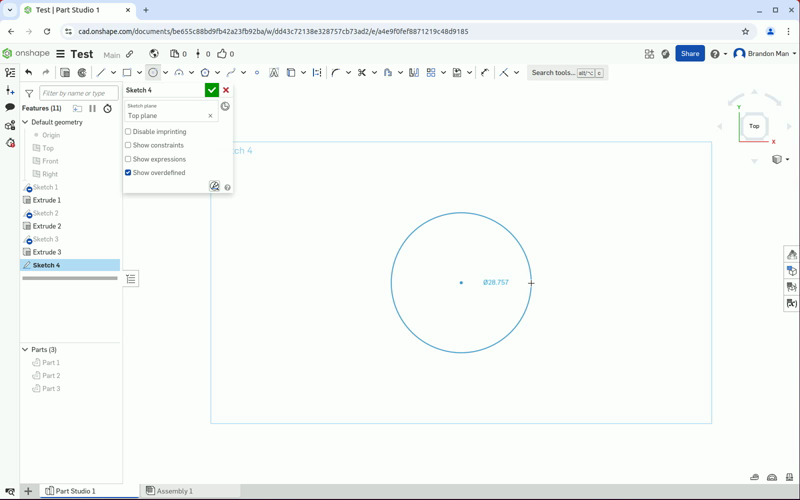
click(531, 282)
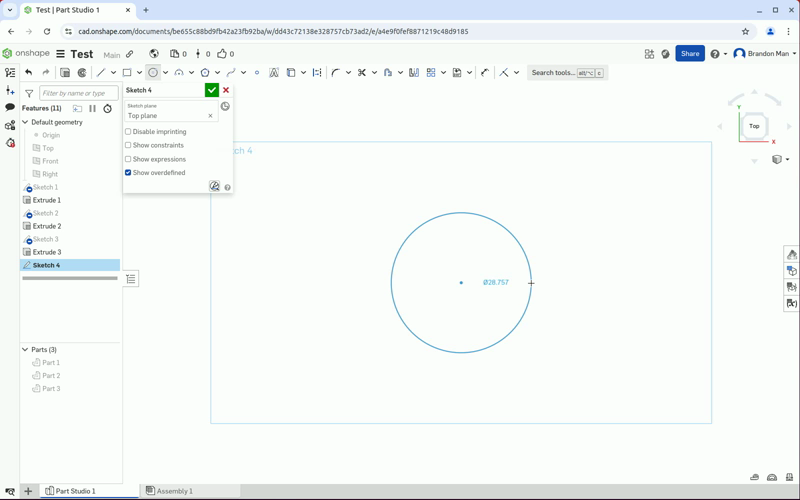
key(esc)
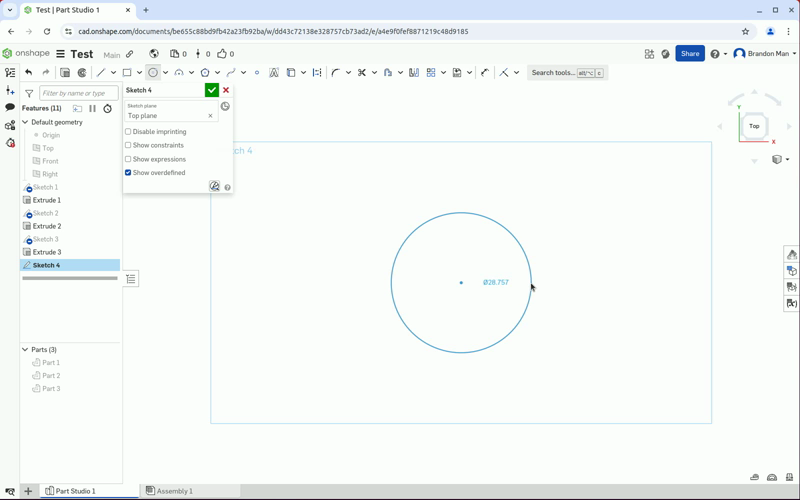
key(c)
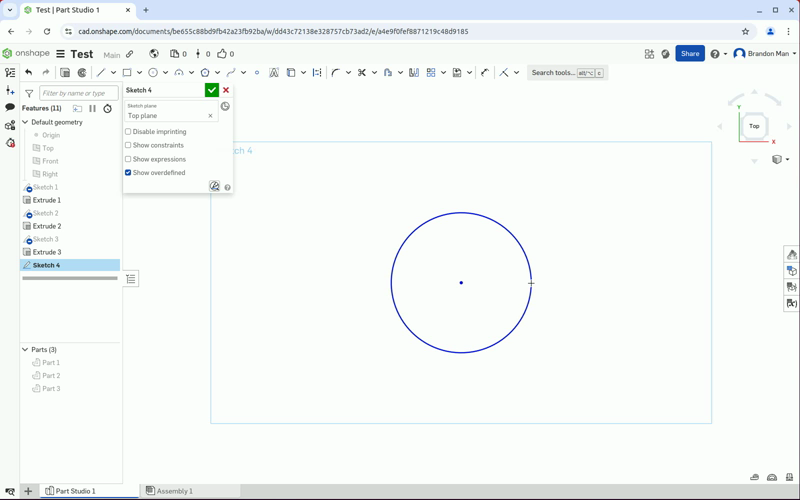
key_down(shift)
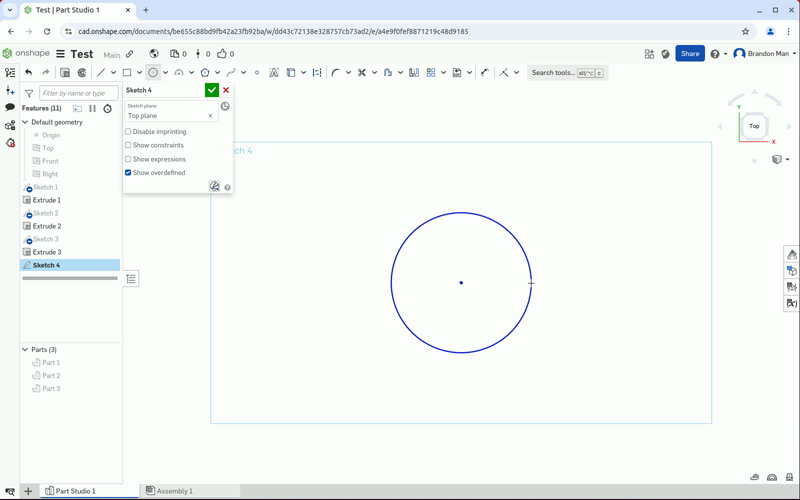
mouse_move(461, 282)
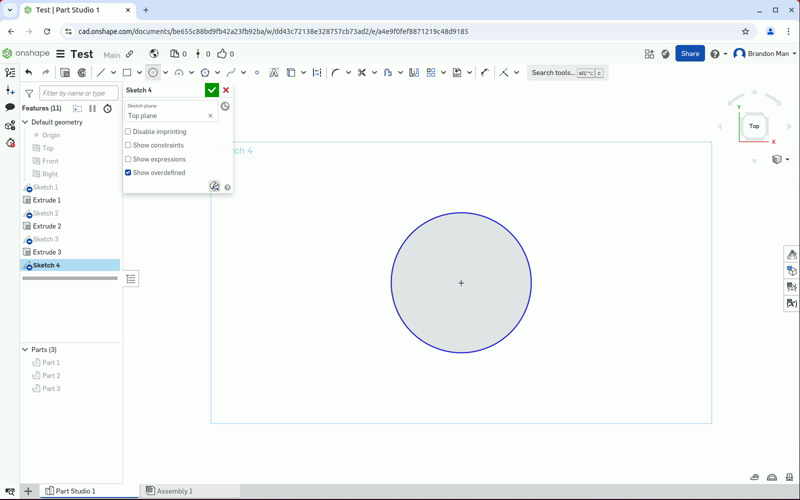
click(461, 282)
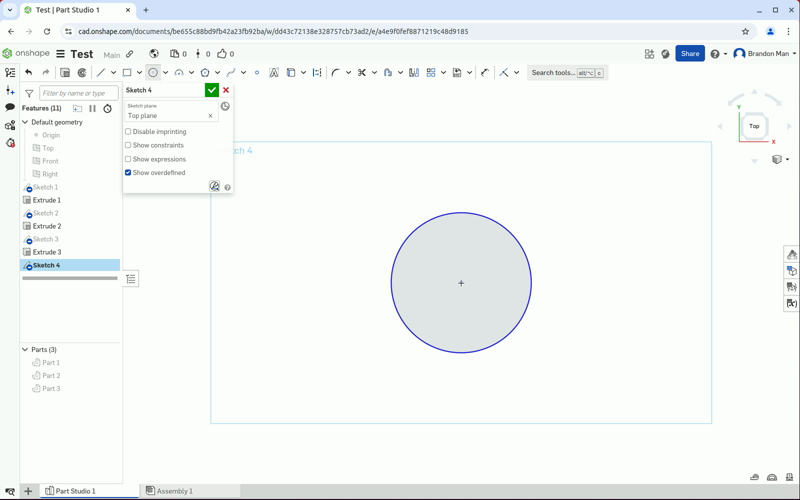
key_up(shift)
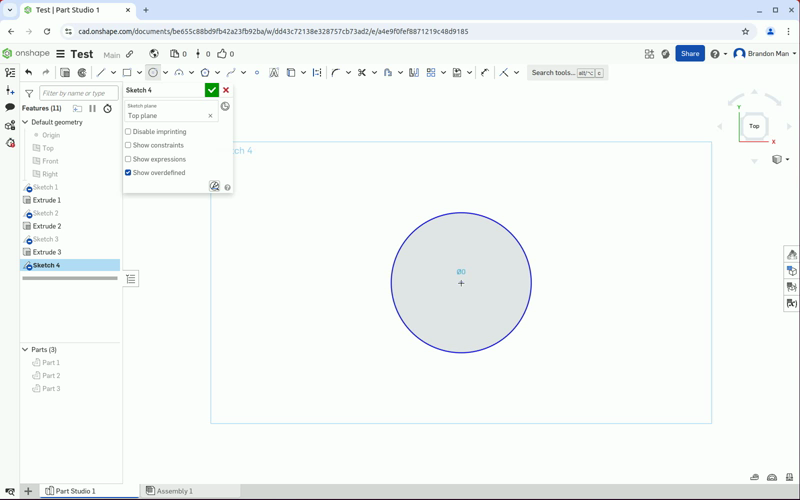
mouse_move(523, 282)
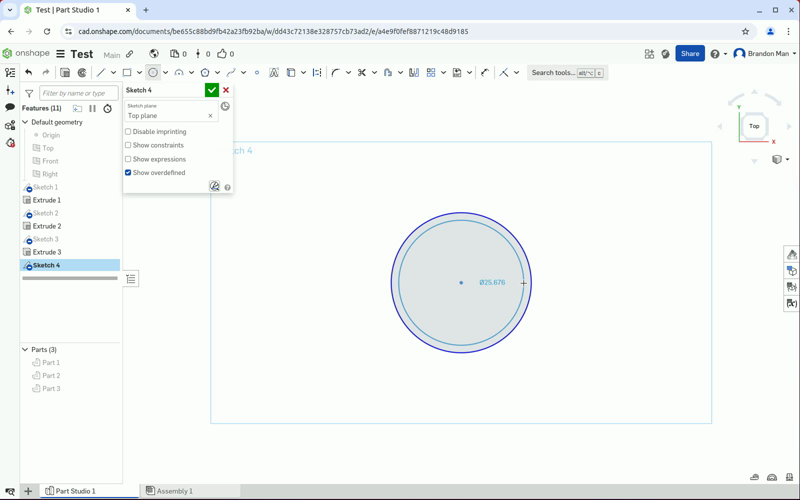
click(523, 282)
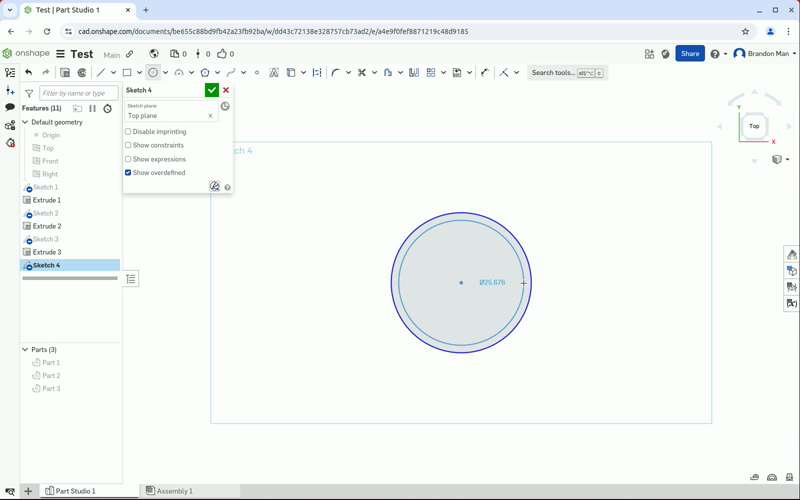
key(esc)
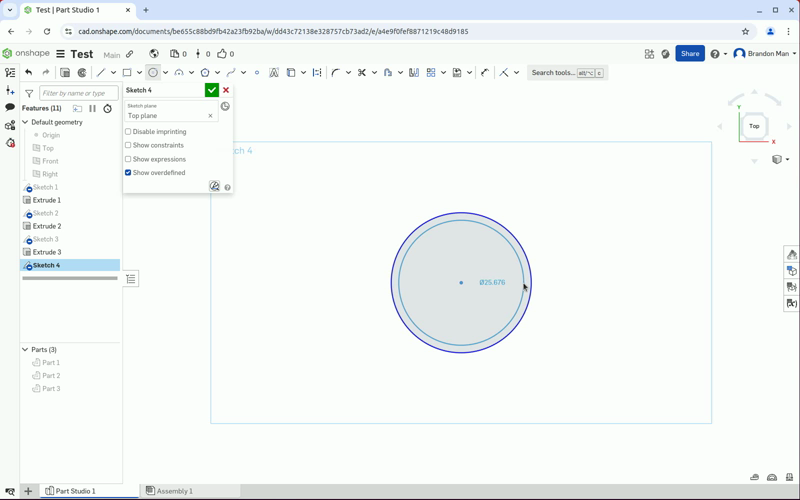
mouse_move(458, 348)
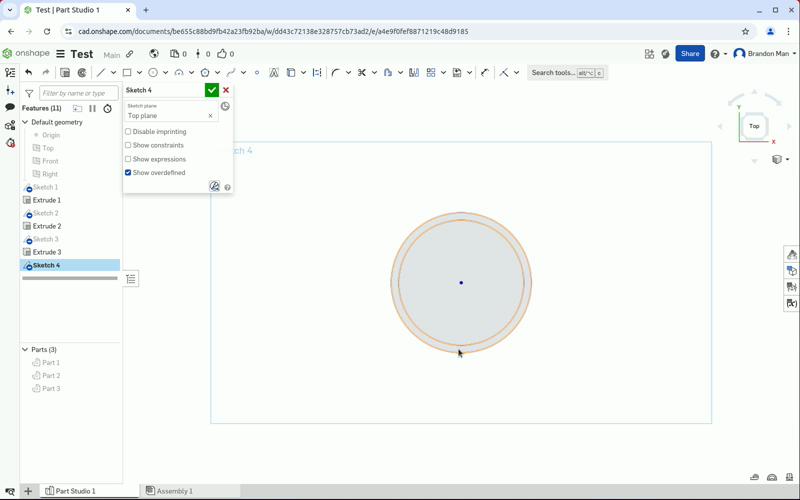
click(458, 348)
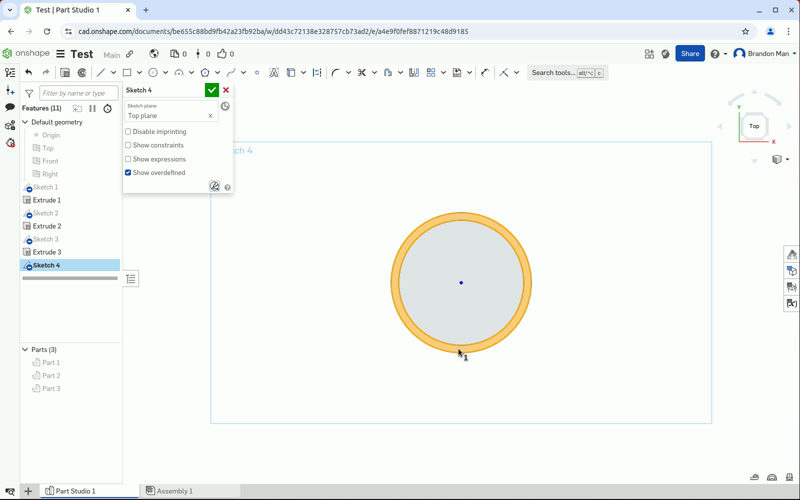
mouse_move(73, 352)
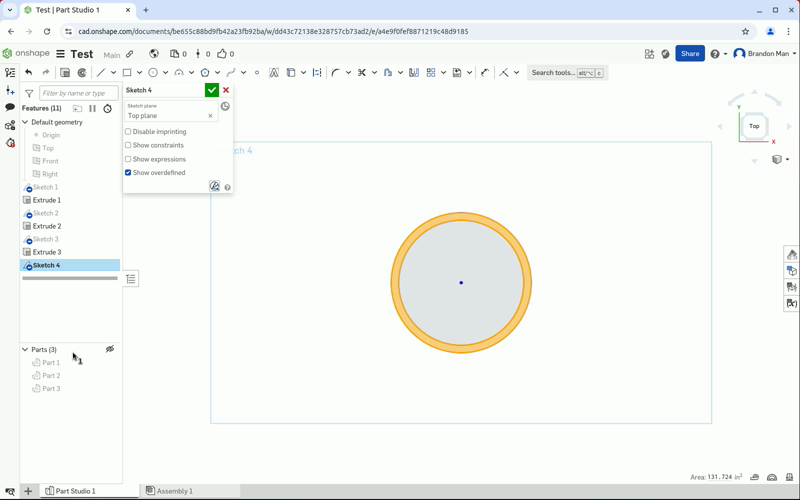
key(shift+y)
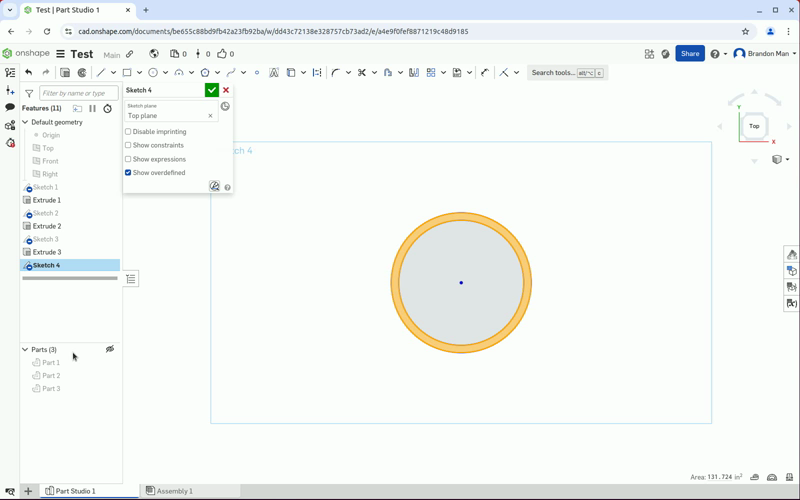
key(shift+e)
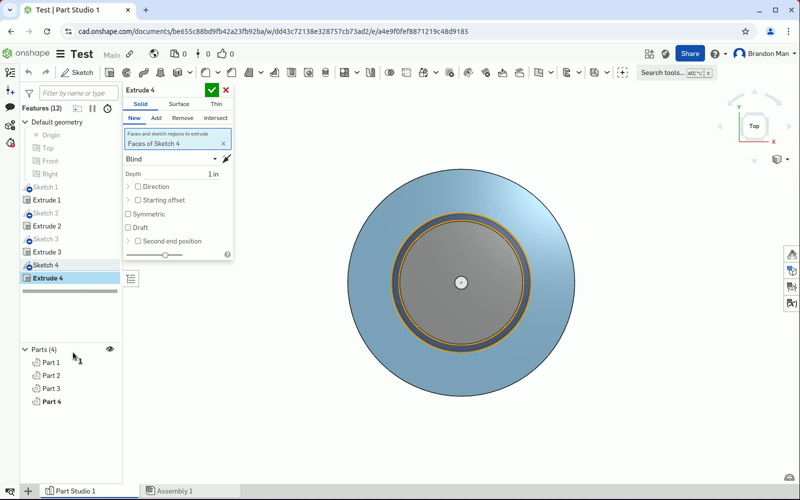
mouse_move(143, 106)
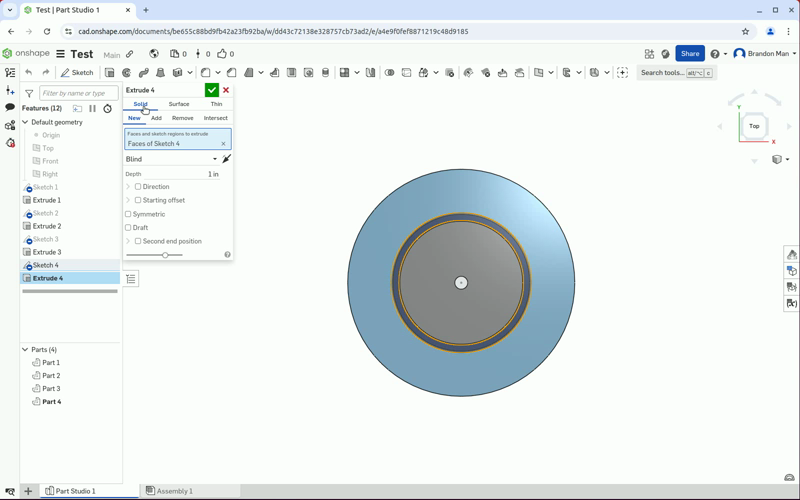
click(143, 106)
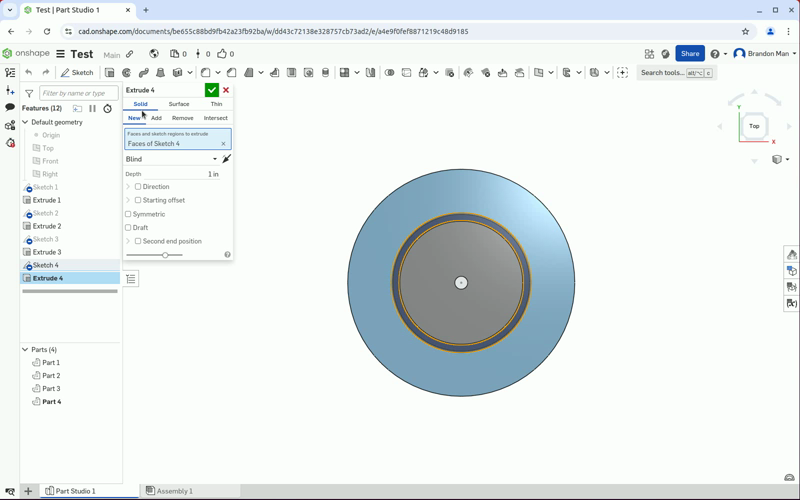
mouse_move(137, 120)
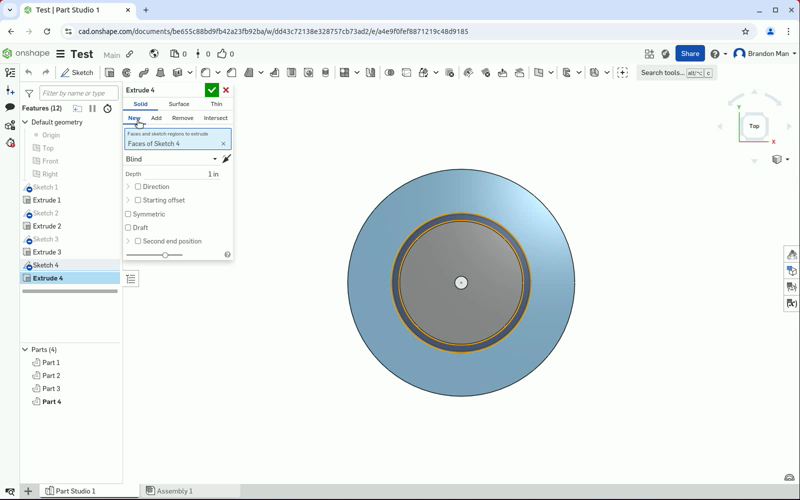
click(137, 120)
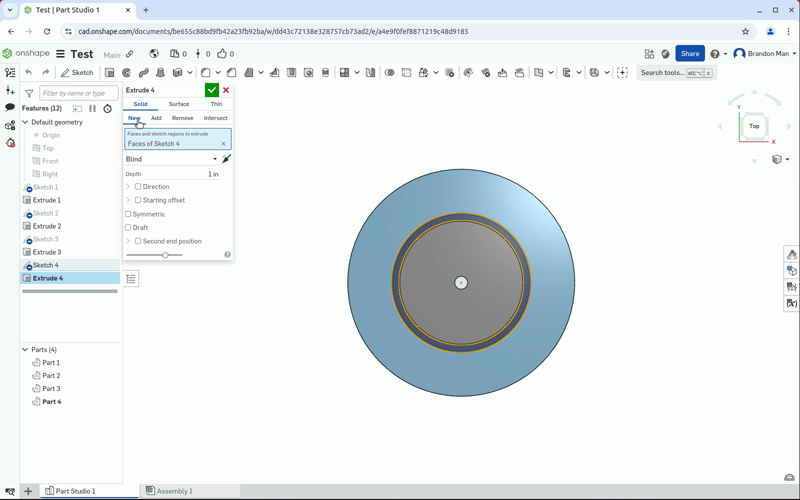
key(tab, 4)
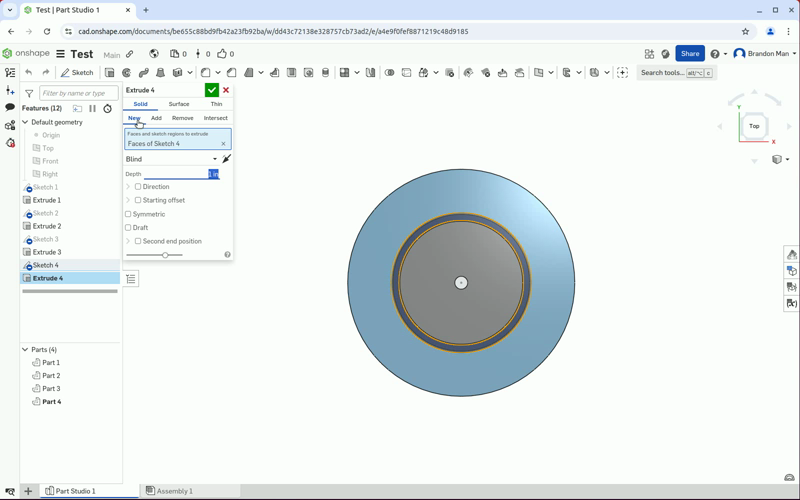
text(17.331)
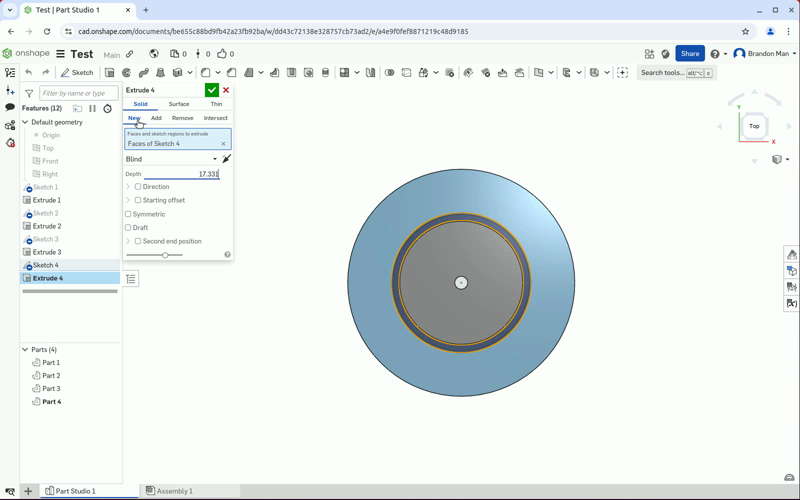
key(enter)
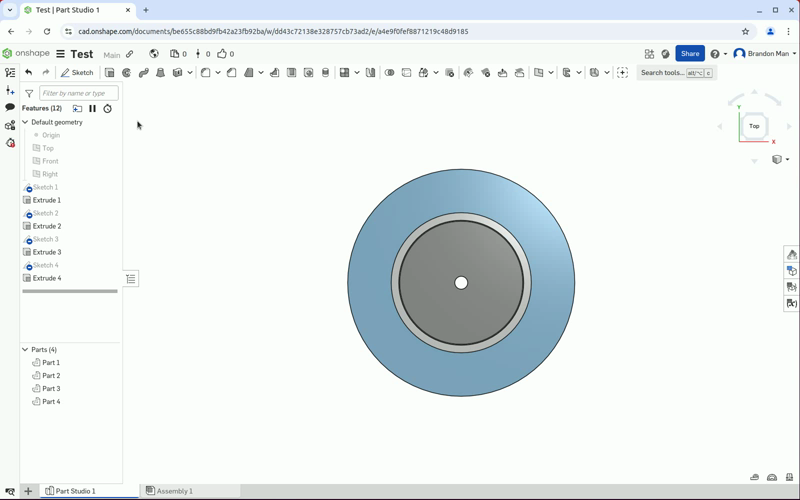
key(shift+h)
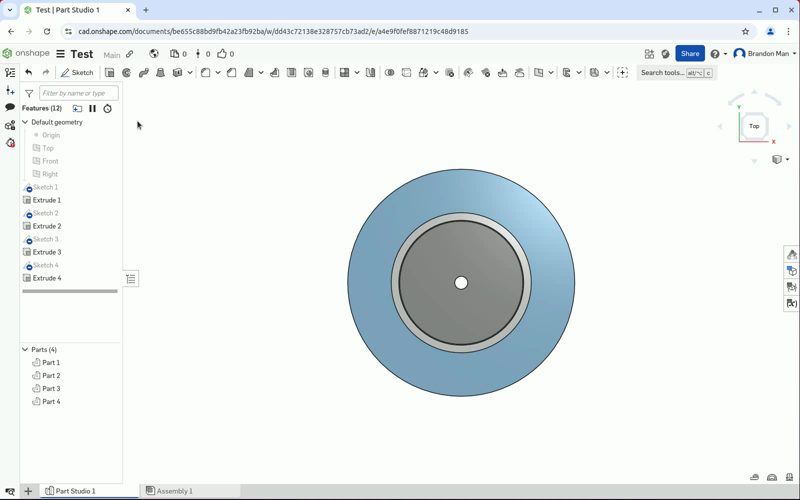
key(shift+h)
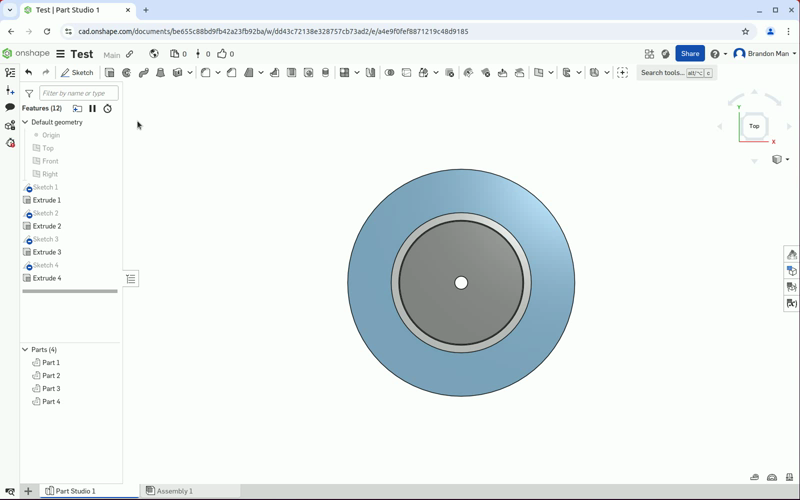
mouse_move(73, 189)
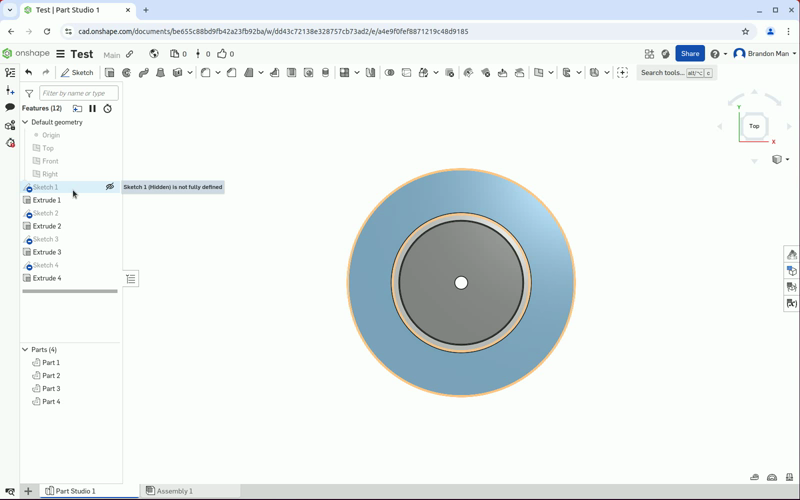
click(73, 189)
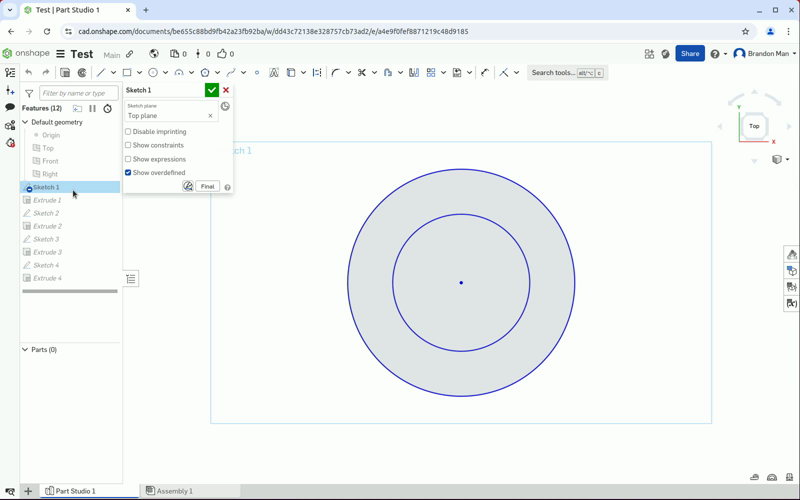
mouse_move(229, 92)
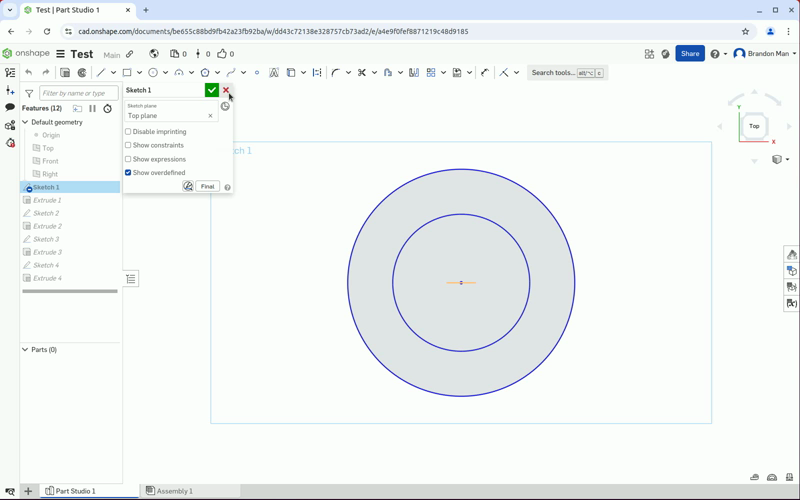
click(229, 92)
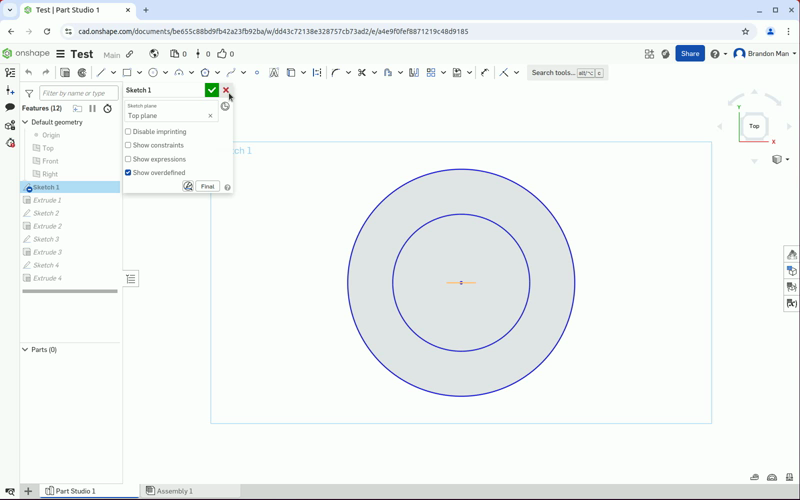
key(shift+s)
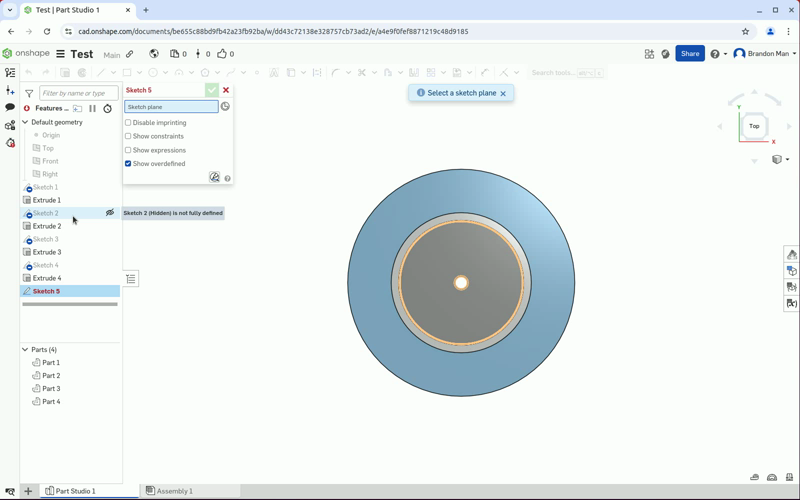
scroll(3)
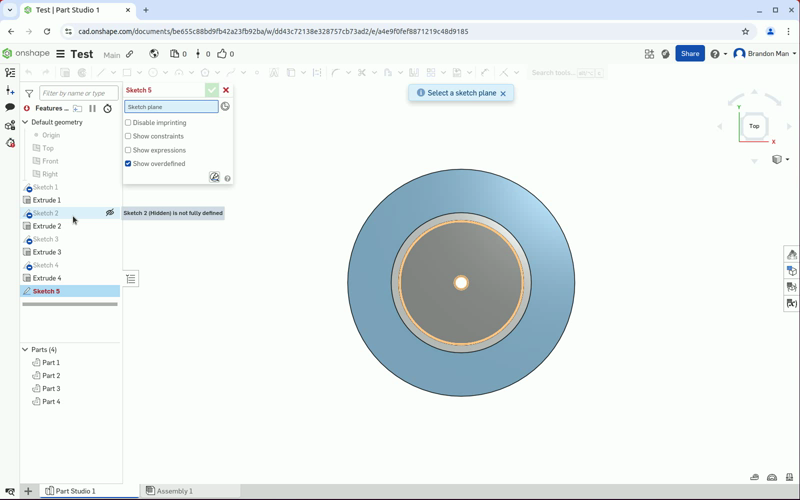
mouse_move(73, 150)
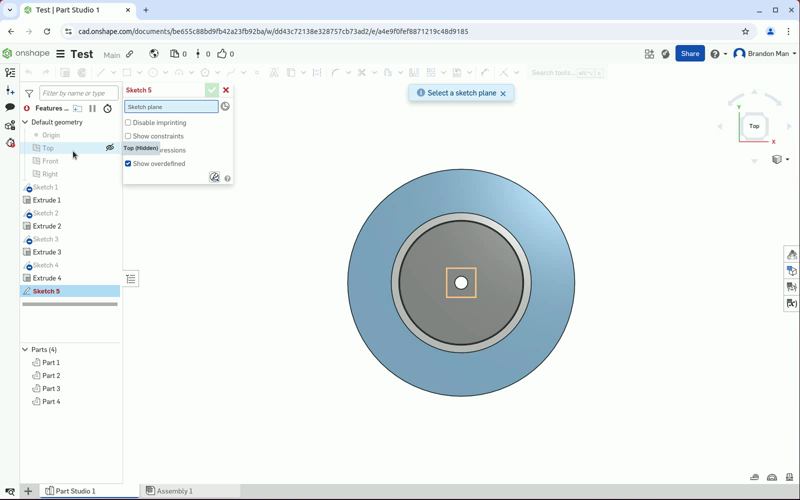
click(73, 150)
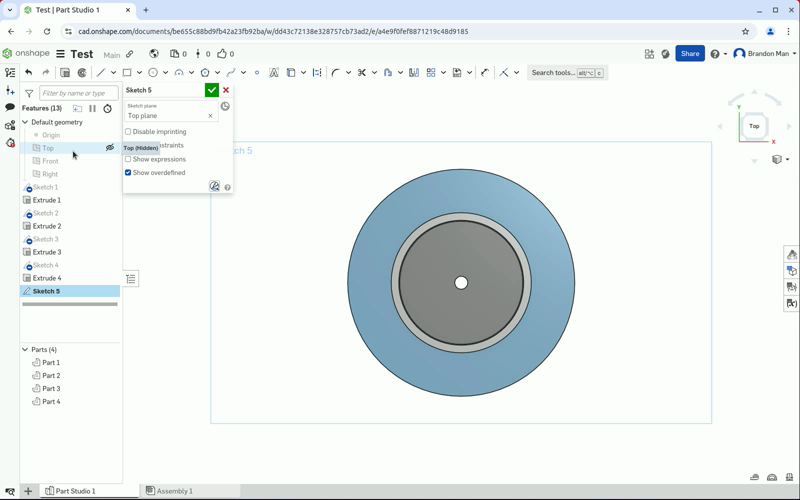
mouse_move(73, 352)
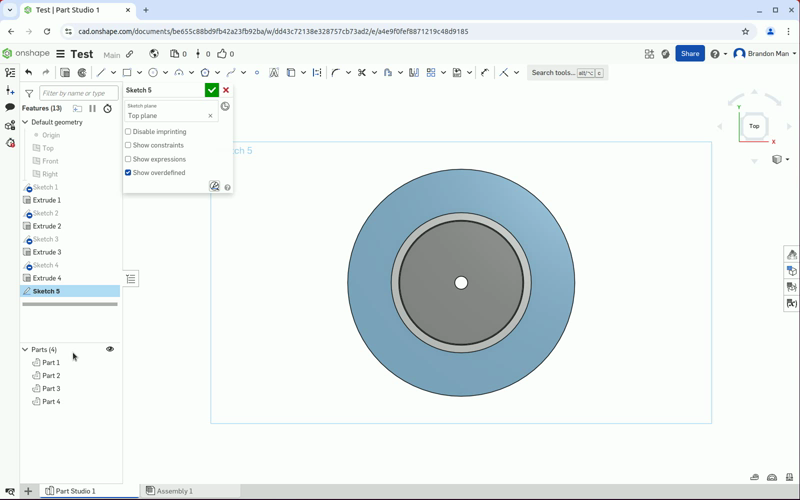
key(y)
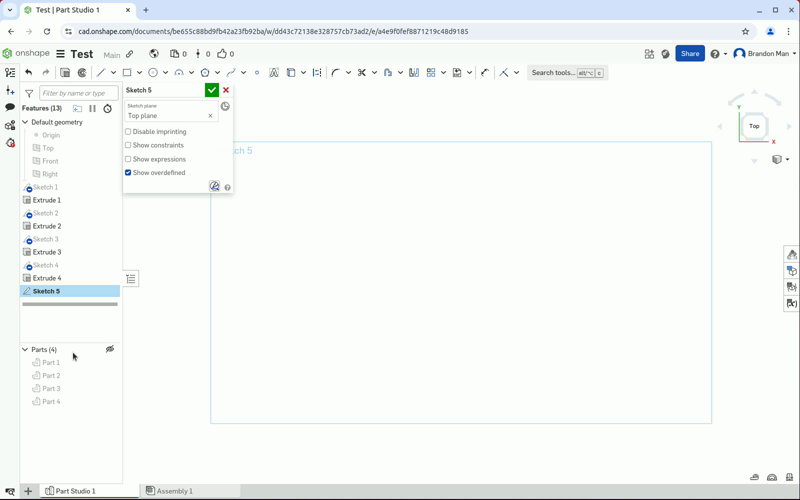
key(c)
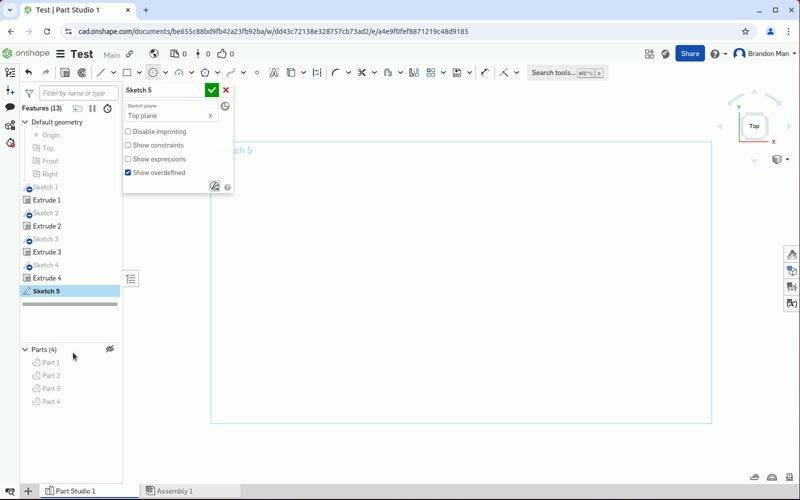
key_down(shift)
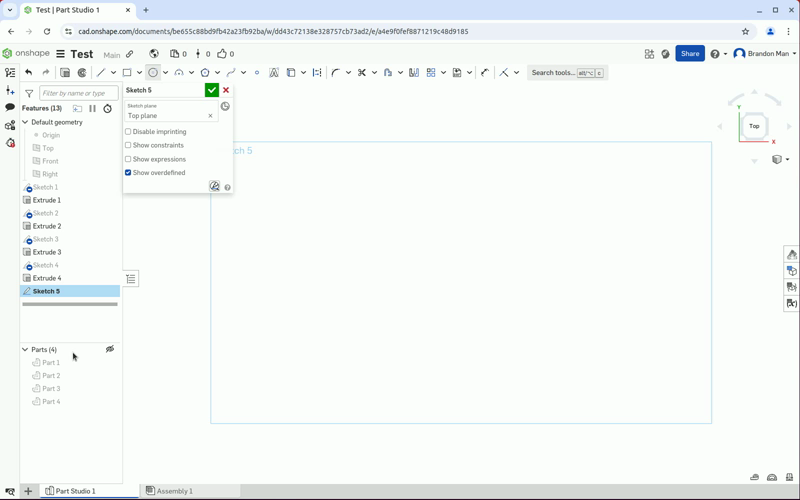
mouse_move(461, 282)
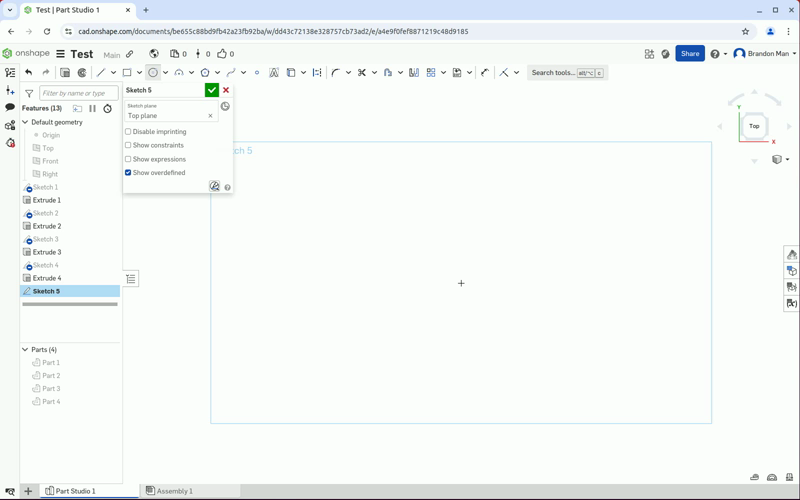
click(461, 282)
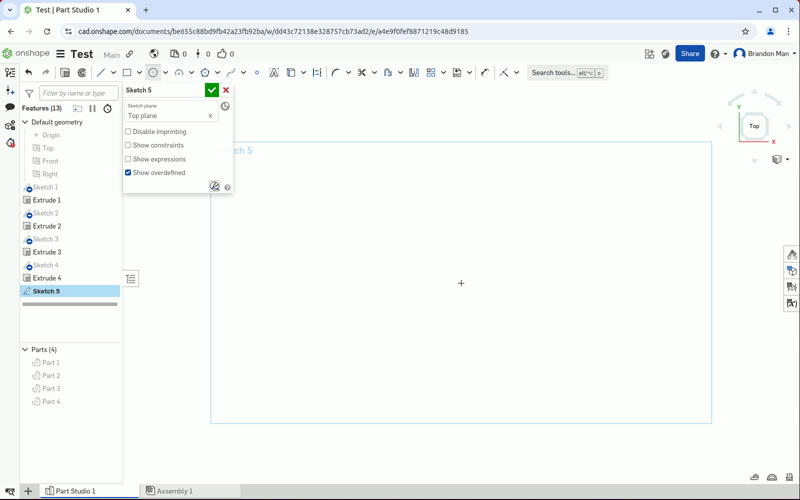
key_up(shift)
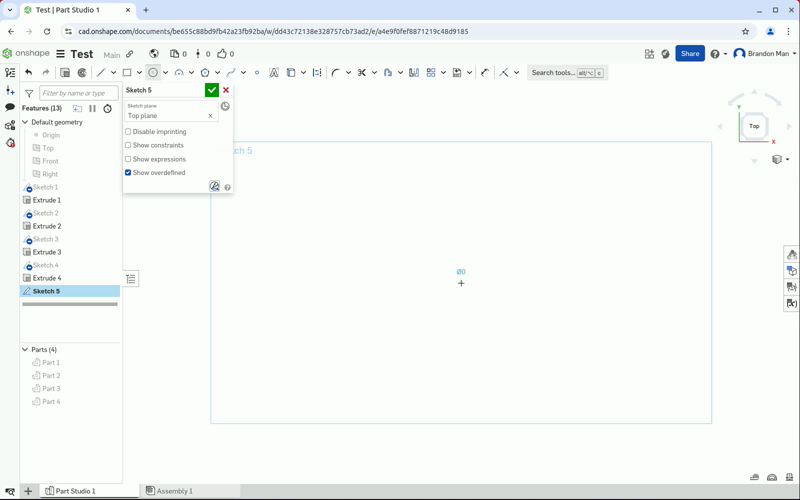
mouse_move(574, 282)
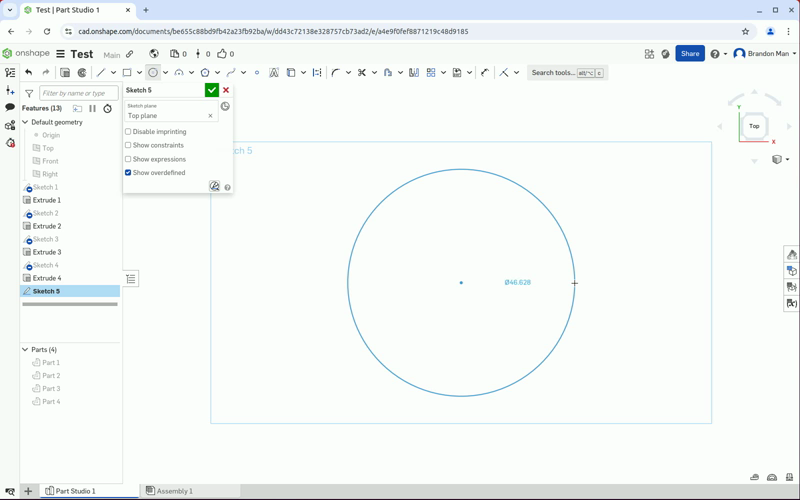
click(574, 282)
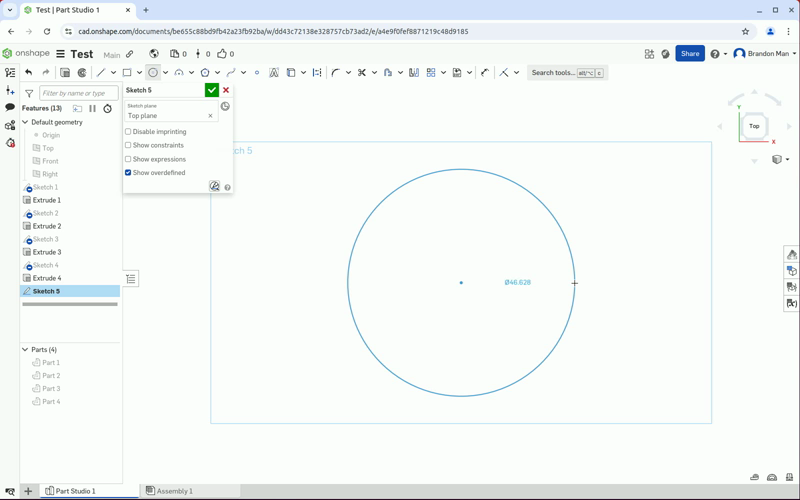
key(esc)
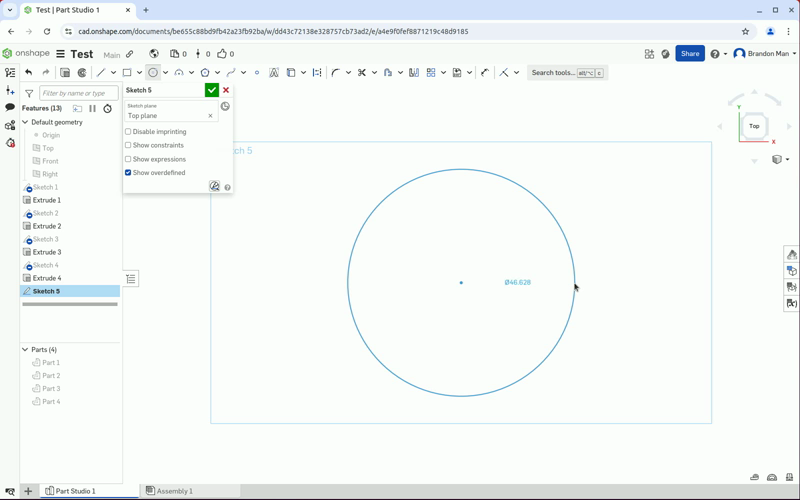
key(c)
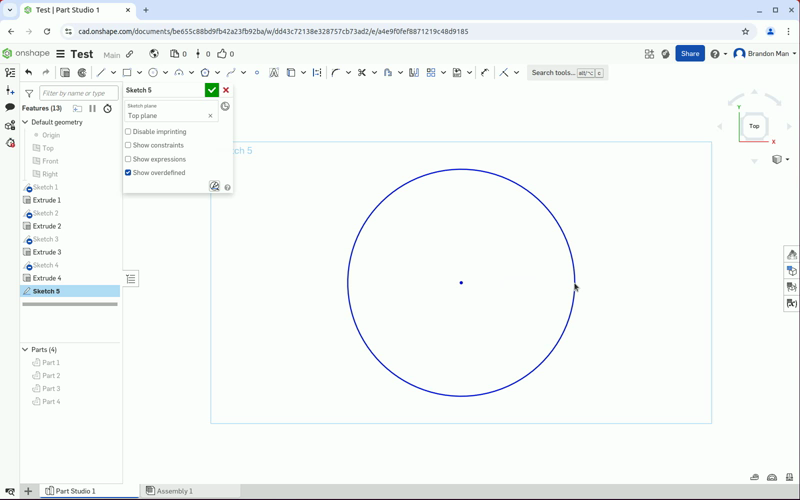
key_down(shift)
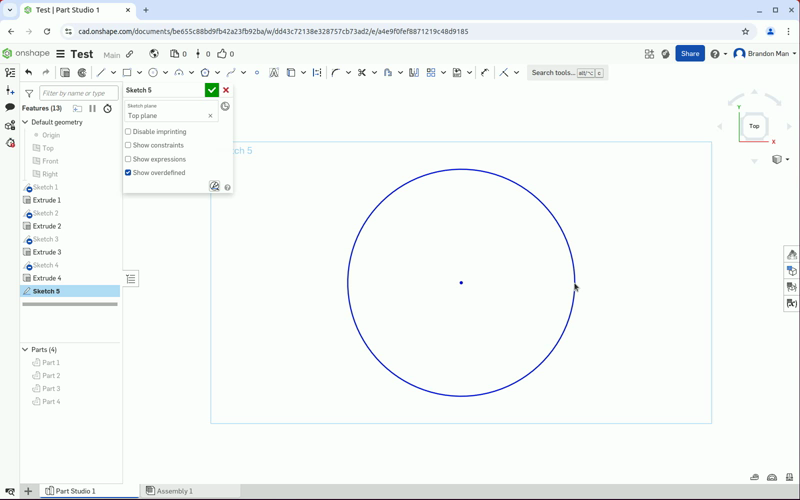
mouse_move(461, 282)
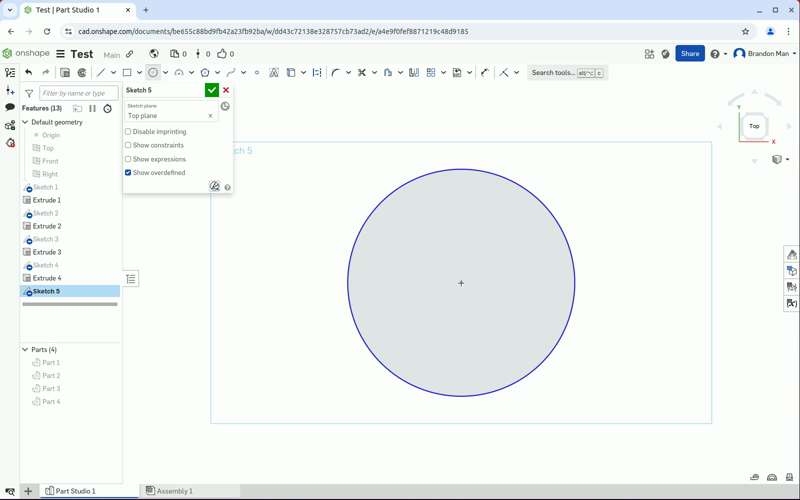
click(461, 282)
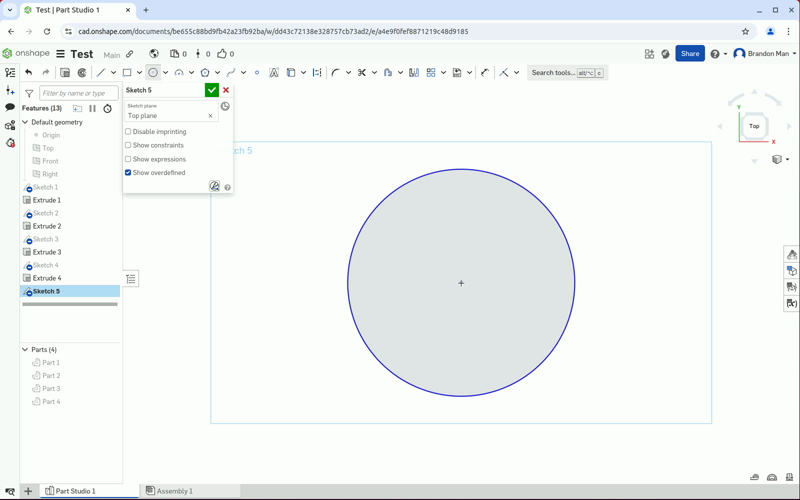
key_up(shift)
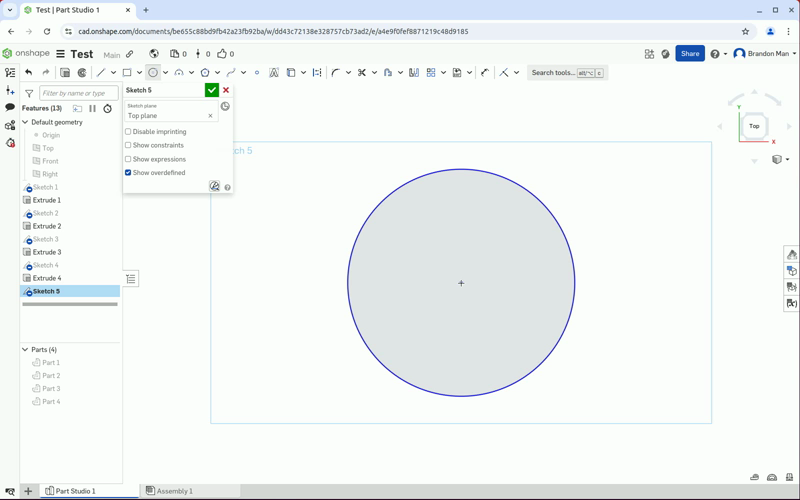
mouse_move(529, 282)
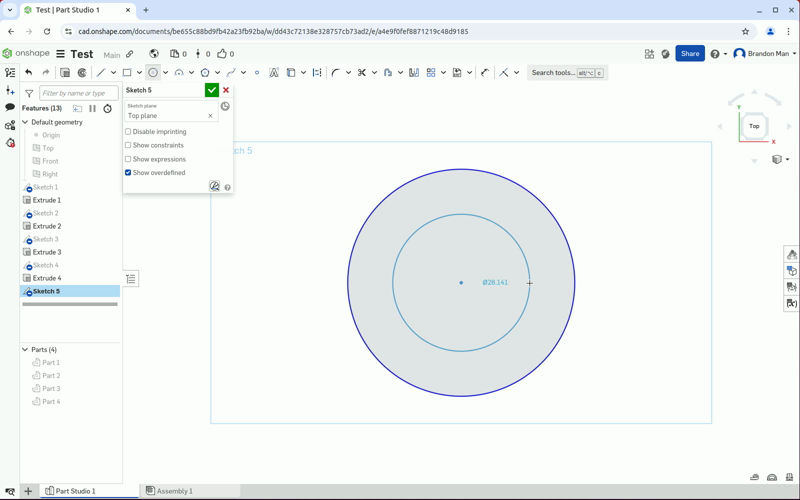
click(529, 282)
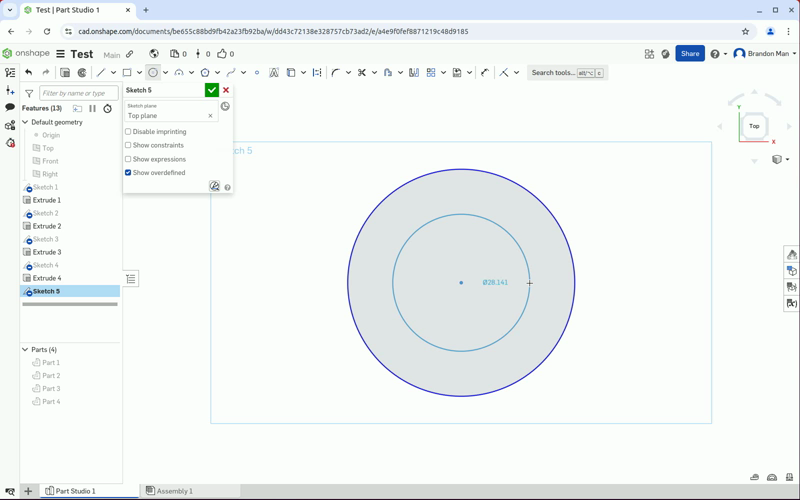
key(esc)
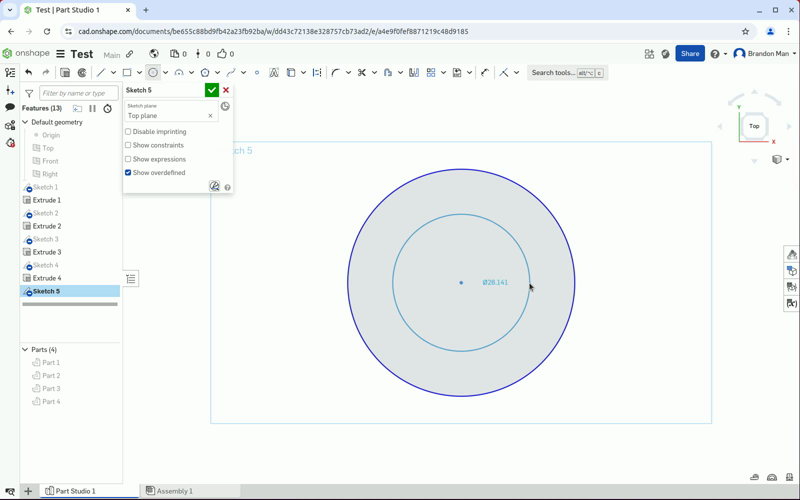
mouse_move(532, 342)
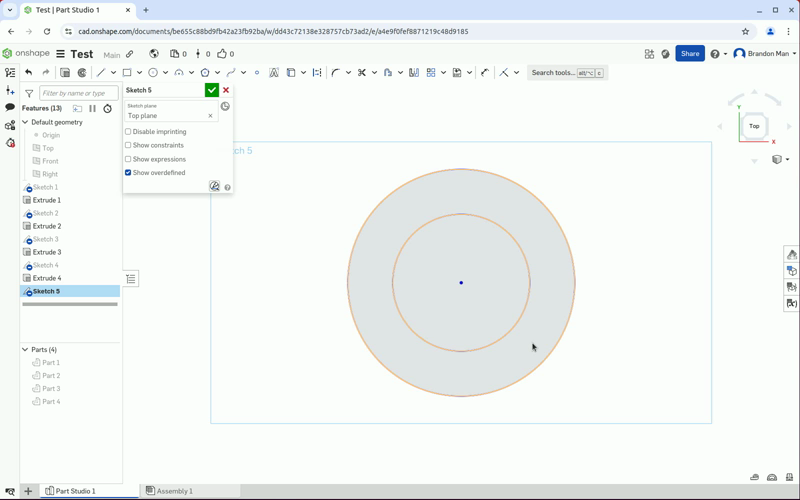
click(532, 342)
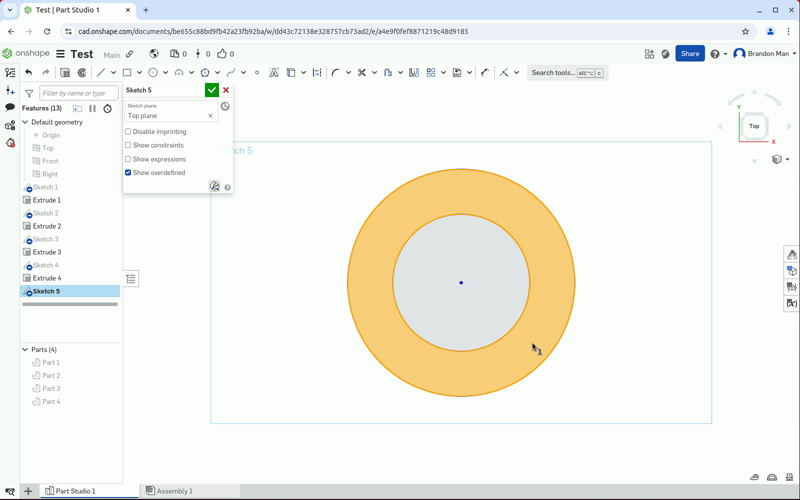
mouse_move(73, 352)
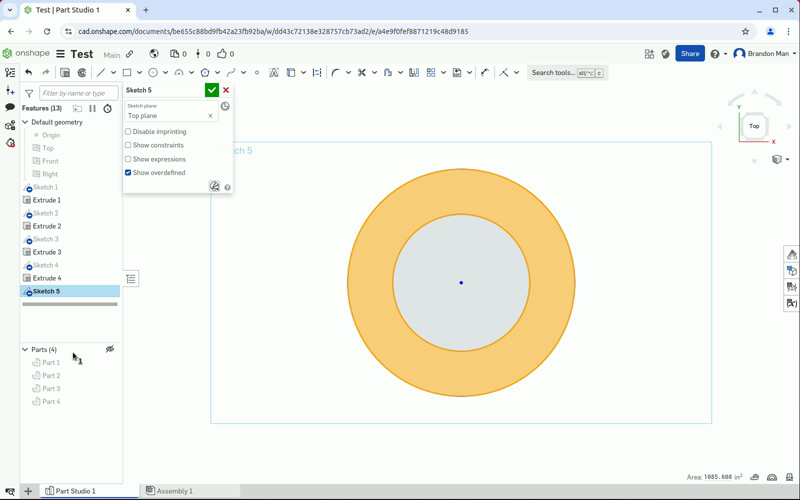
key(shift+y)
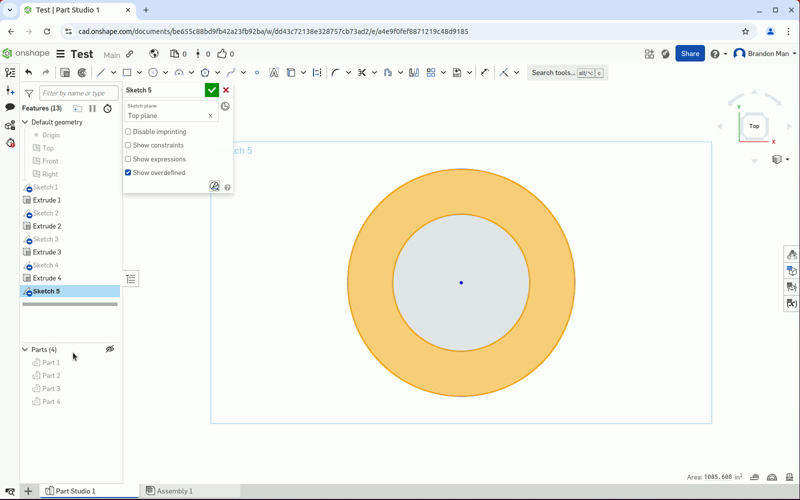
key(shift+e)
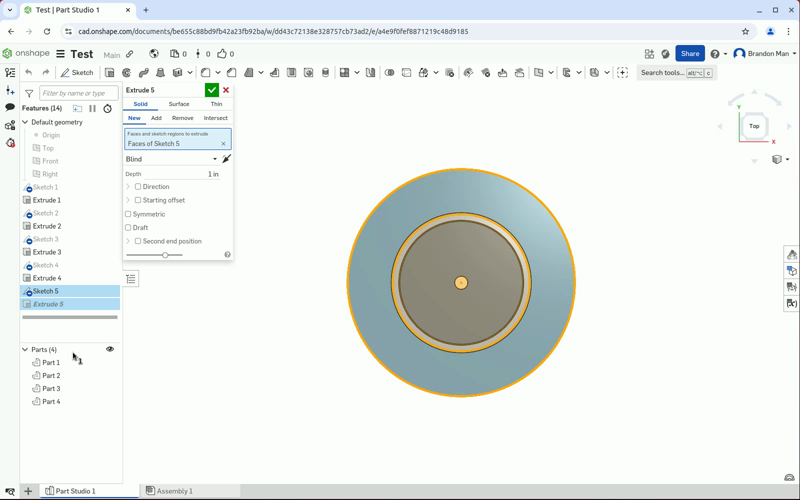
mouse_move(143, 106)
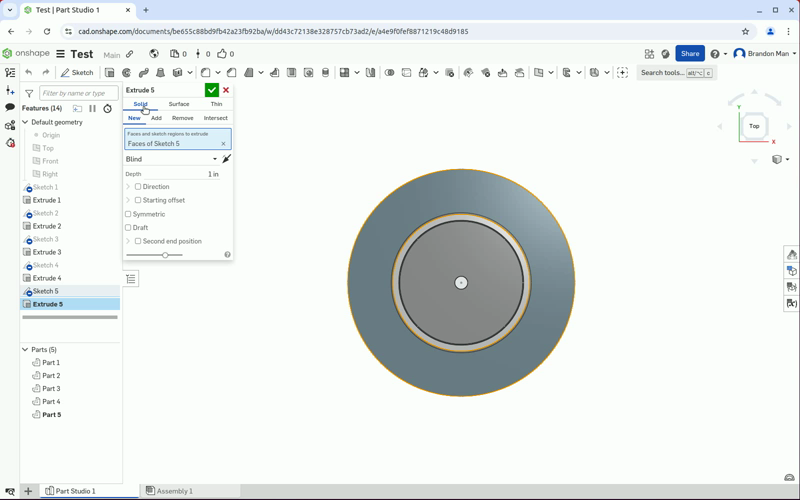
click(143, 106)
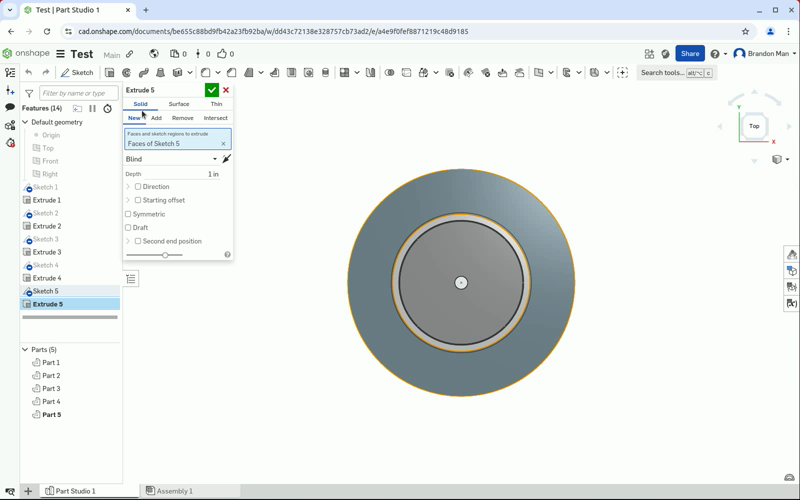
mouse_move(137, 120)
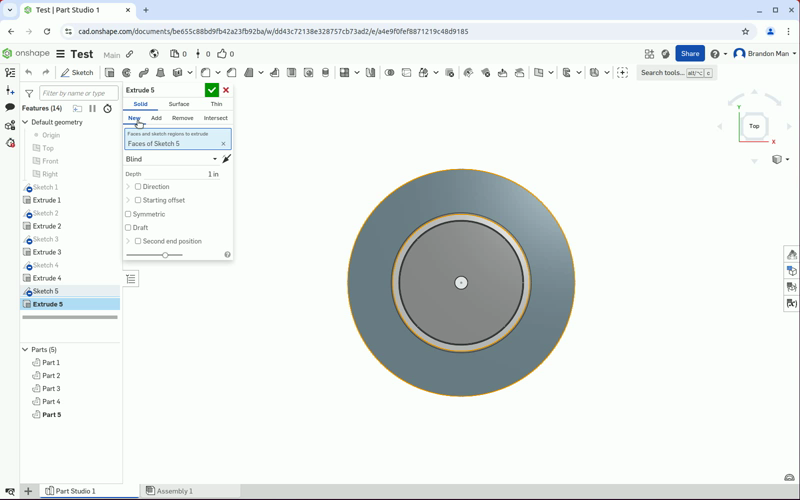
click(137, 120)
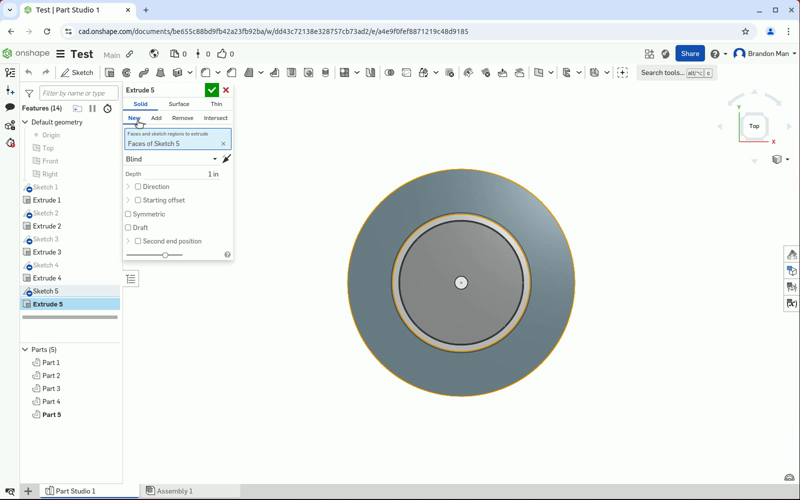
key(tab, 4)
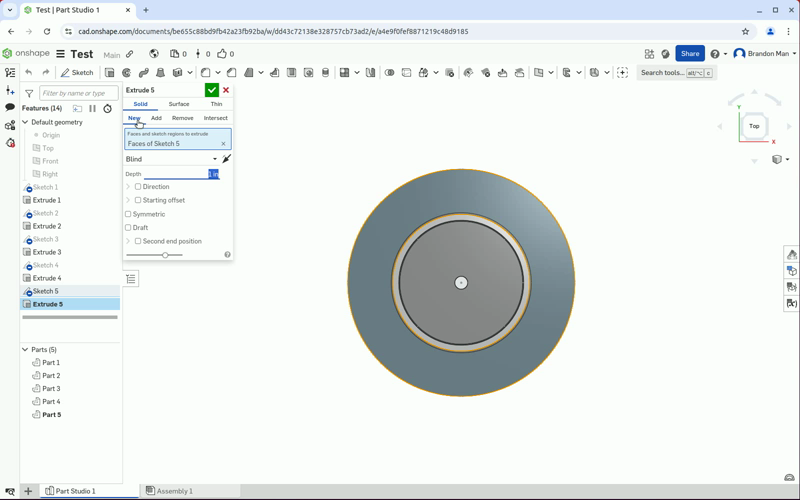
text(1.685)
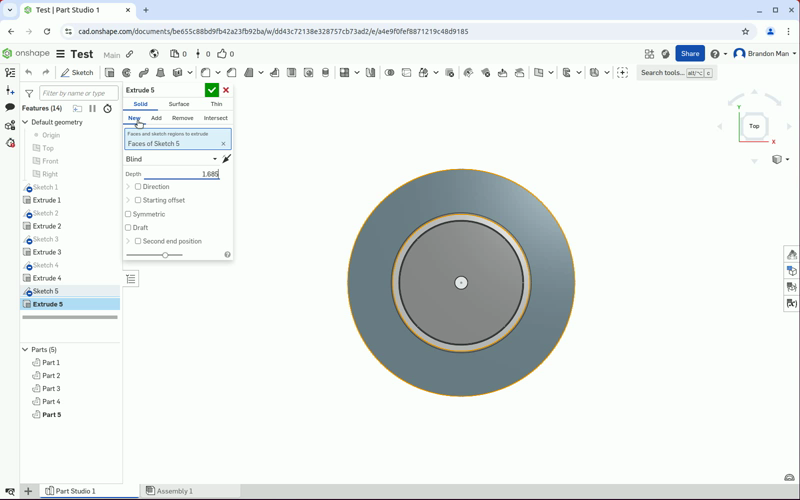
key(enter)
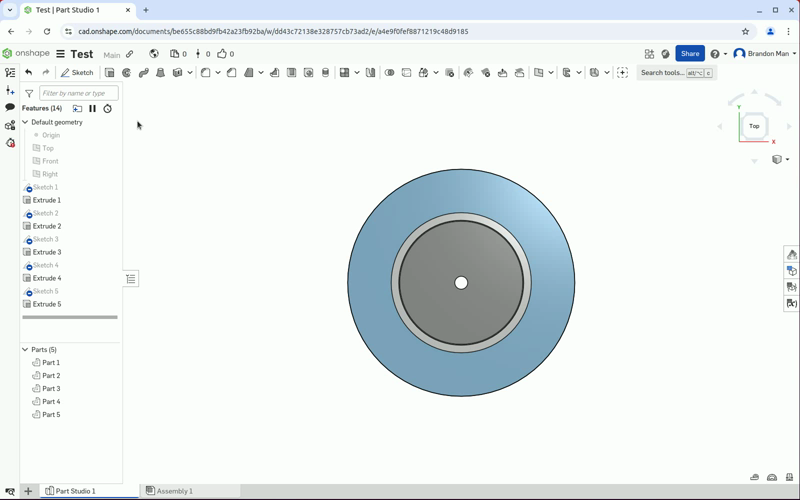
key(shift+h)
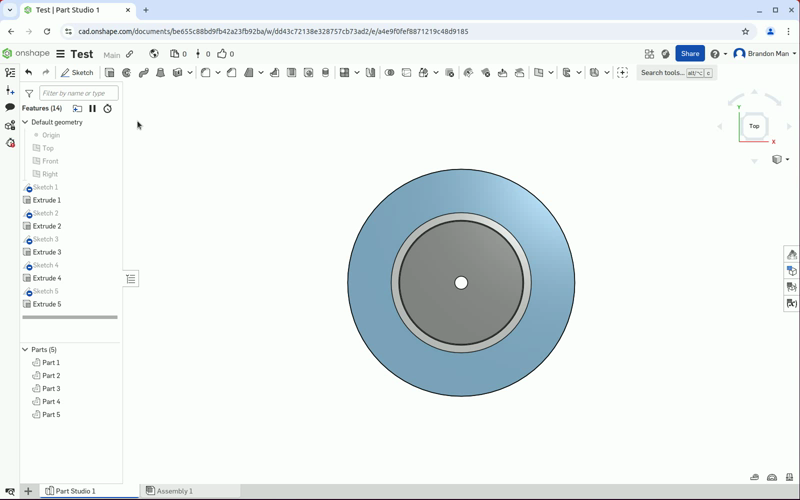
key(shift+h)
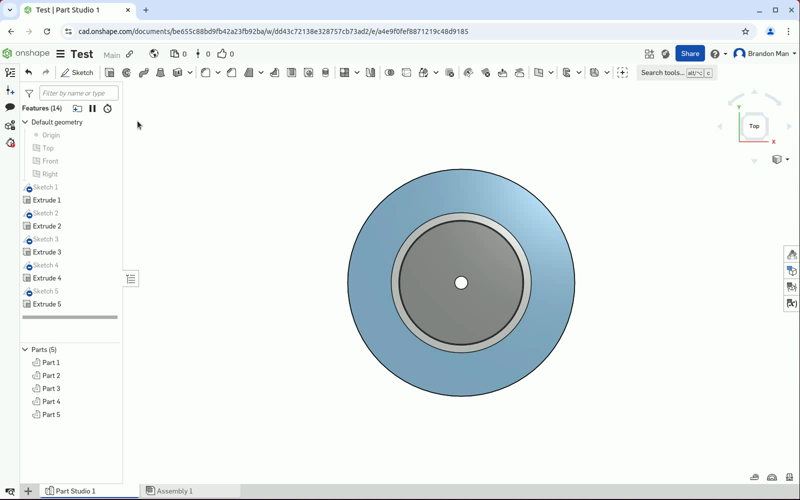
key(shift+7)
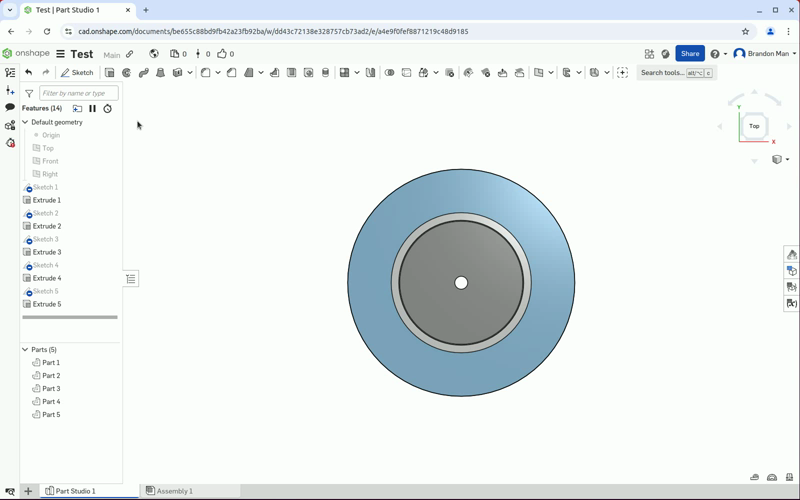
key(up, 3)
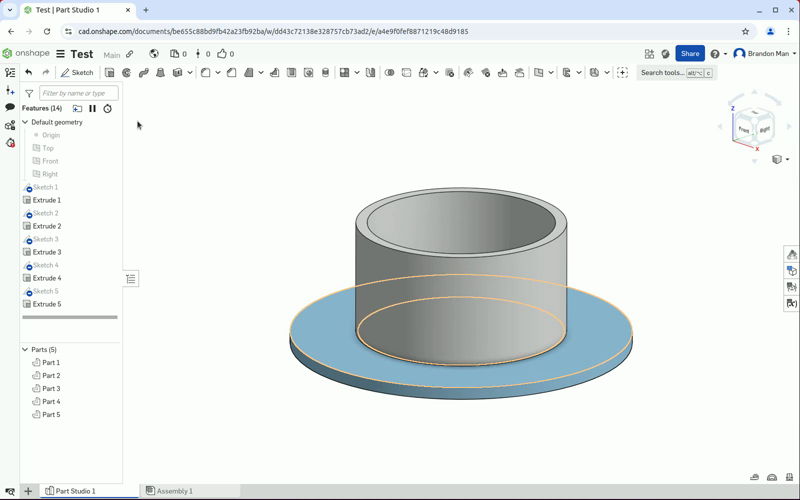
key(left, 3)
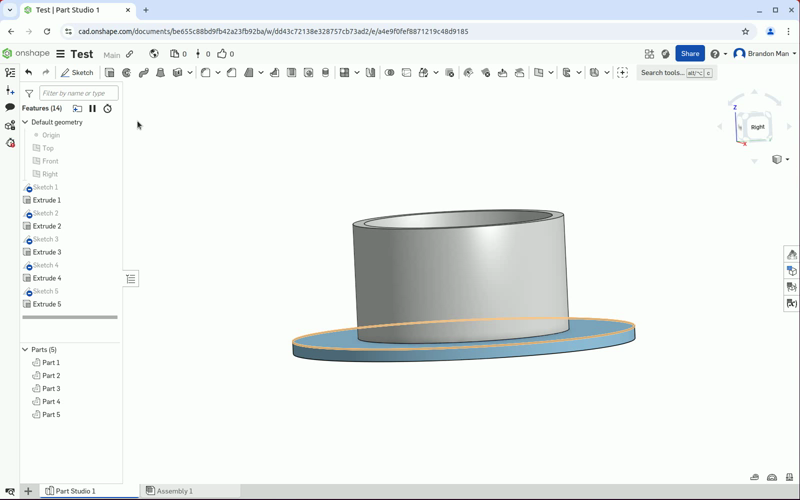
key(right, 3)
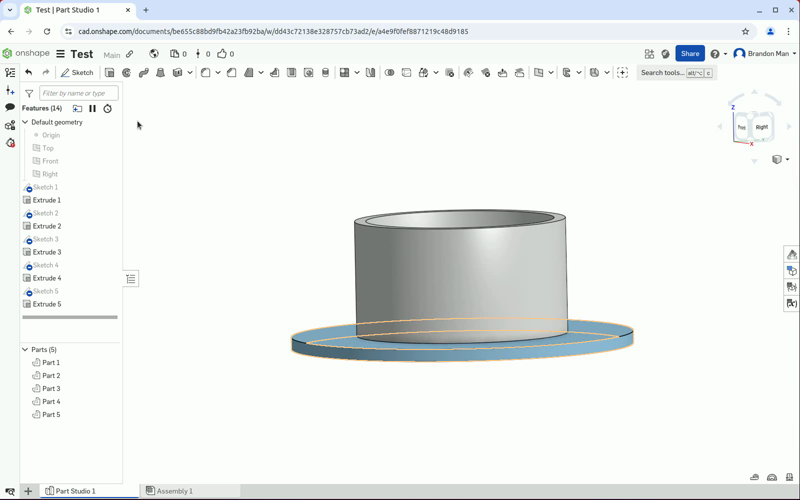
key(down, 3)
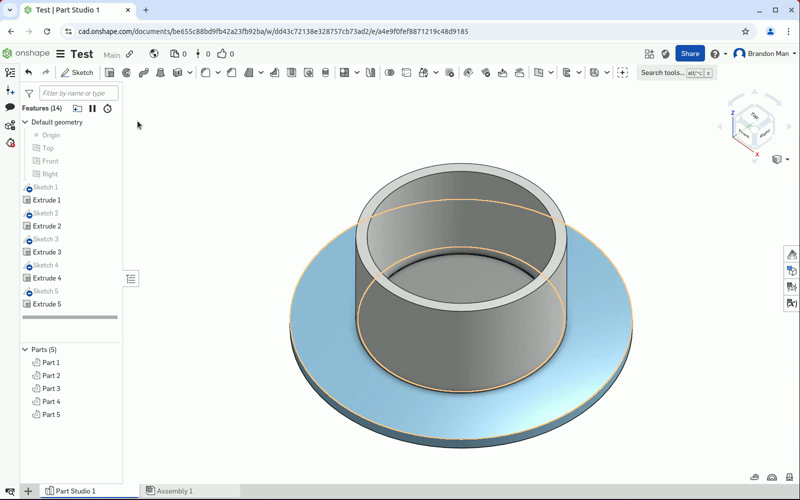
mouse_move(73, 189)
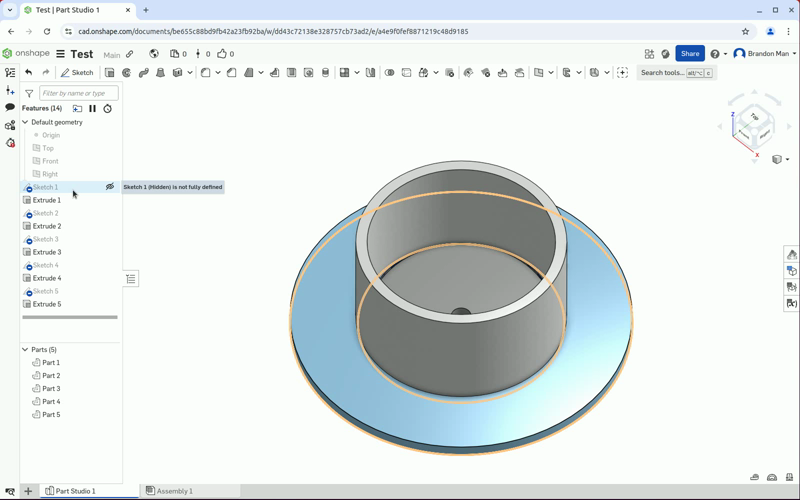
click(73, 189)